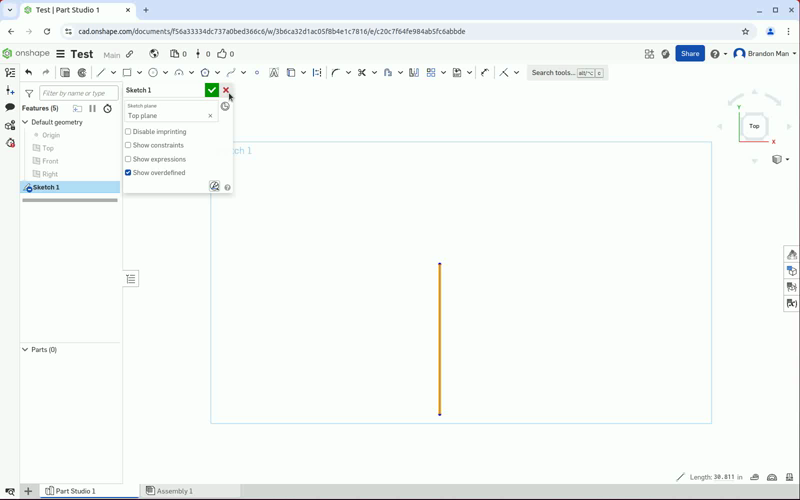
key(shift+h)
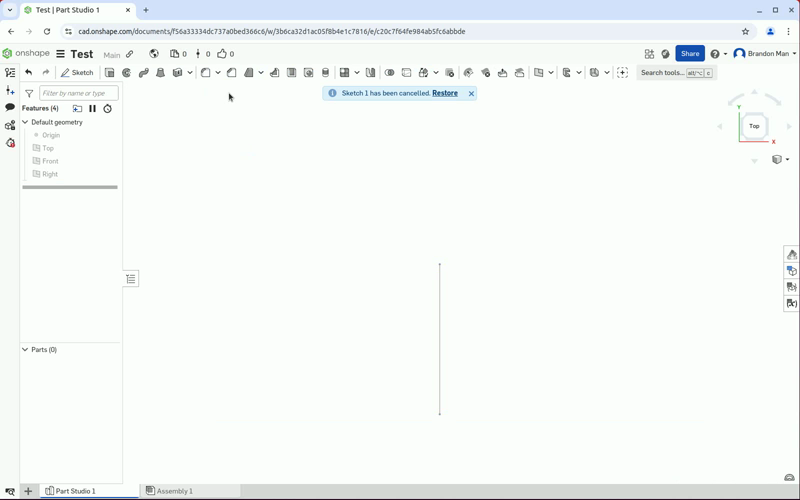
key(shift+s)
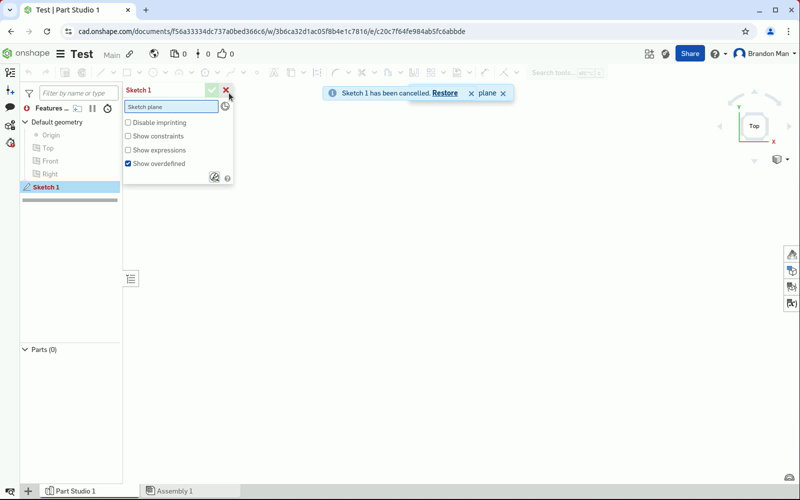
mouse_move(73, 150)
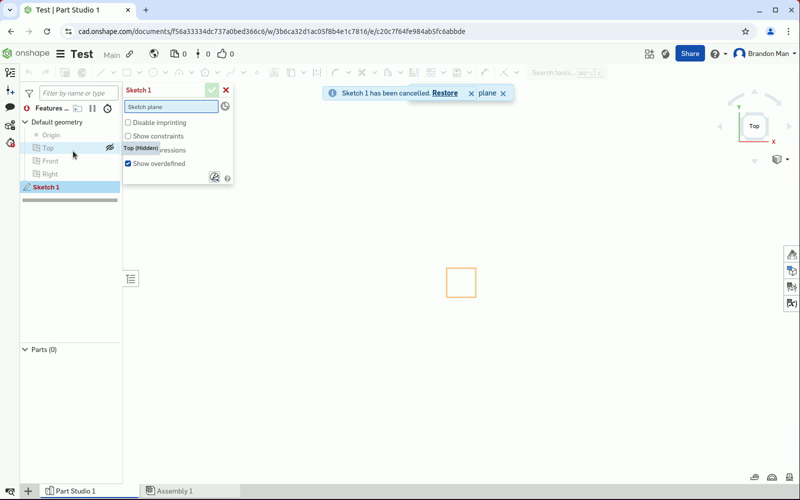
click(73, 150)
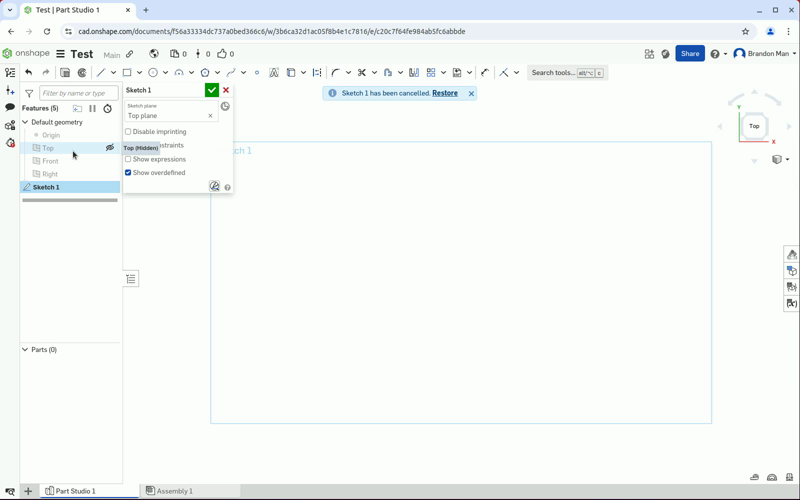
mouse_move(73, 352)
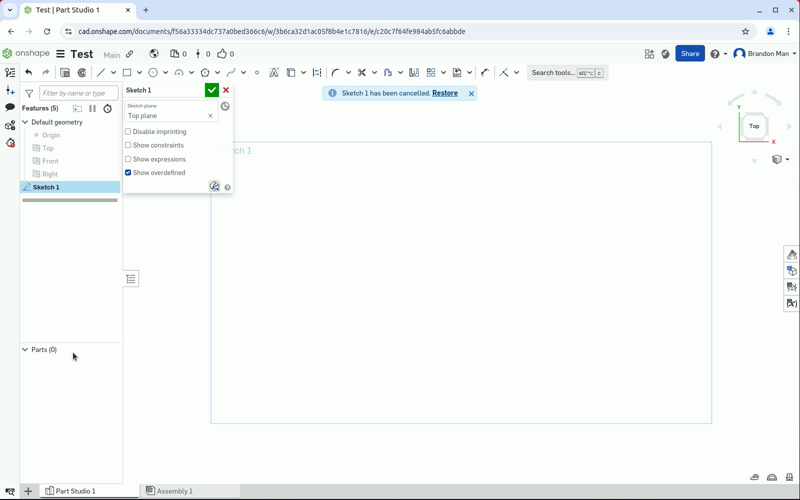
key(y)
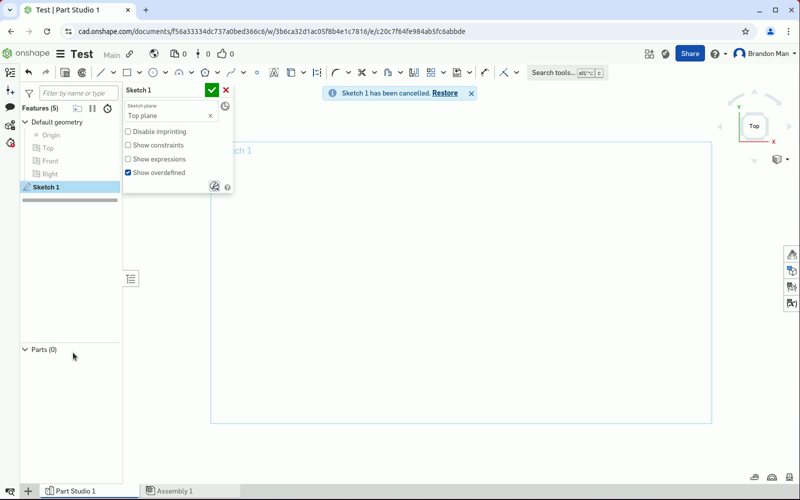
key(l)
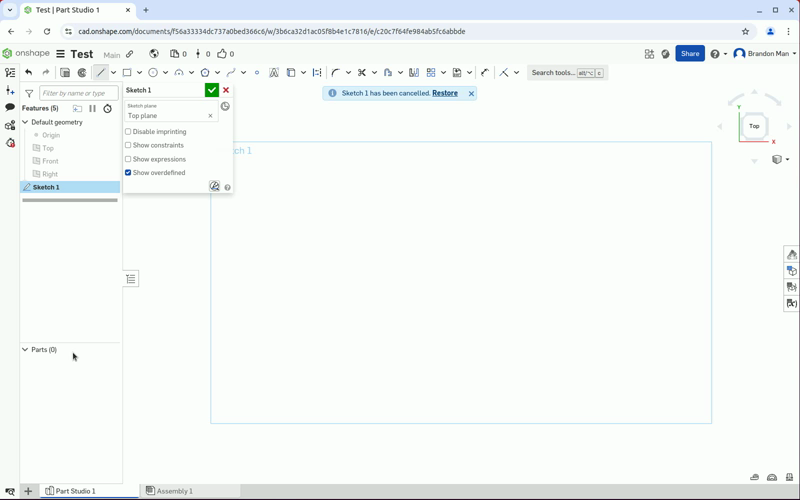
key_down(shift)
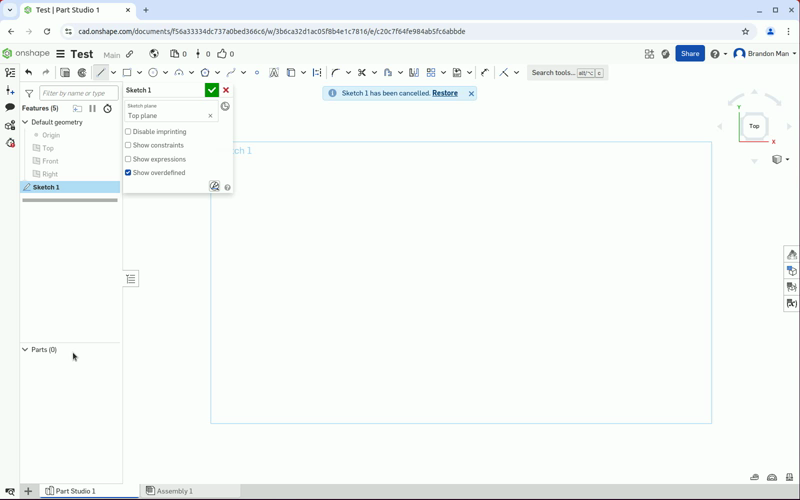
mouse_move(349, 312)
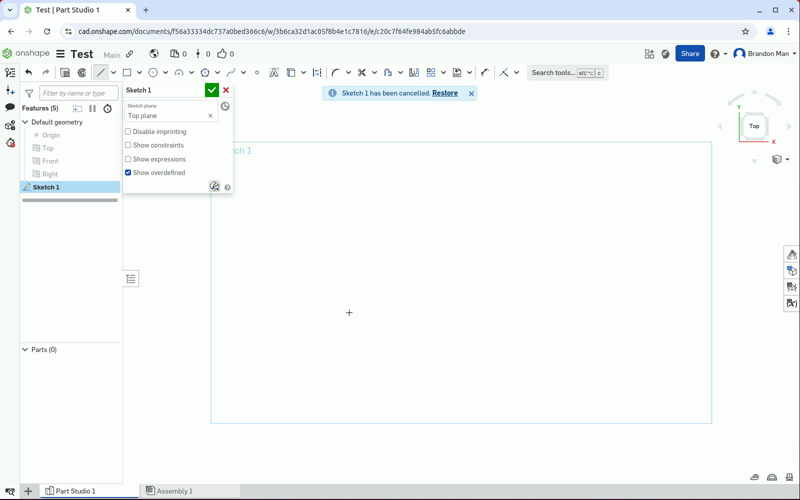
click(349, 312)
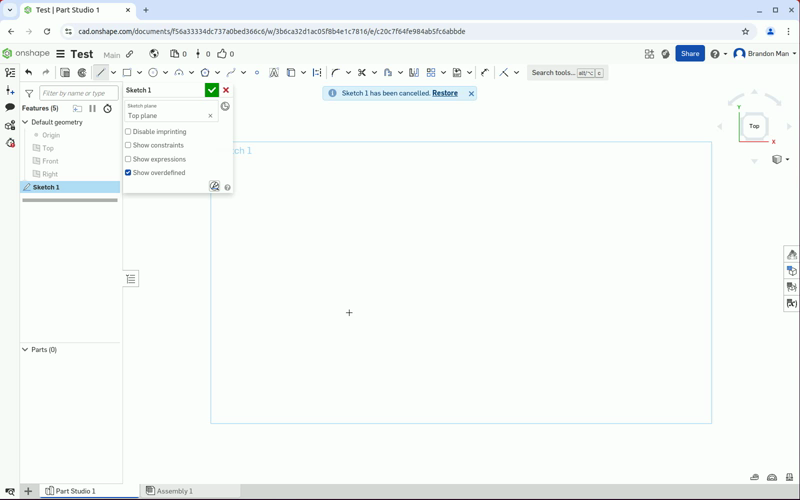
key_up(shift)
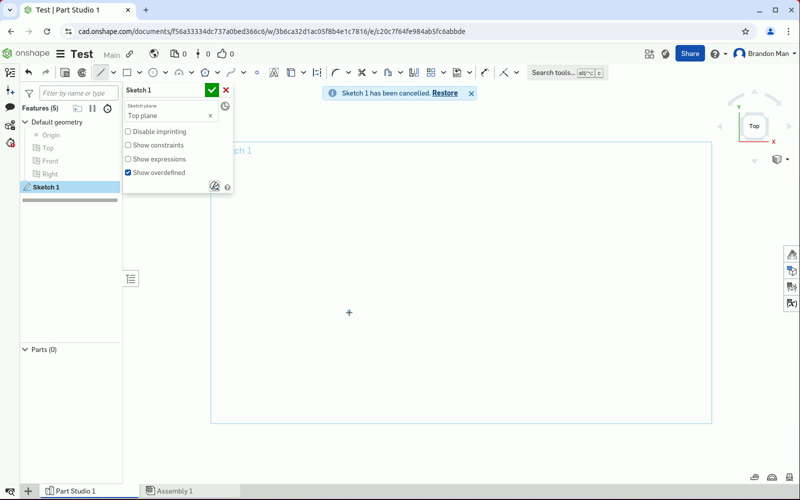
key_down(shift)
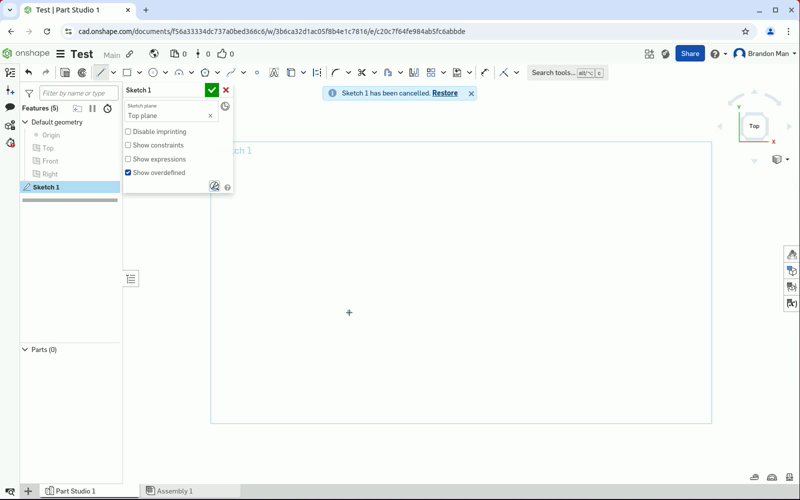
mouse_move(569, 312)
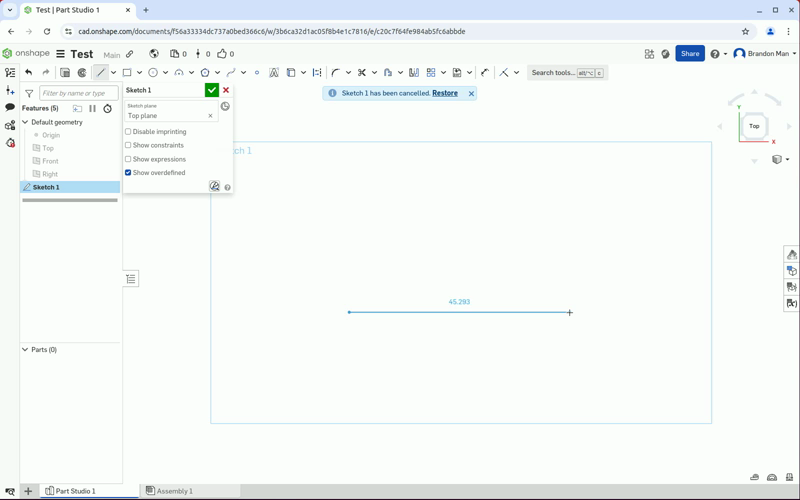
click(569, 312)
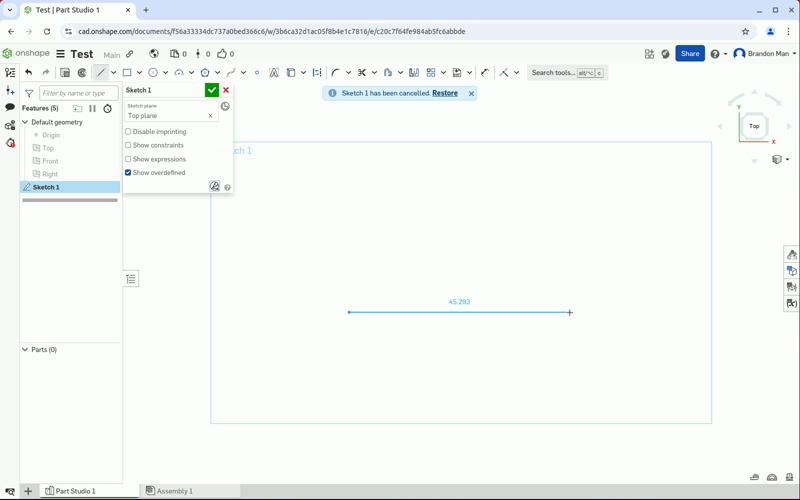
key_up(shift)
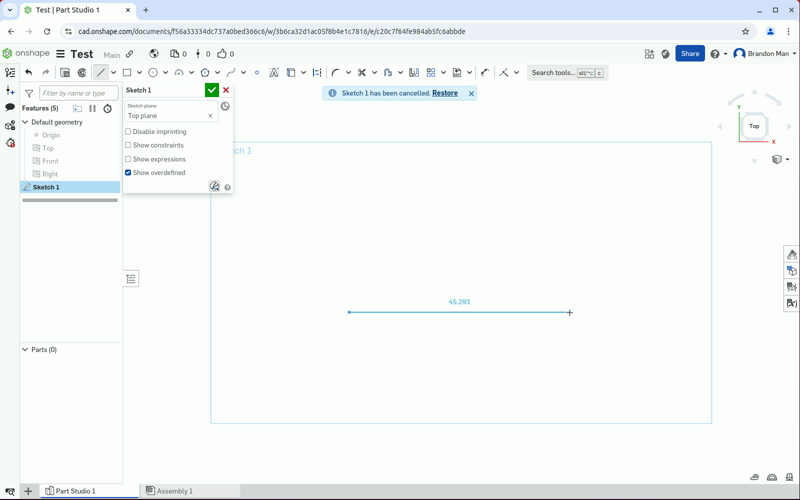
key_down(shift)
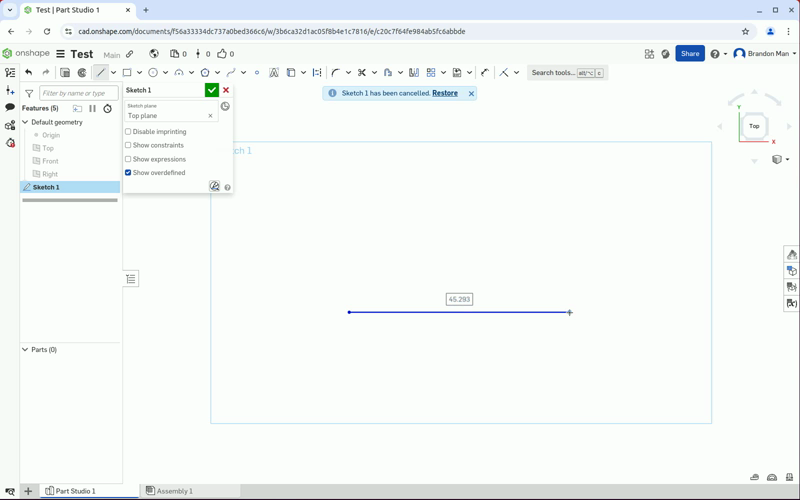
mouse_move(589, 312)
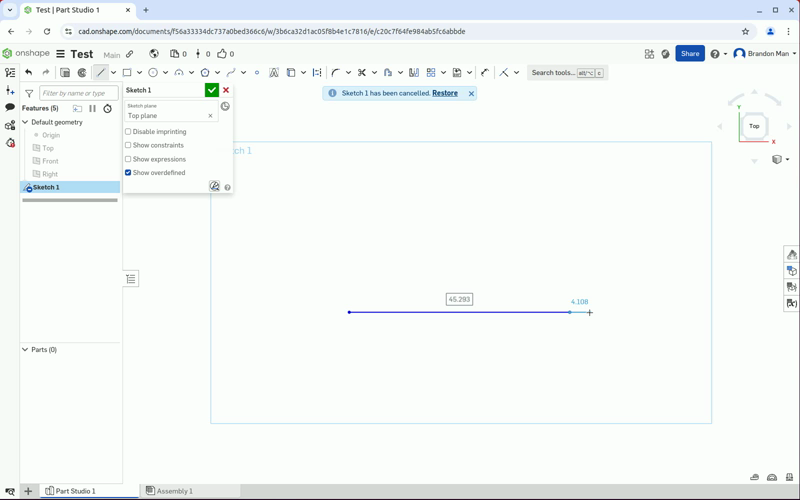
mouse_move(569, 254)
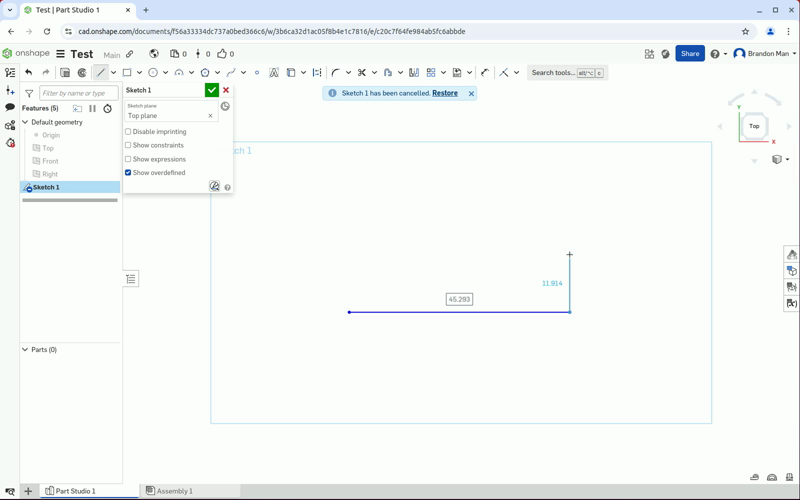
click(569, 254)
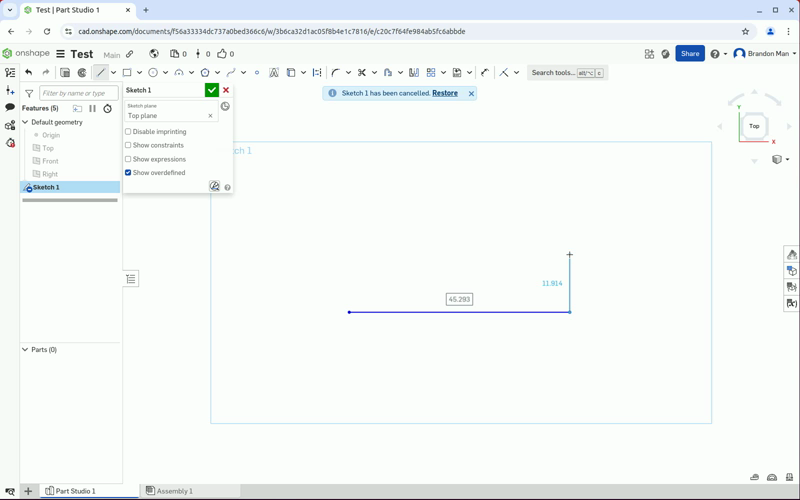
key_up(shift)
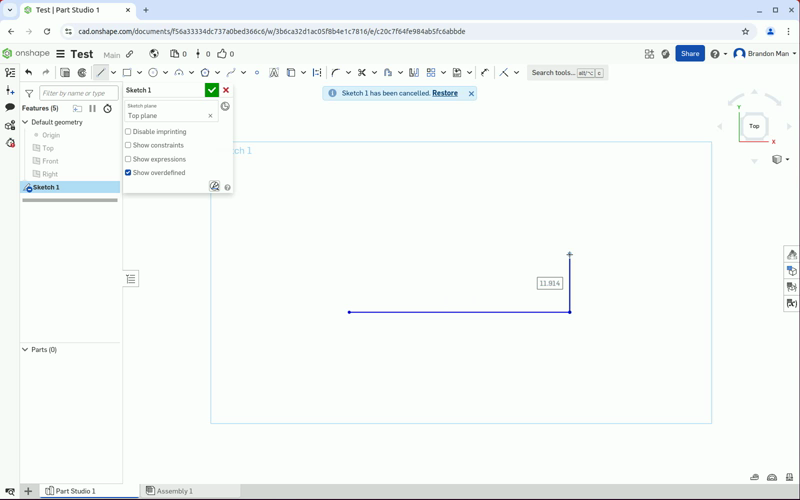
key_down(shift)
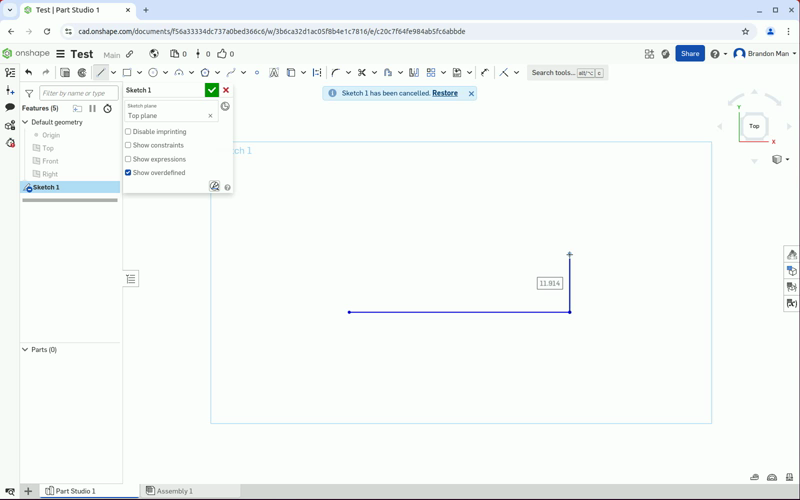
mouse_move(349, 254)
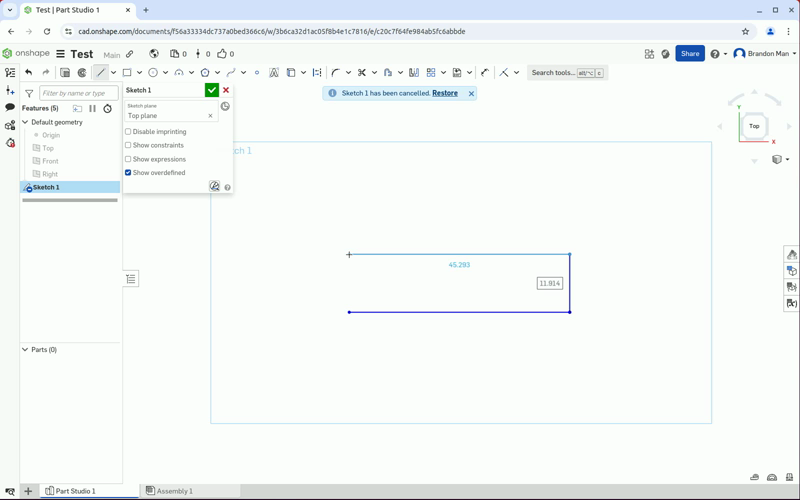
click(349, 254)
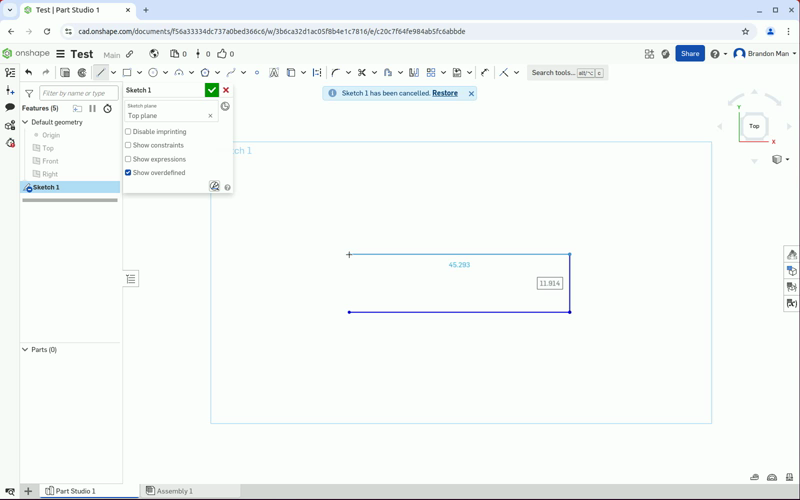
key_up(shift)
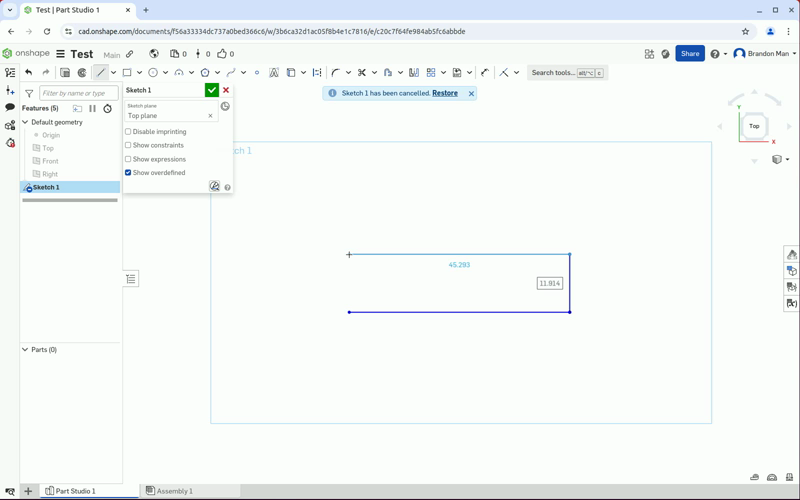
mouse_move(379, 254)
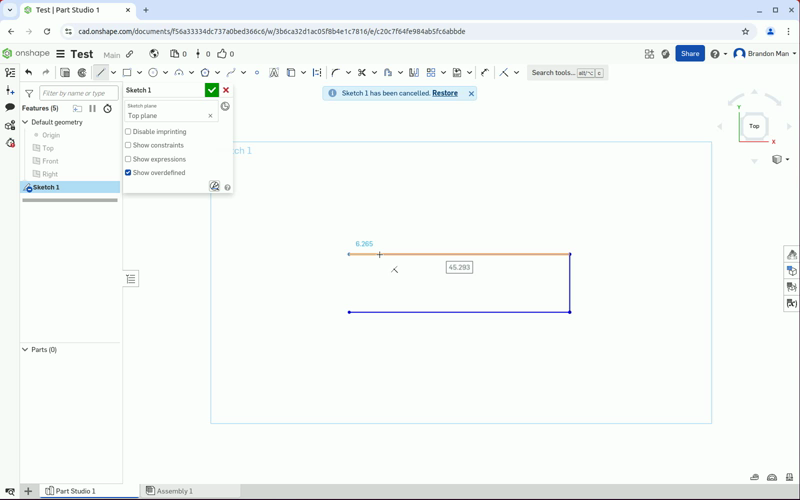
key_down(shift)
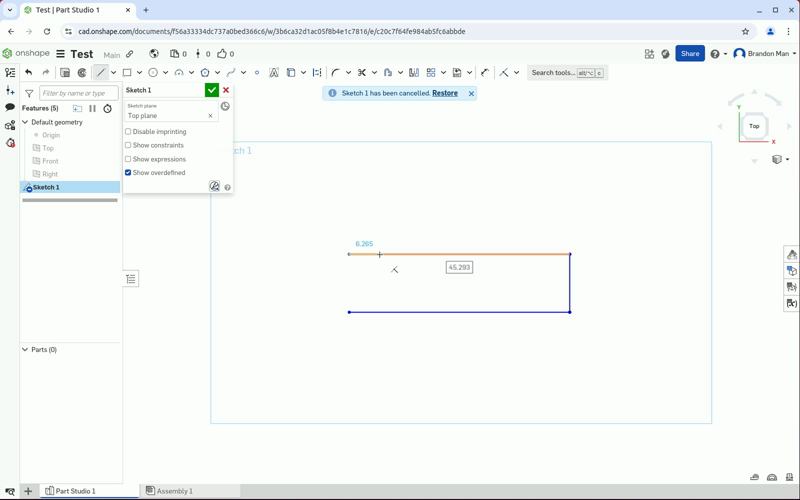
mouse_move(349, 312)
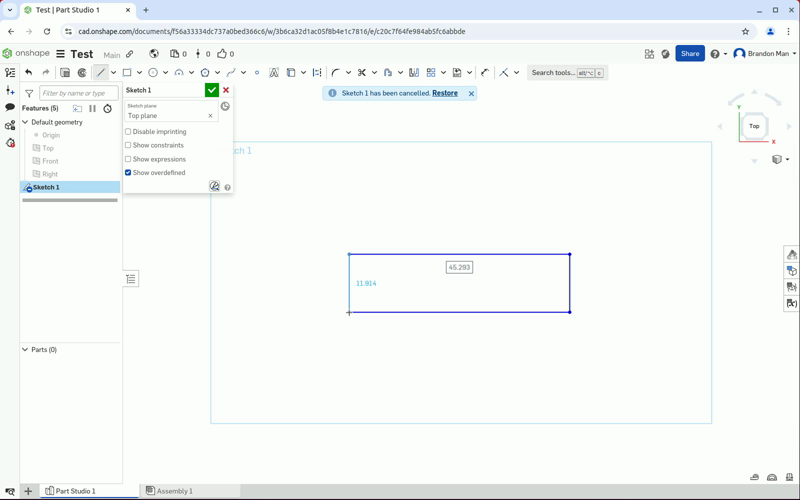
key_up(shift)
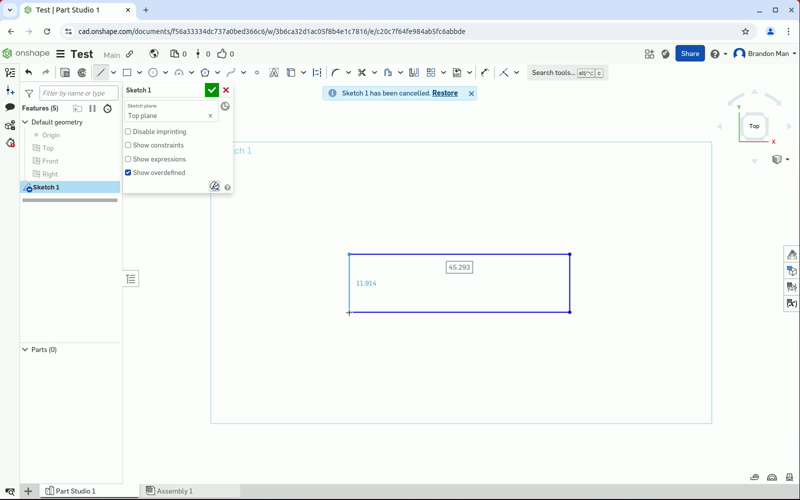
click(349, 312)
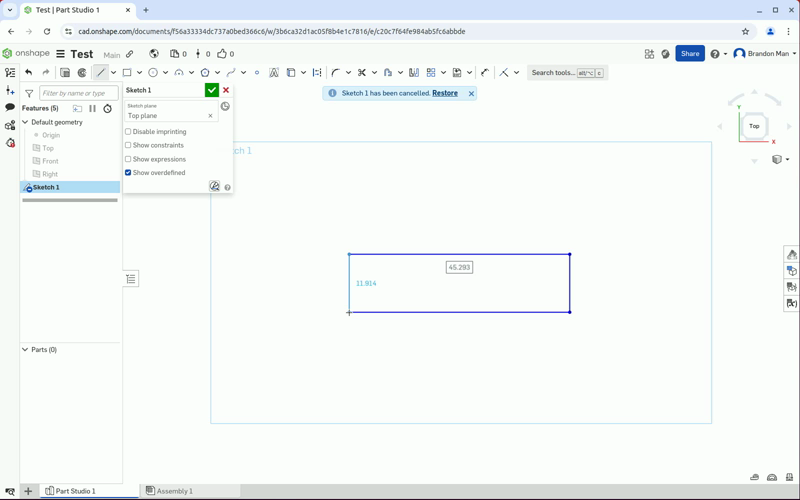
key(esc)
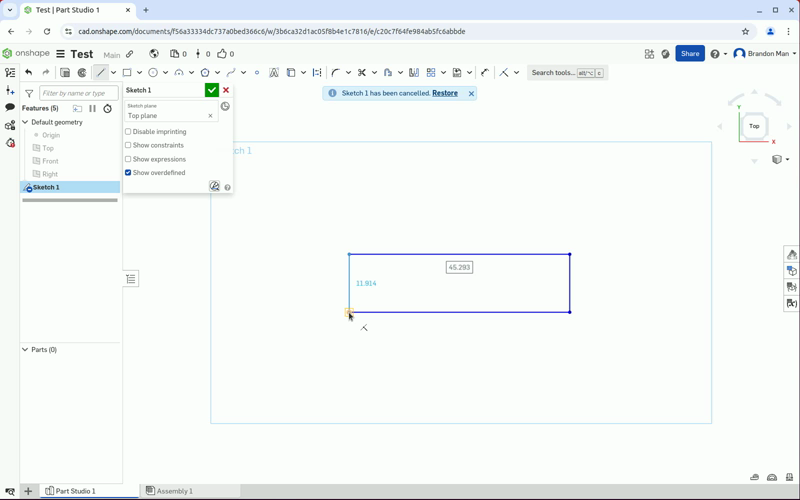
mouse_move(520, 283)
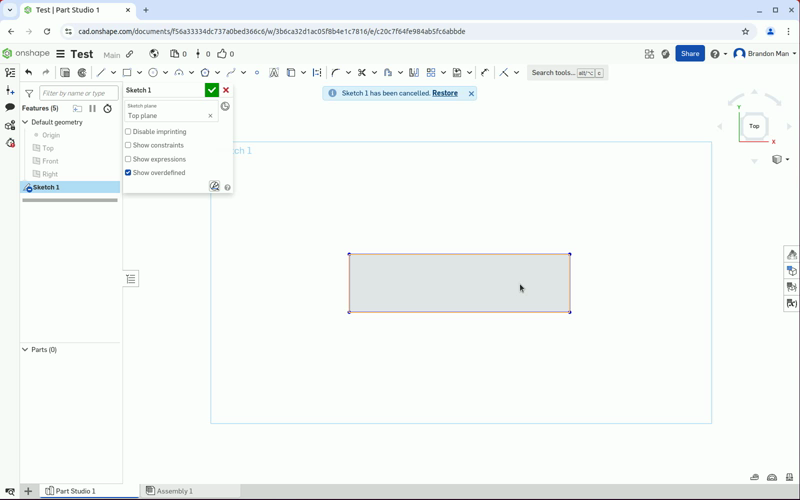
click(520, 283)
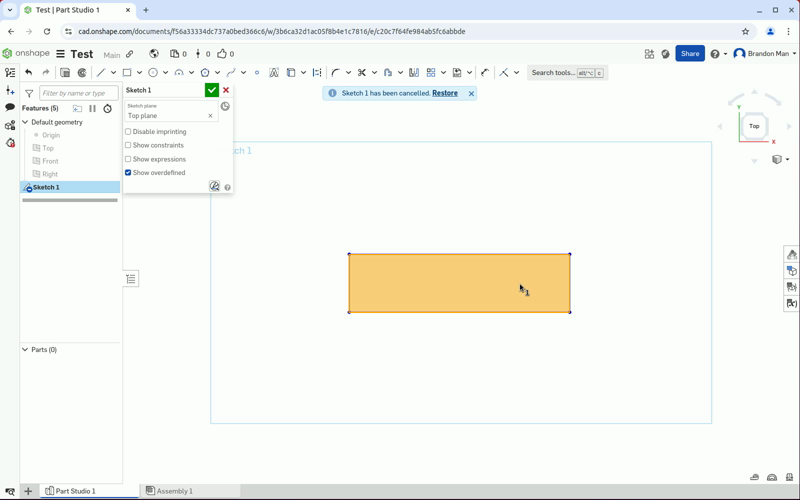
mouse_move(73, 352)
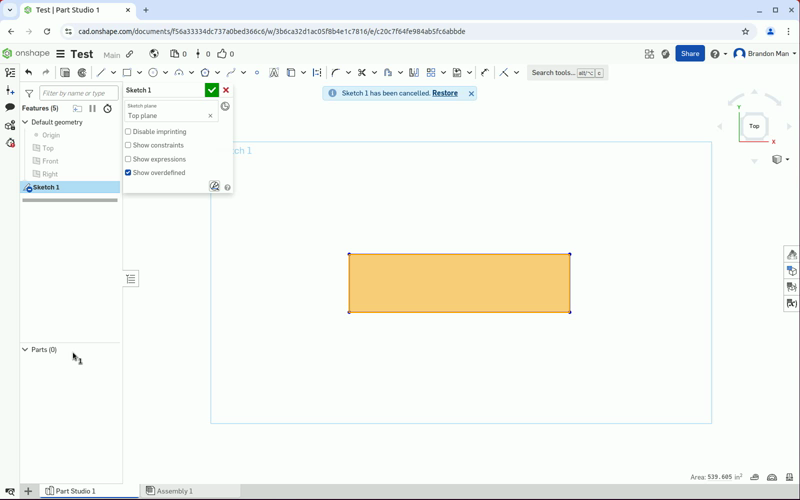
key(shift+y)
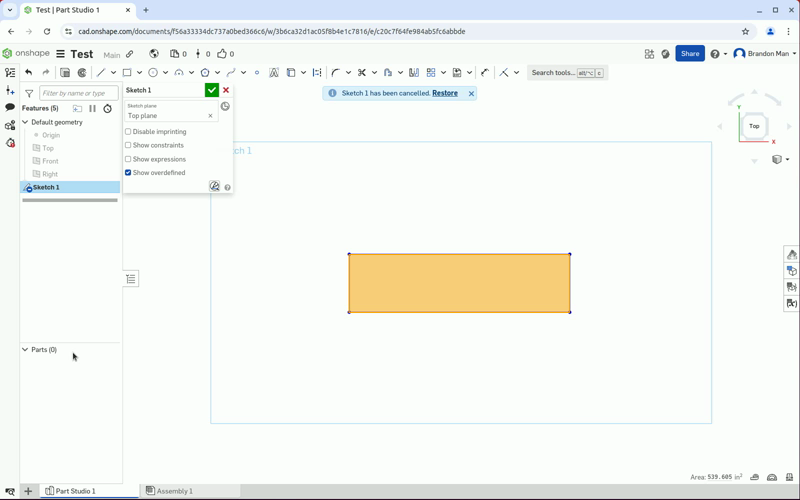
key(shift+e)
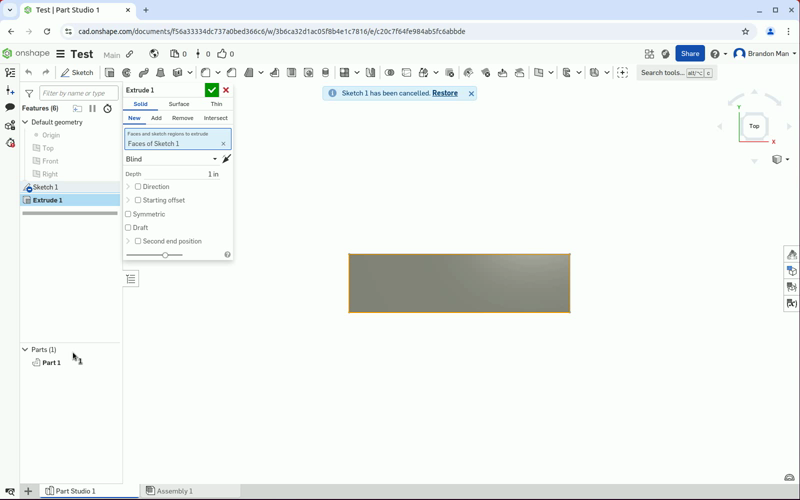
mouse_move(143, 106)
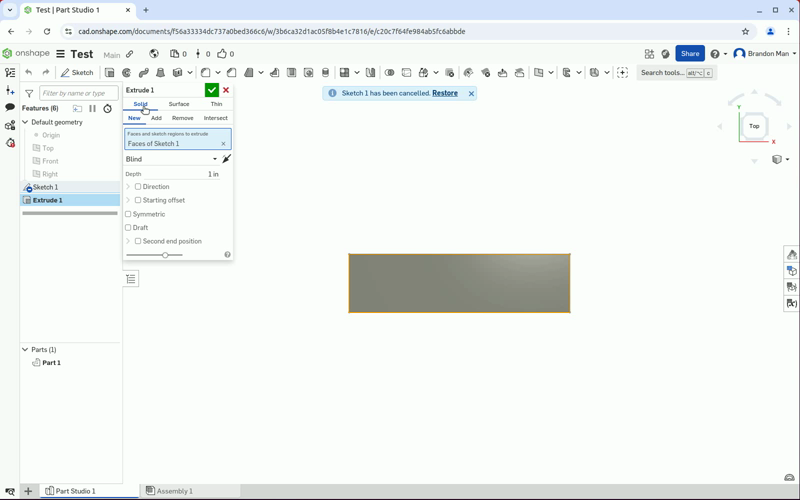
click(143, 106)
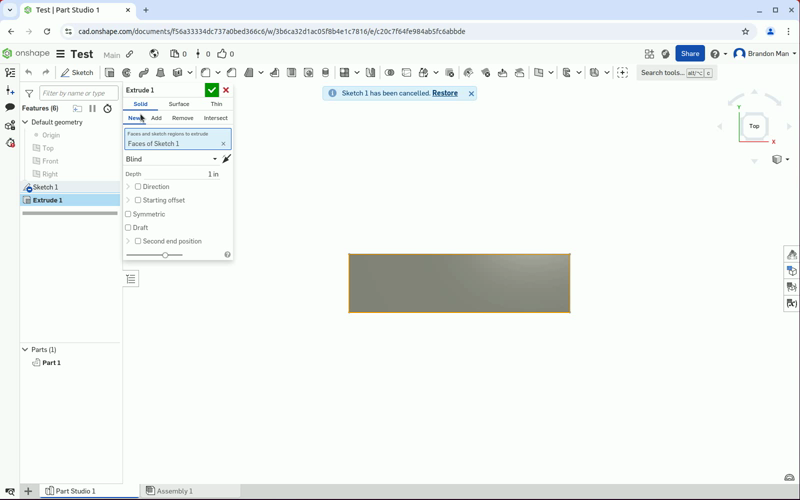
mouse_move(137, 120)
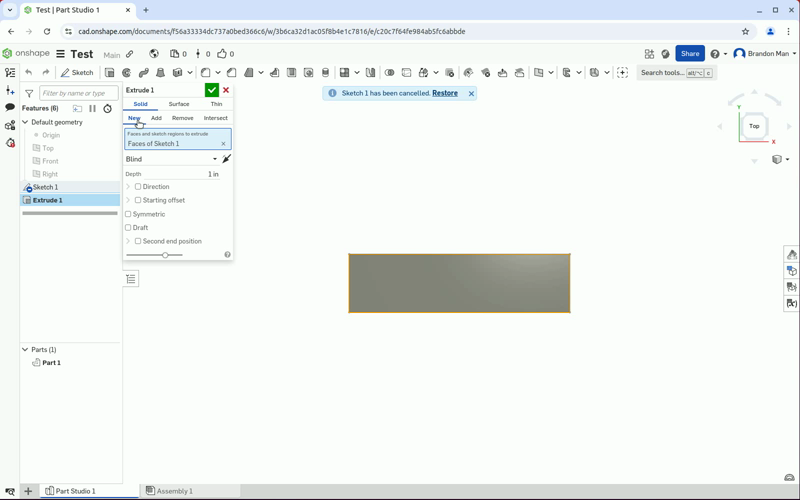
click(137, 120)
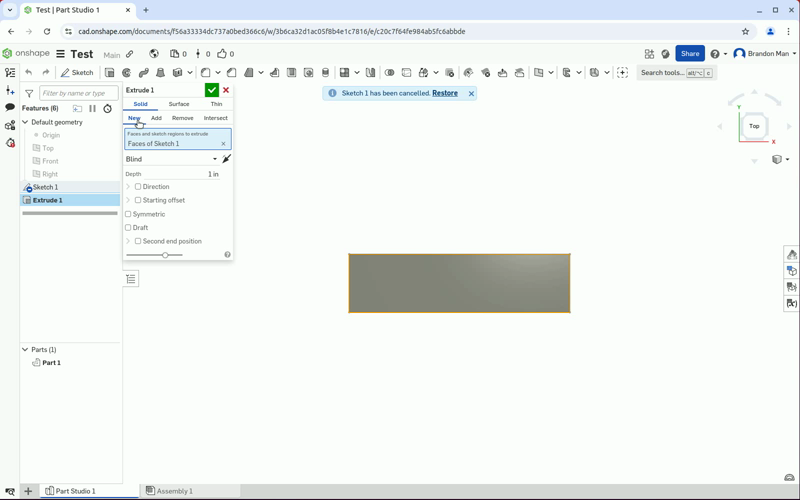
key(tab, 4)
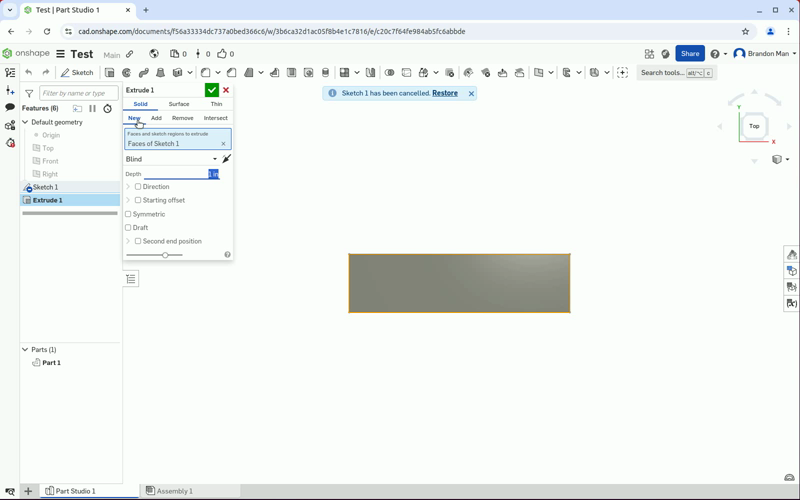
text(14.443)
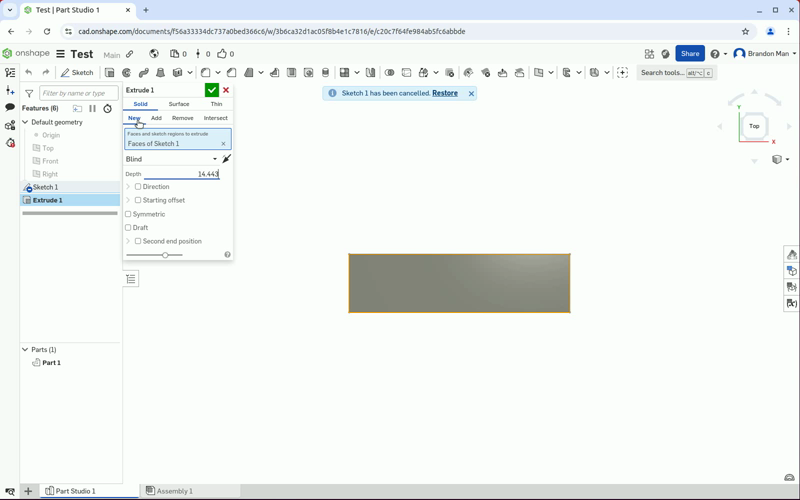
key(enter)
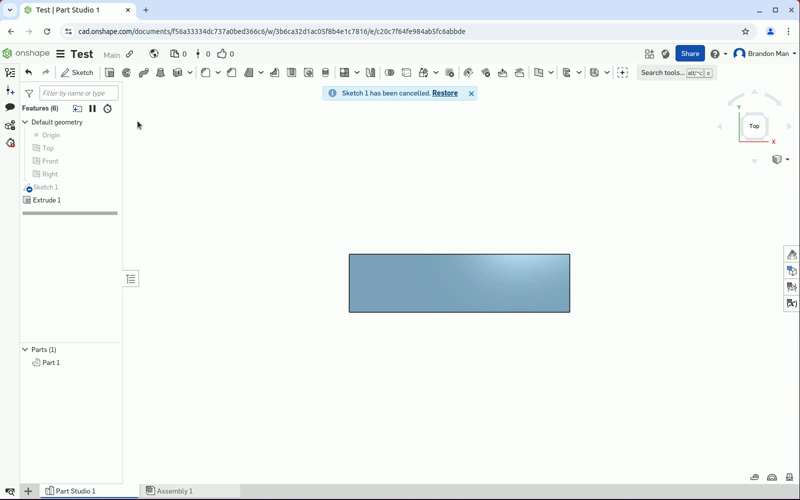
key(shift+h)
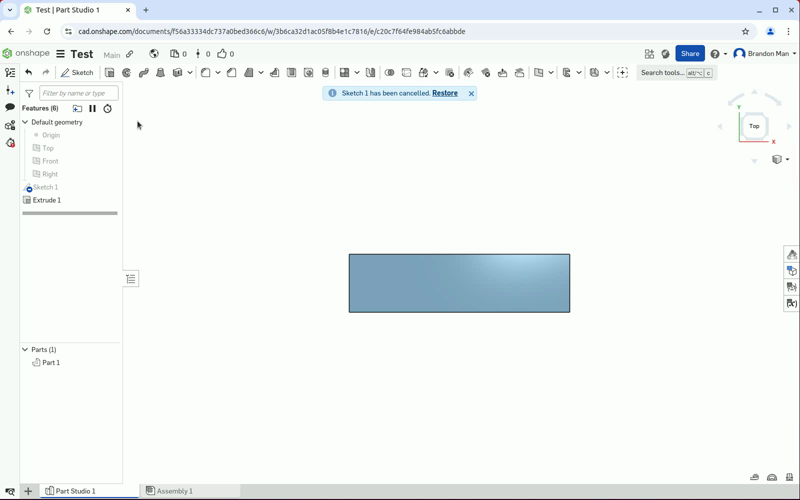
key(shift+h)
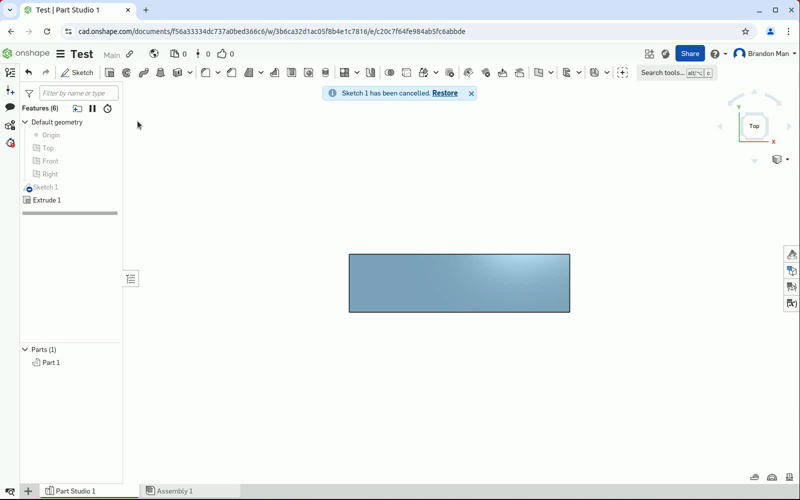
mouse_move(73, 189)
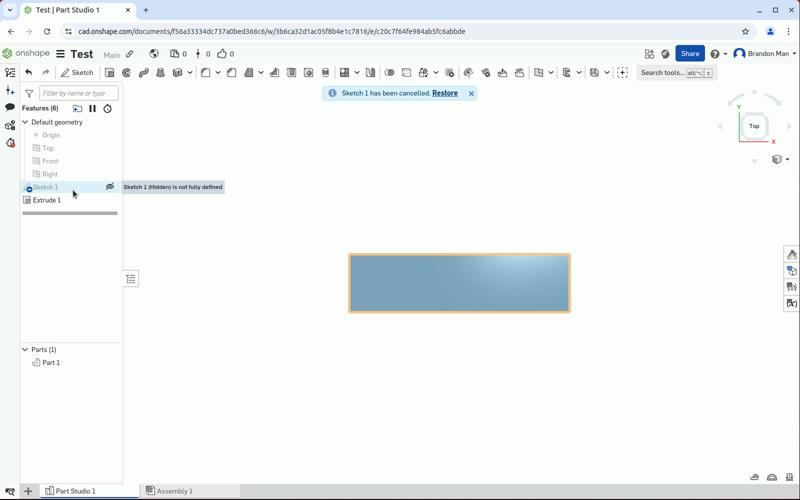
click(73, 189)
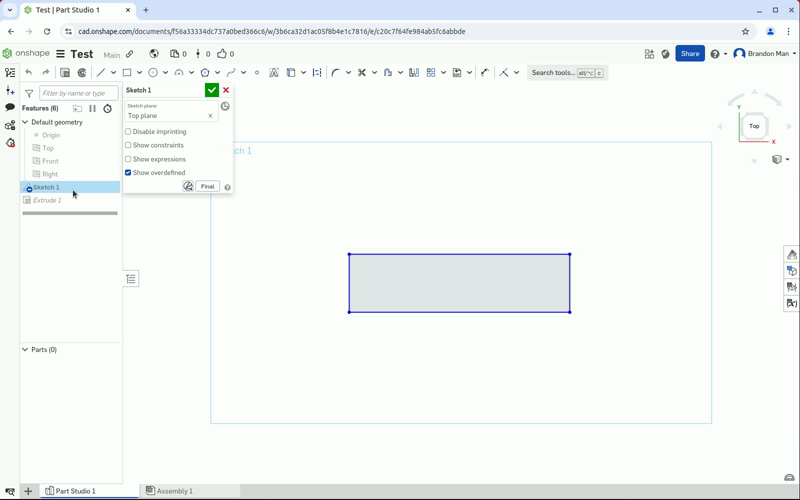
mouse_move(229, 92)
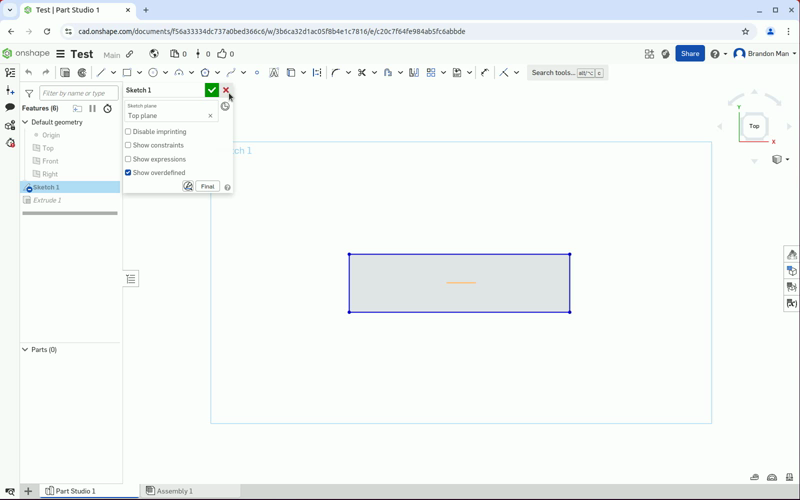
click(229, 92)
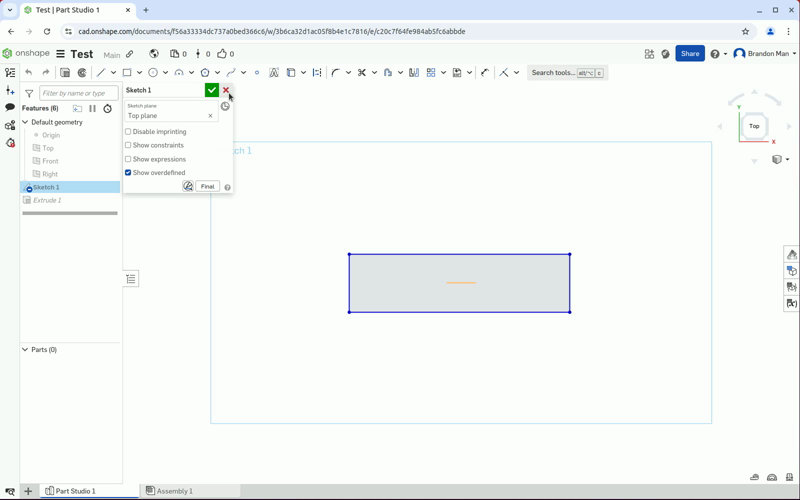
key(shift+s)
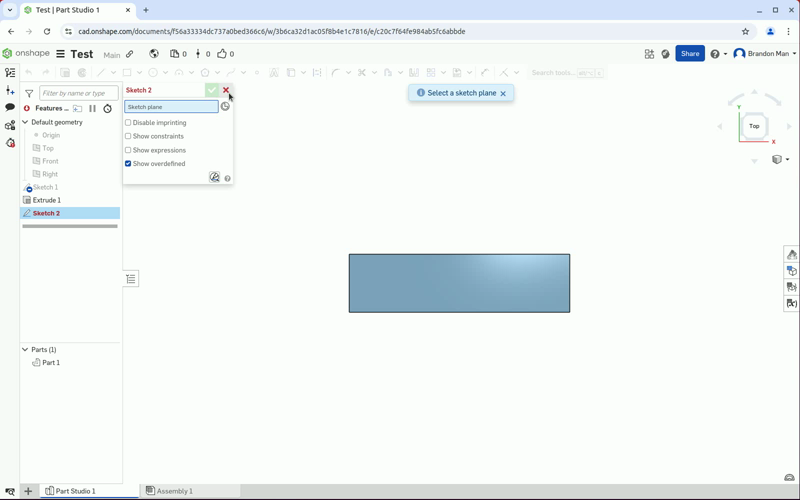
mouse_move(73, 150)
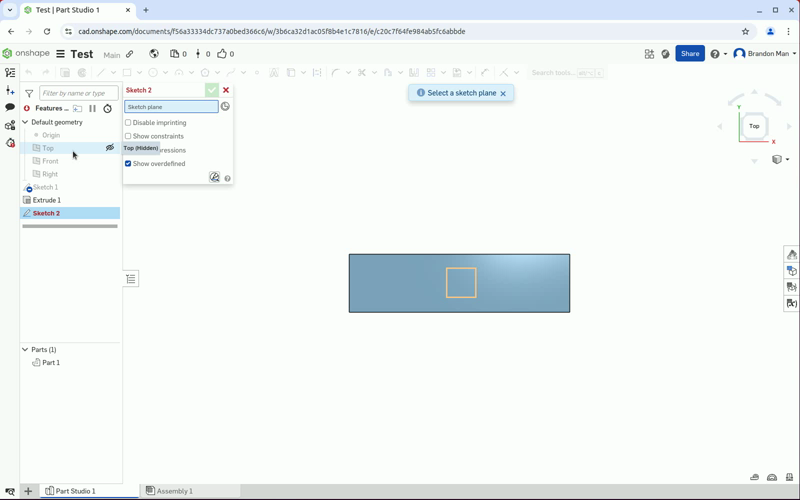
click(73, 150)
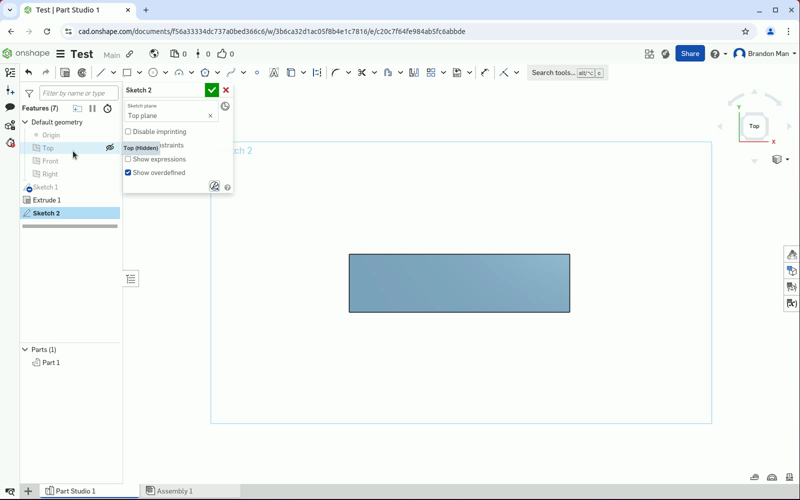
mouse_move(73, 352)
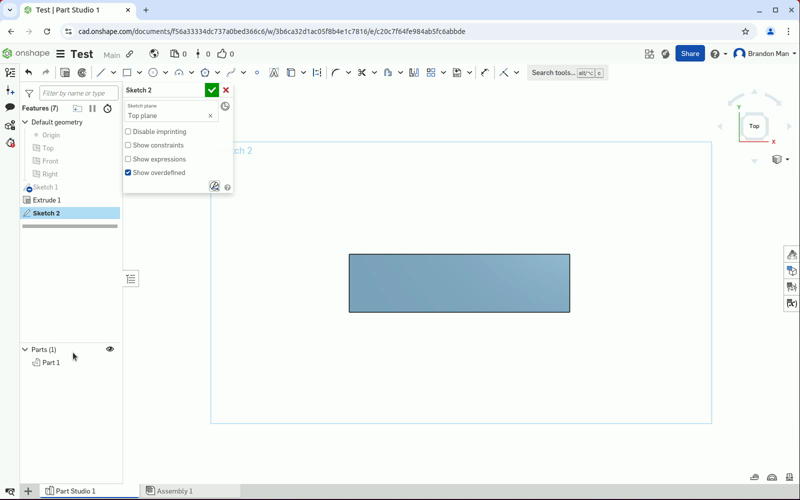
key(y)
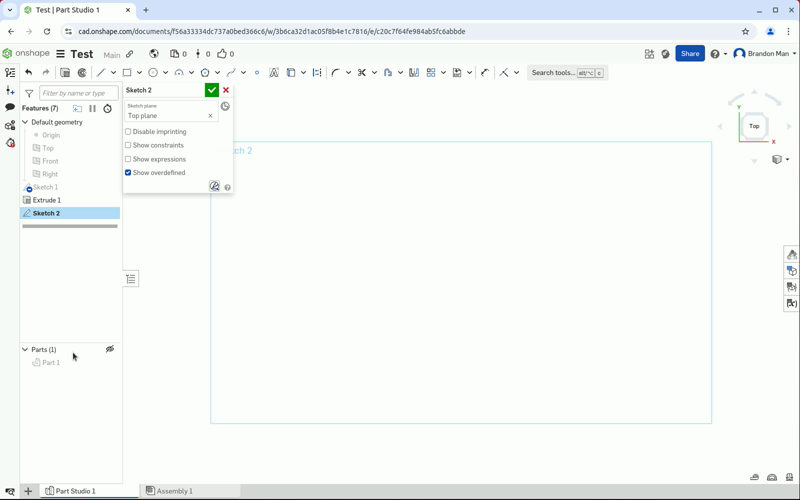
key(l)
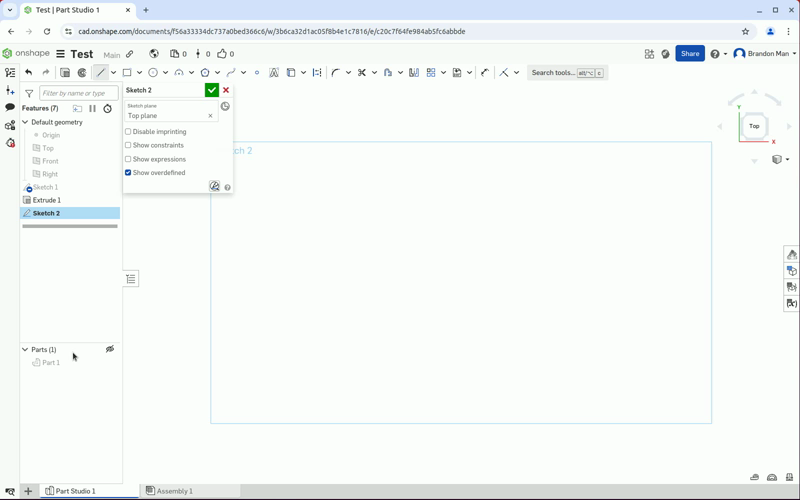
key_down(shift)
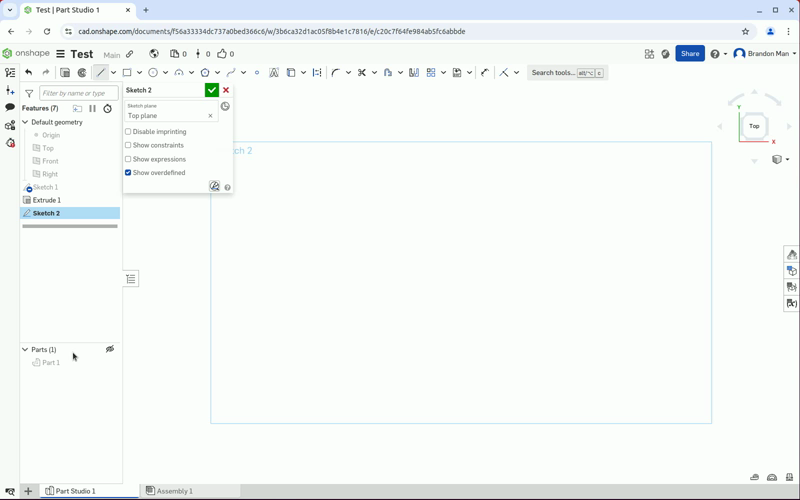
mouse_move(348, 313)
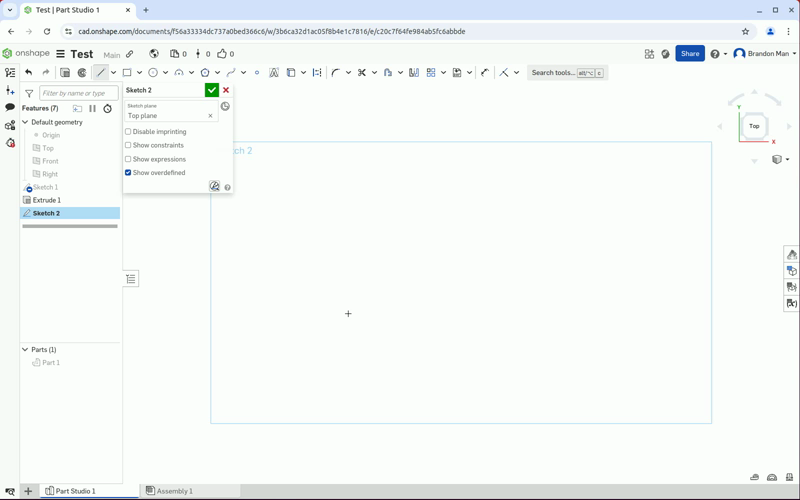
click(348, 313)
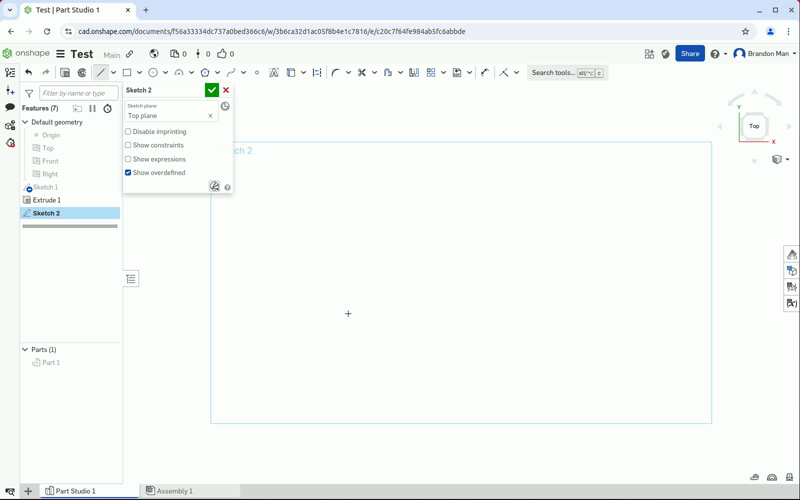
key_up(shift)
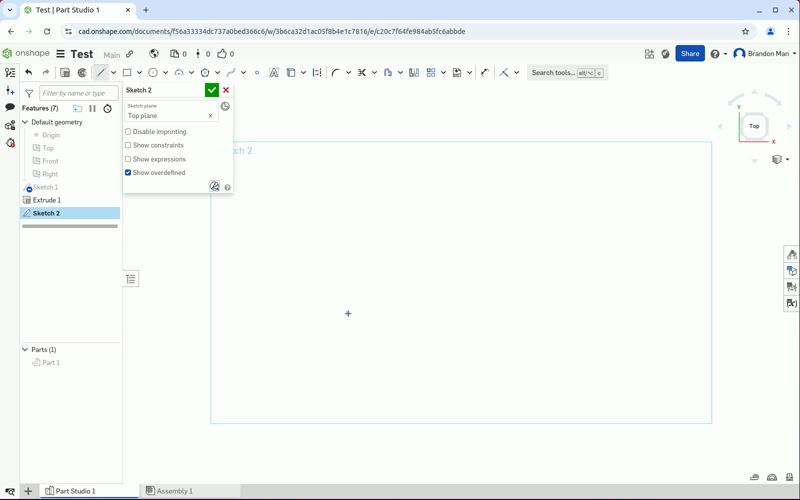
key_down(shift)
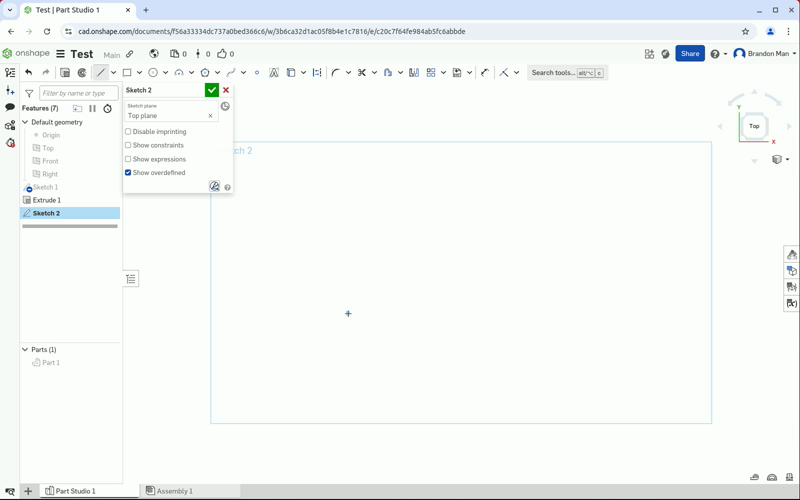
mouse_move(572, 313)
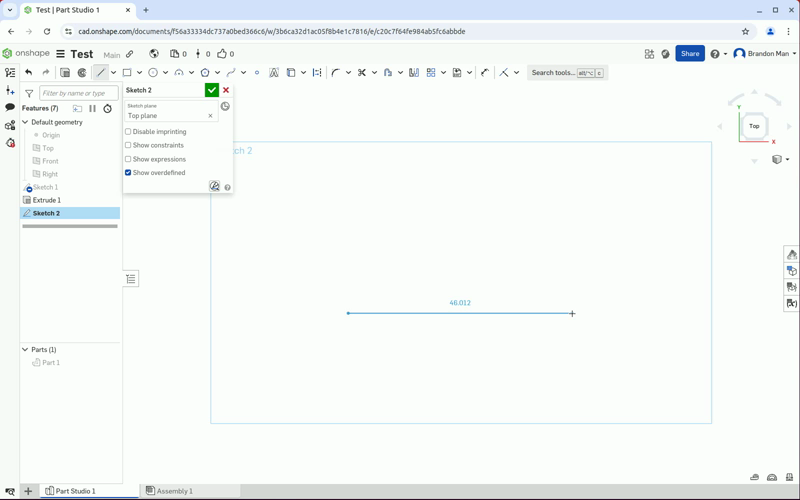
click(572, 313)
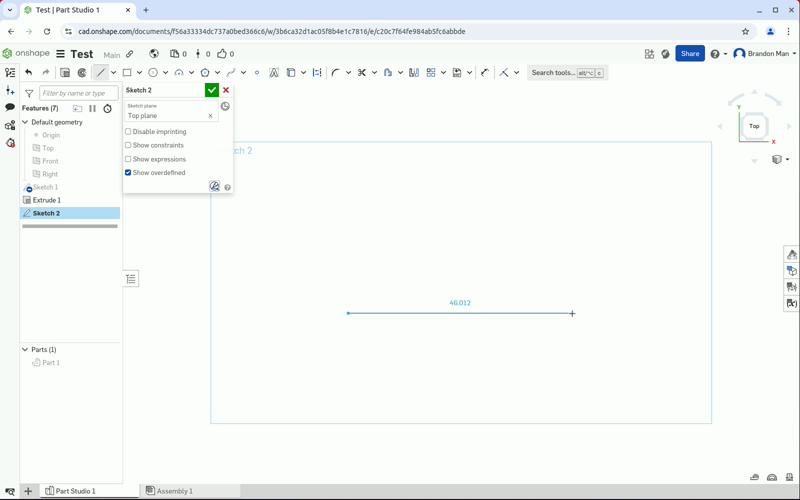
key_up(shift)
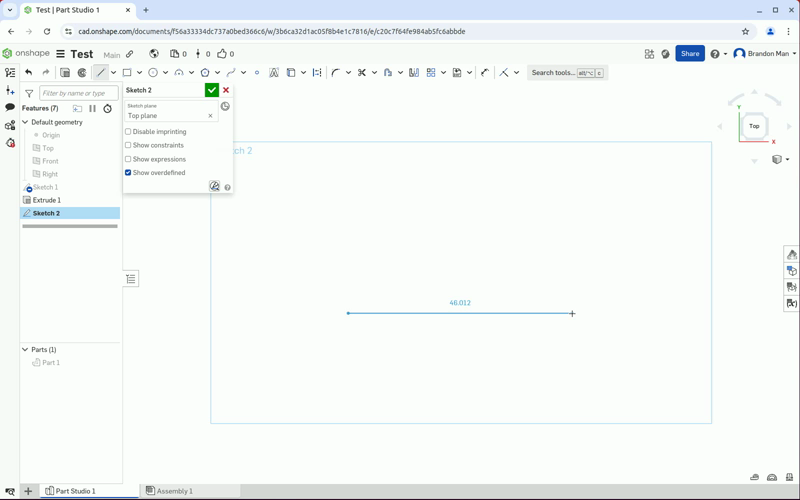
key_down(shift)
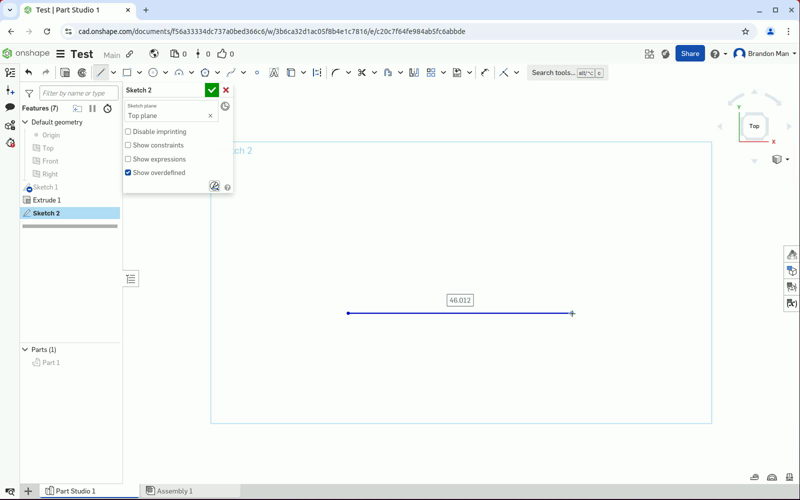
mouse_move(572, 252)
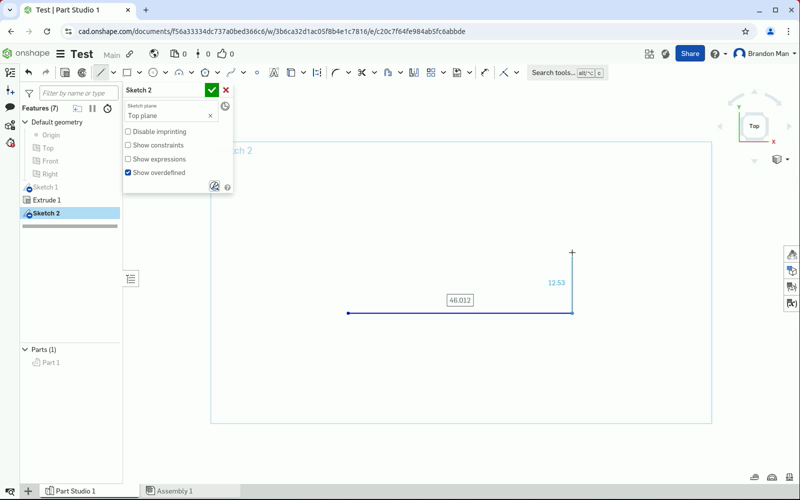
click(572, 252)
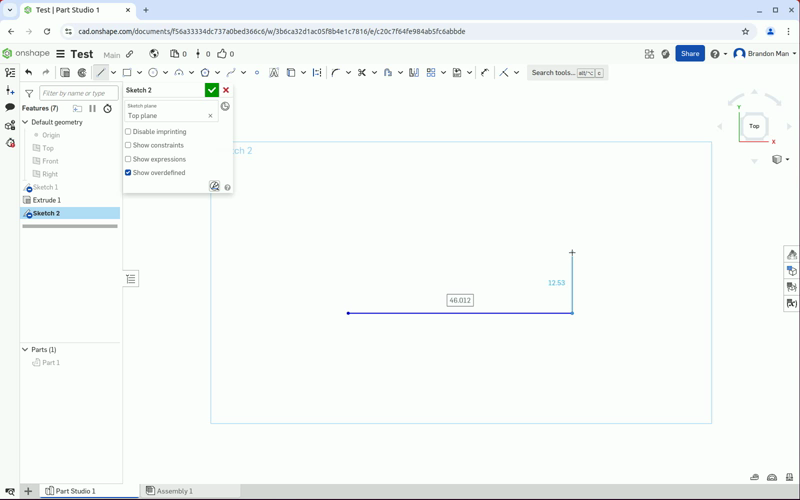
key_up(shift)
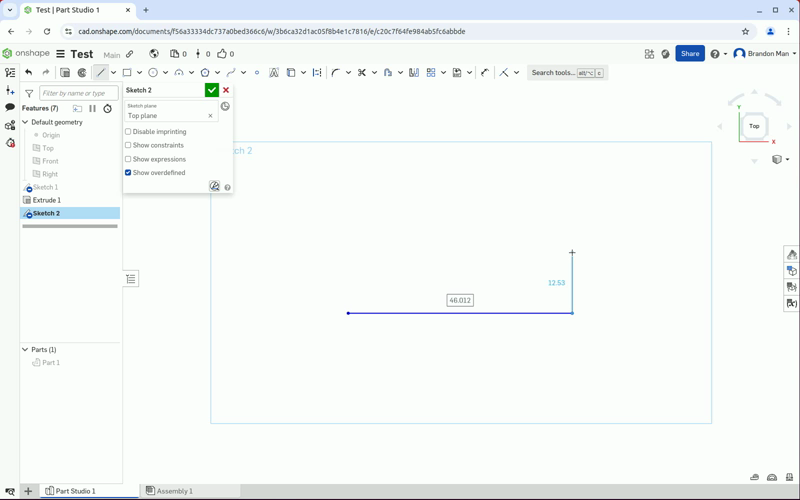
key_down(shift)
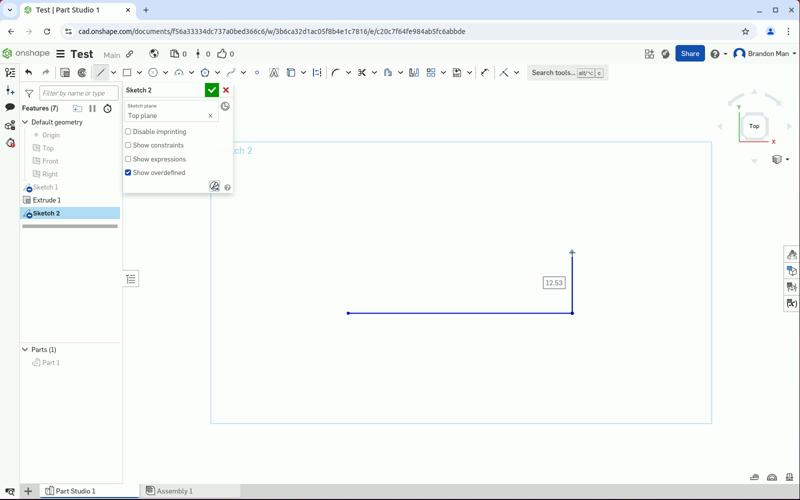
mouse_move(348, 252)
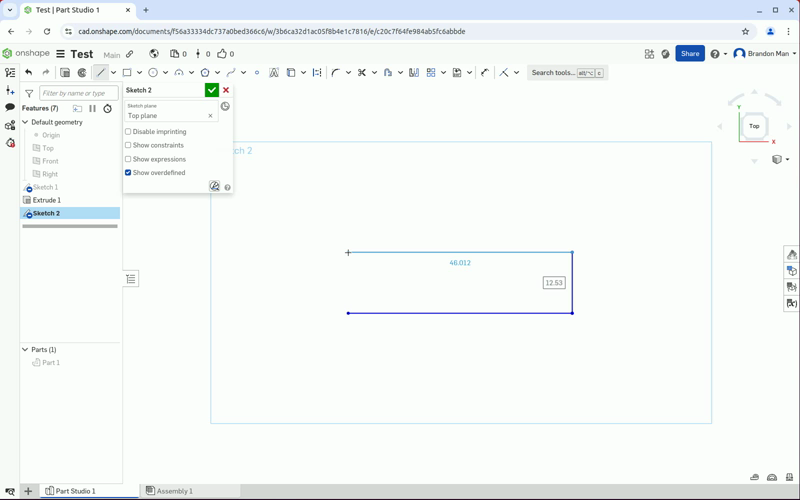
click(348, 252)
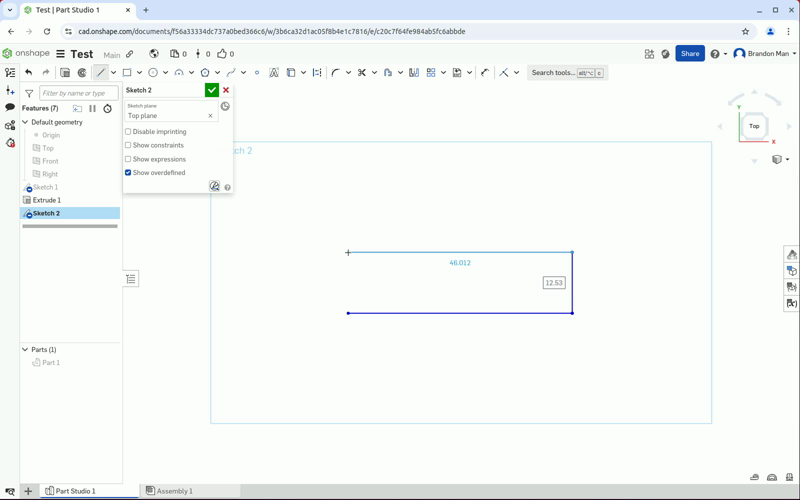
key_up(shift)
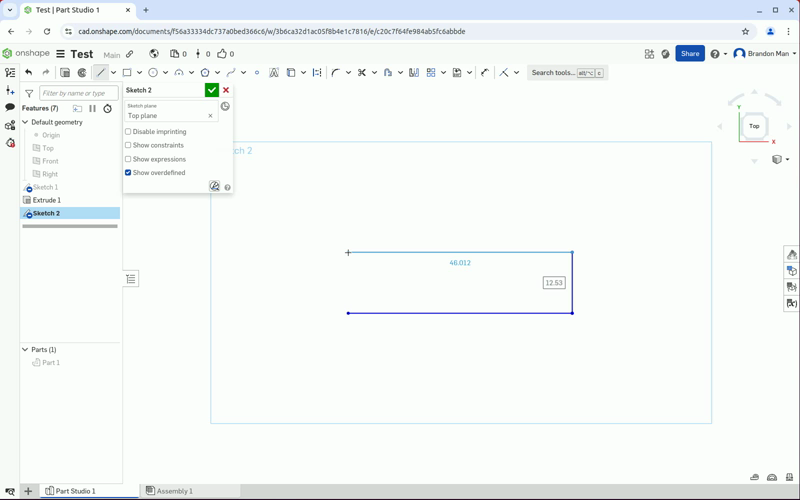
key_down(shift)
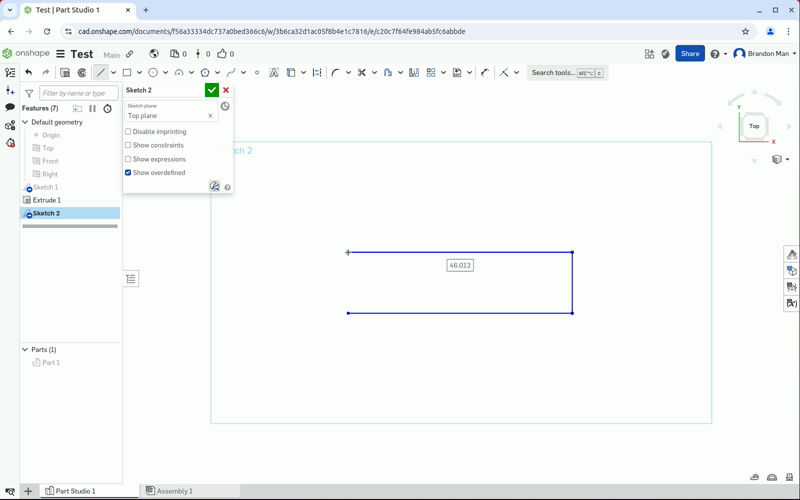
mouse_move(348, 313)
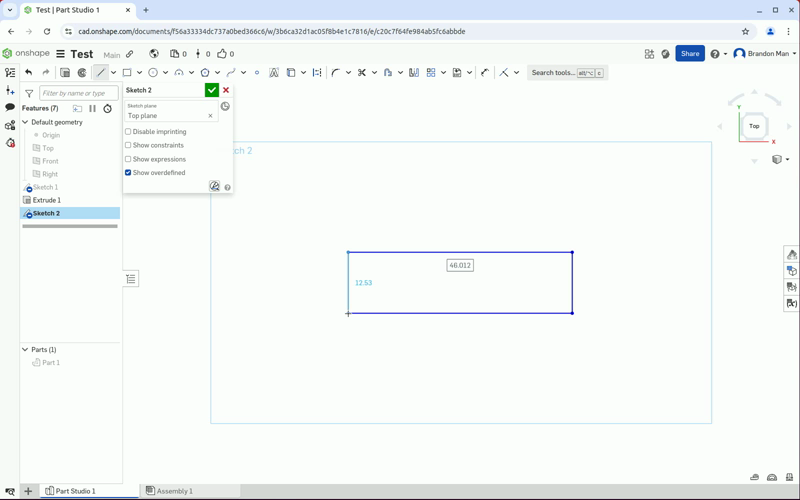
key_up(shift)
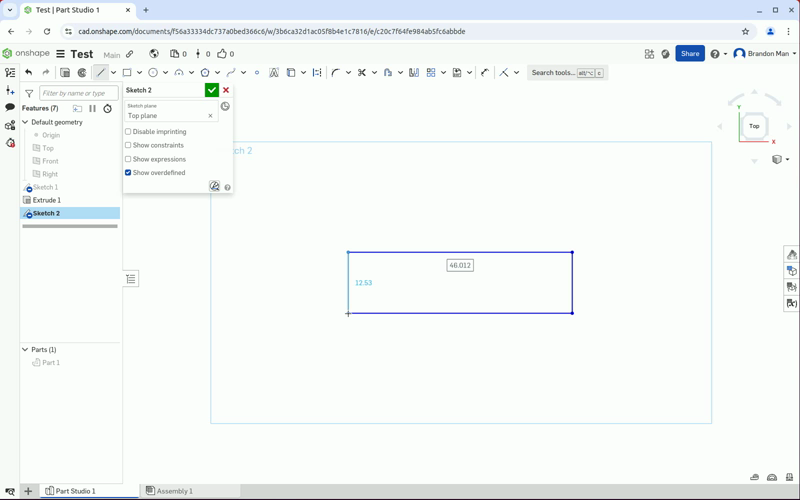
click(348, 313)
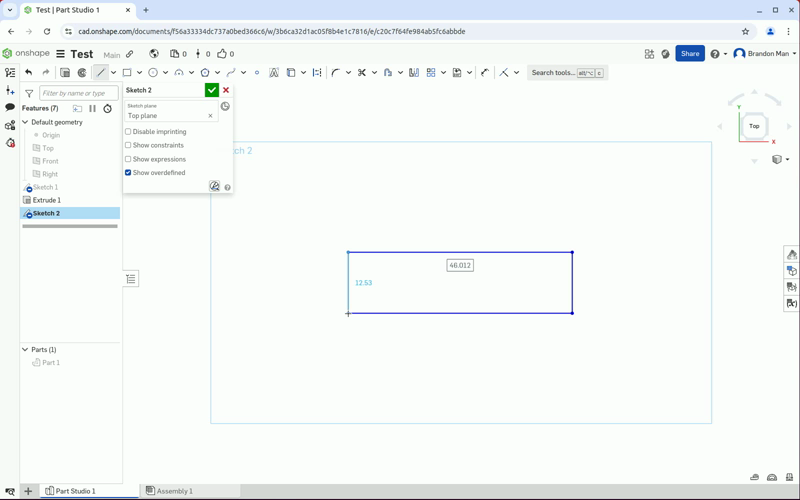
key(esc)
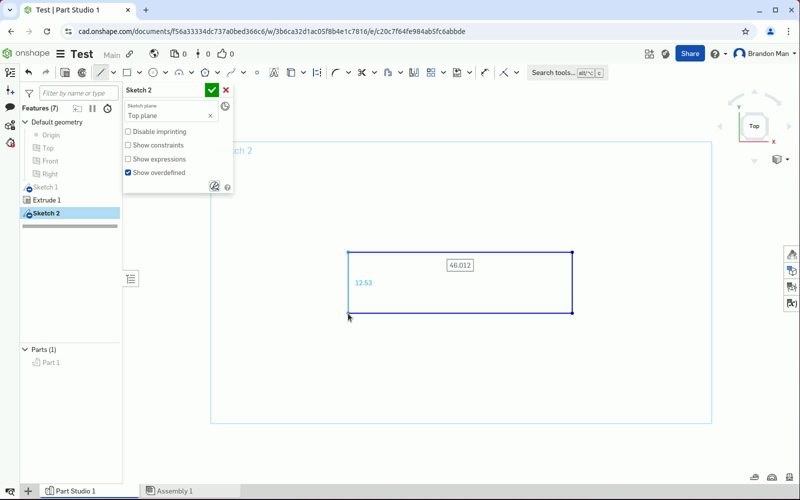
key(l)
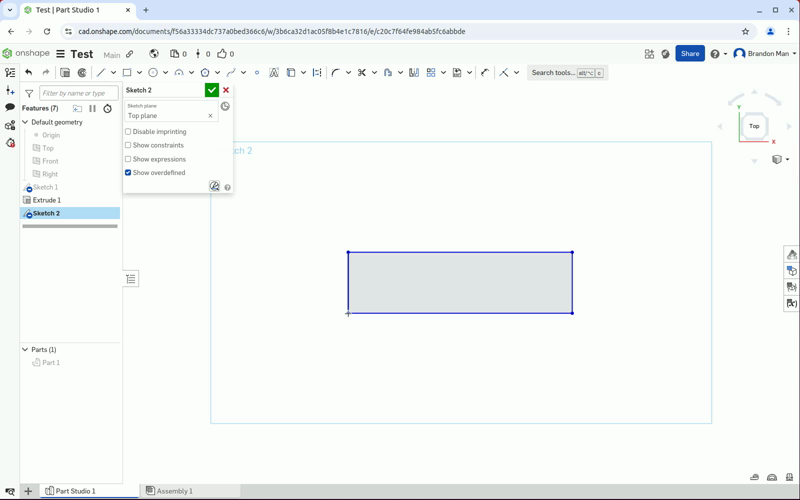
key_down(shift)
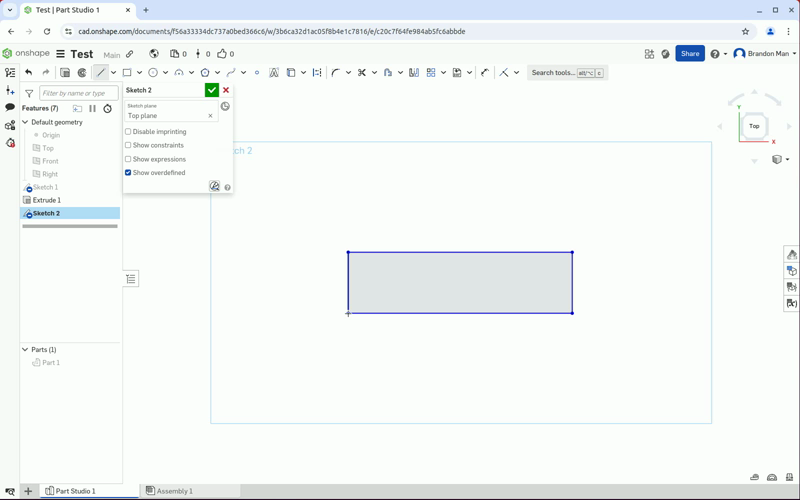
mouse_move(350, 311)
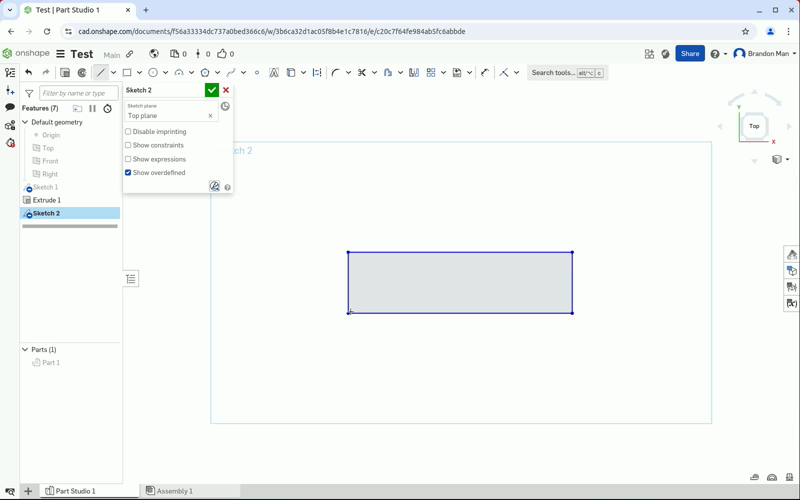
scroll(6)
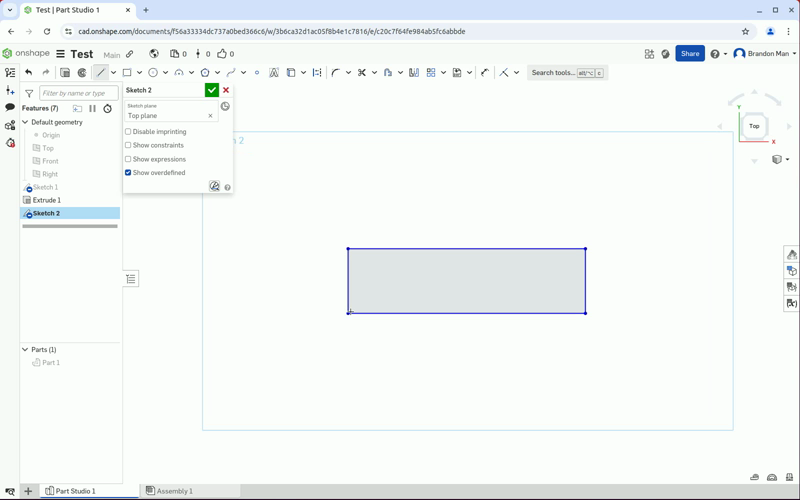
scroll(6)
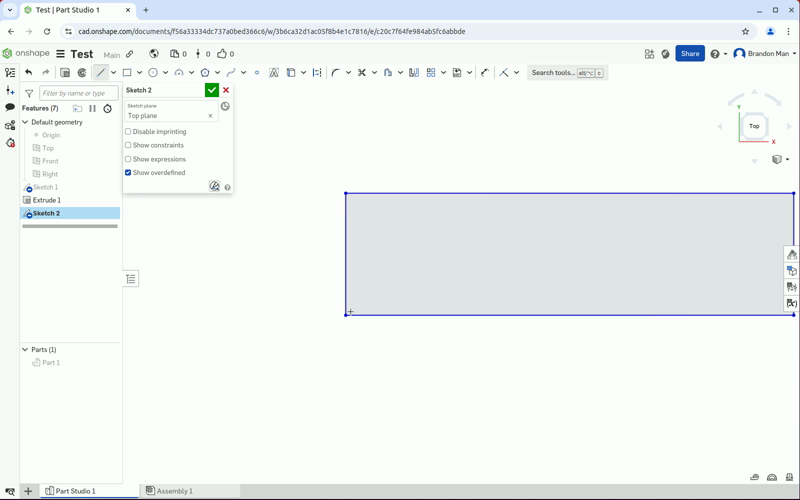
scroll(6)
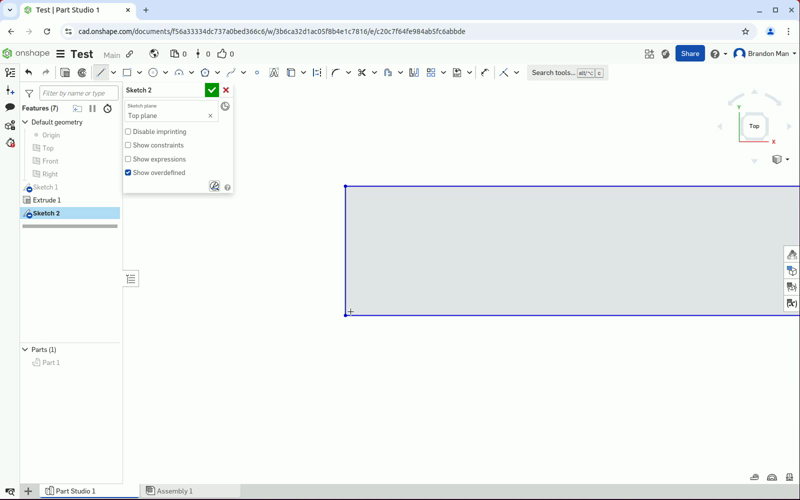
scroll(6)
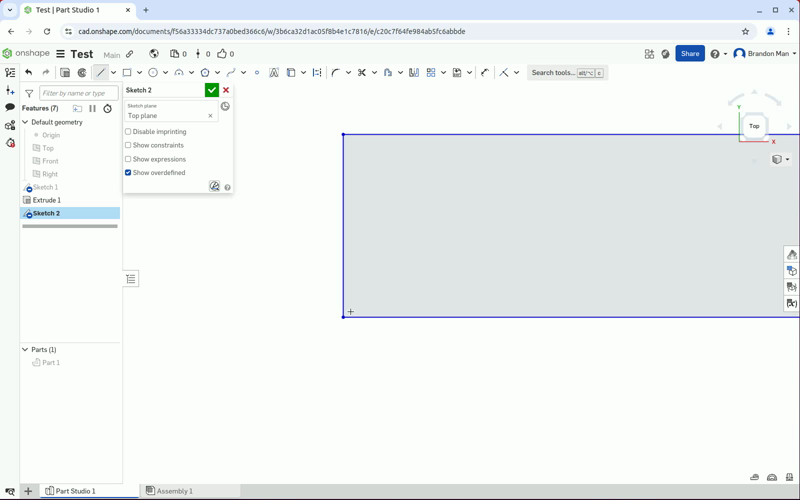
scroll(6)
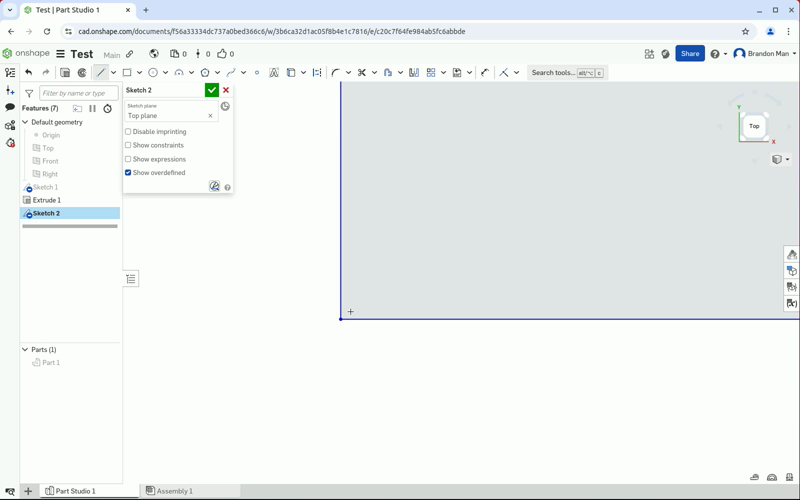
scroll(6)
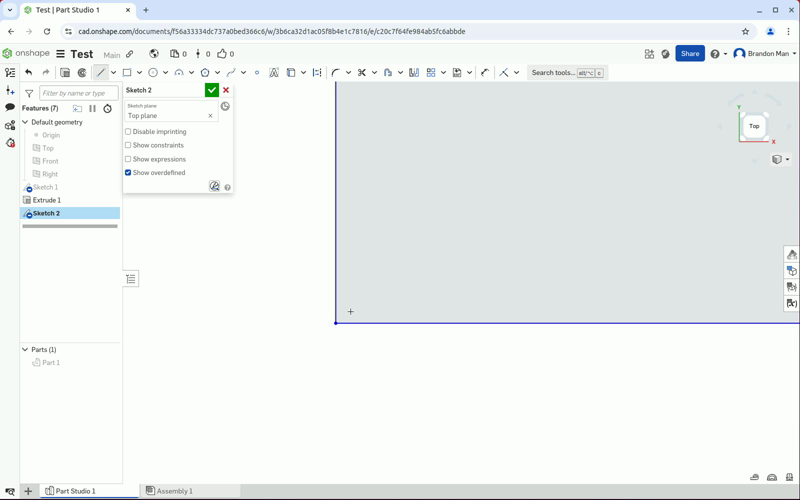
scroll(6)
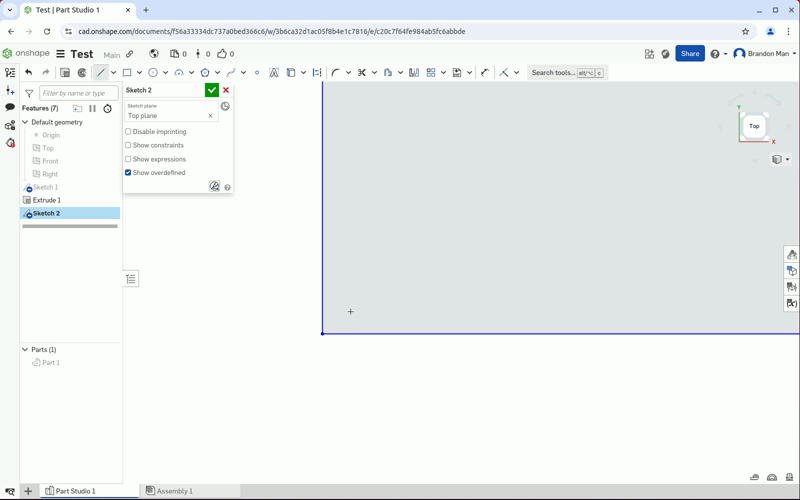
click(350, 311)
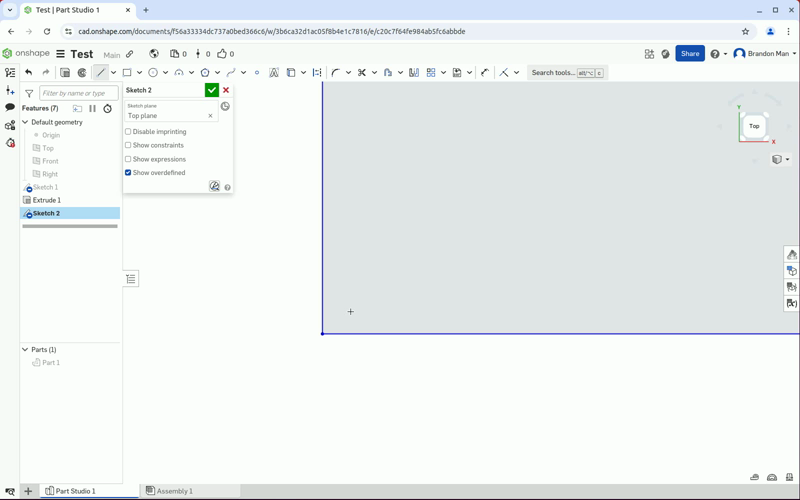
scroll(-6)
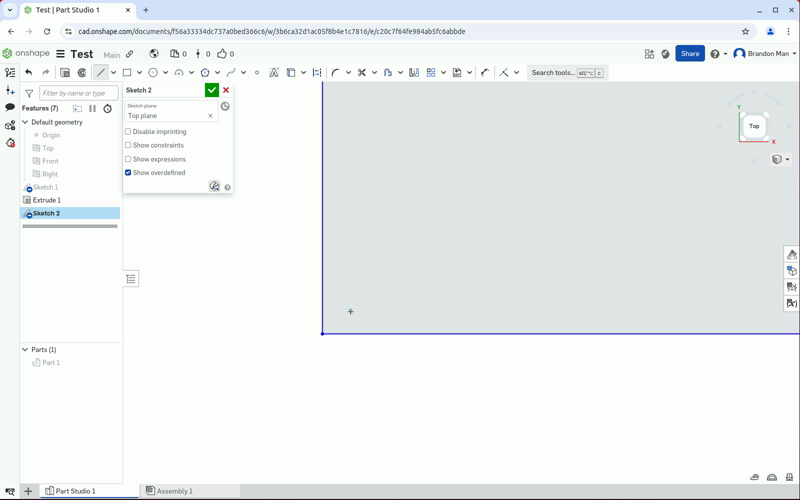
scroll(-6)
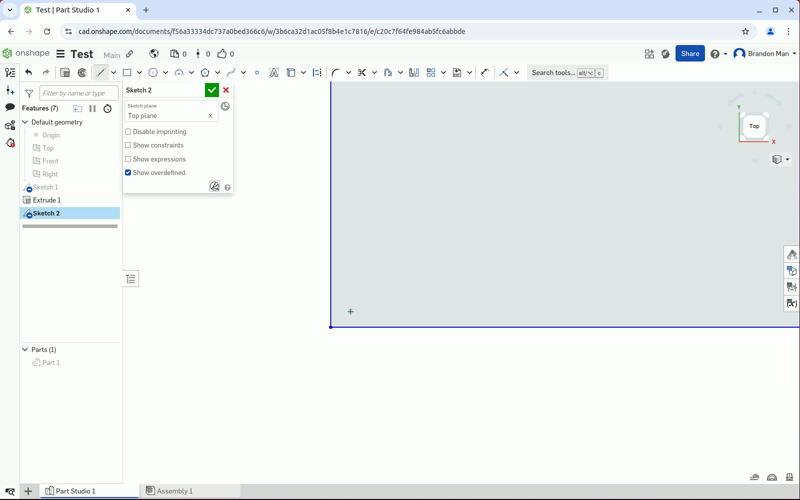
scroll(-6)
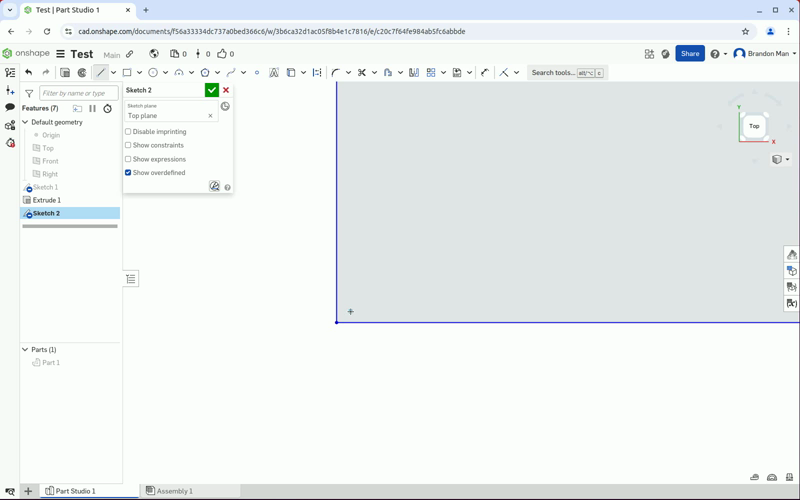
scroll(-6)
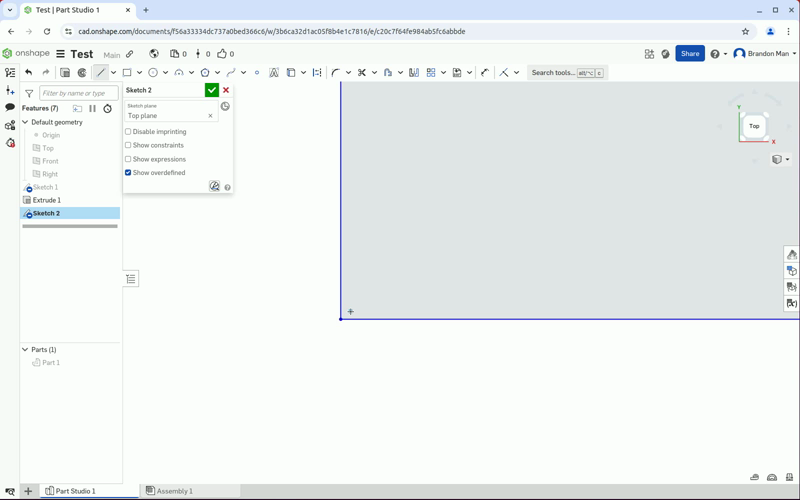
scroll(-6)
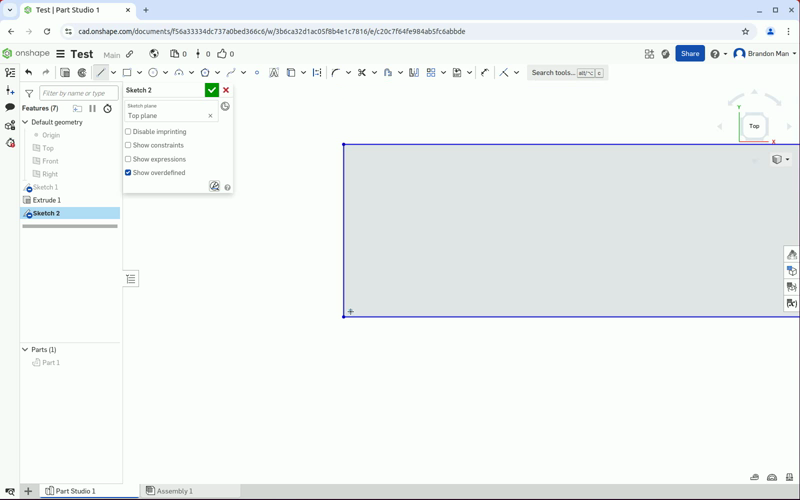
scroll(-6)
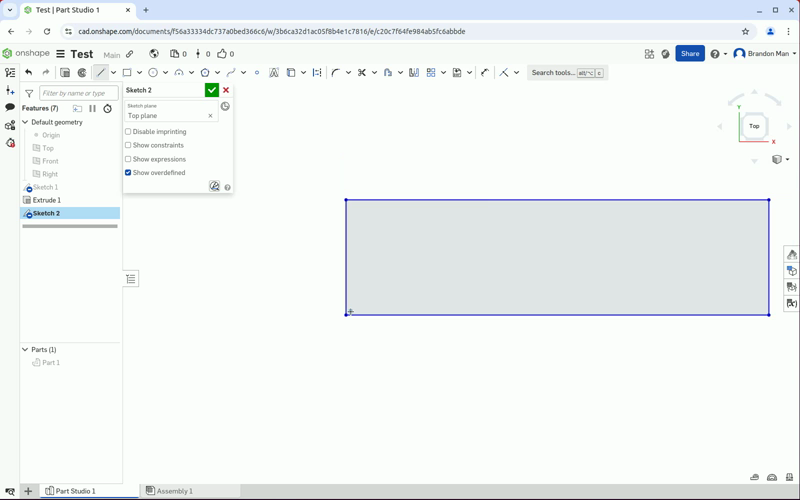
scroll(-6)
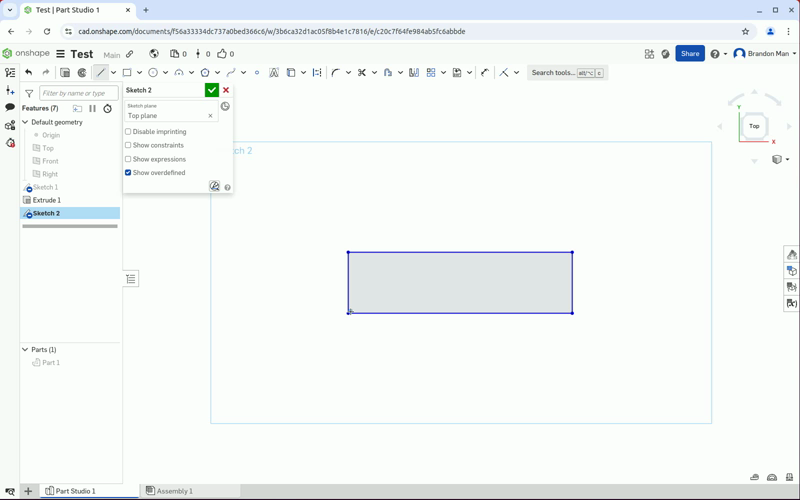
key_up(shift)
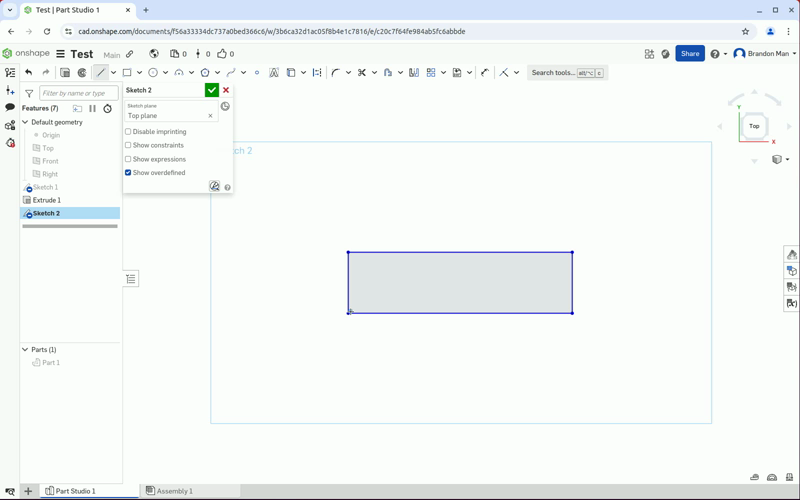
key_down(shift)
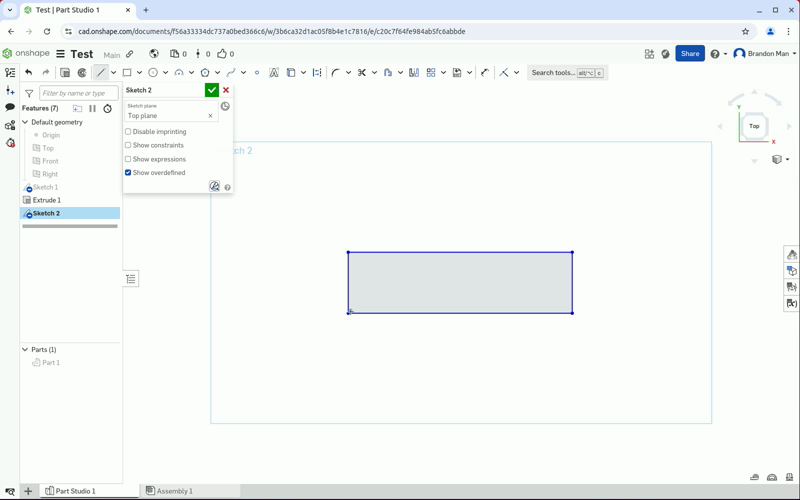
mouse_move(569, 311)
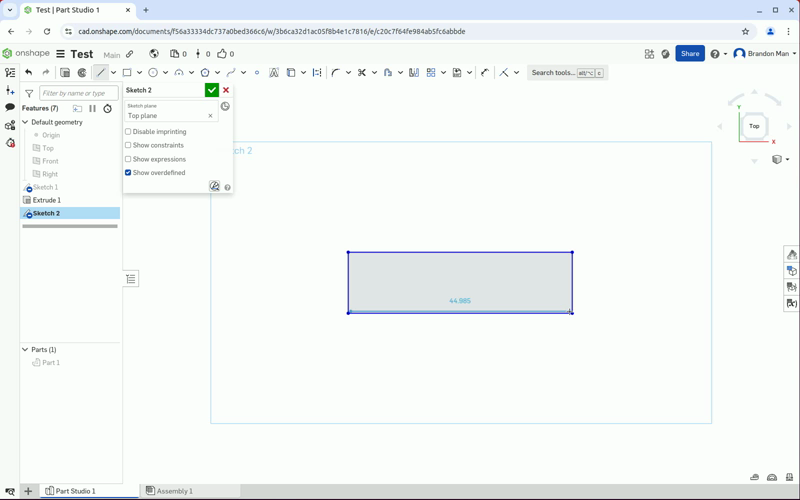
scroll(6)
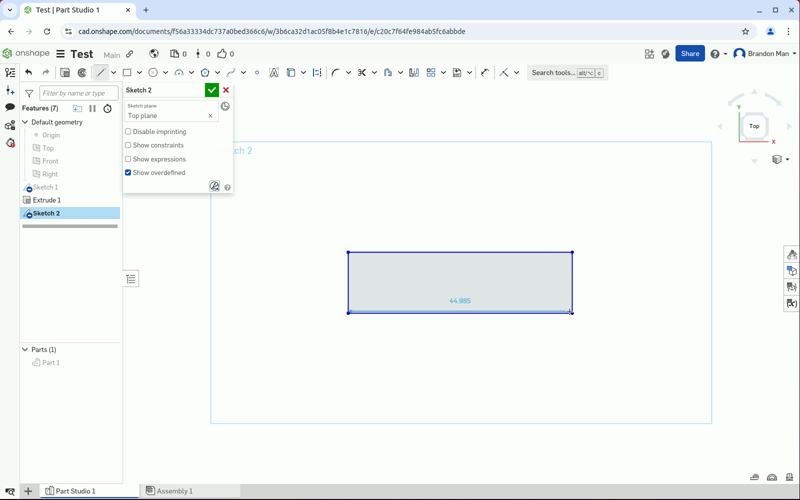
scroll(6)
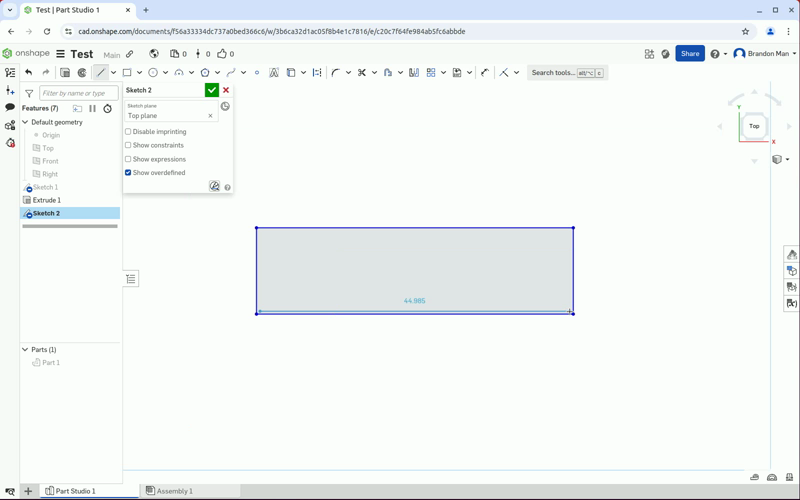
scroll(6)
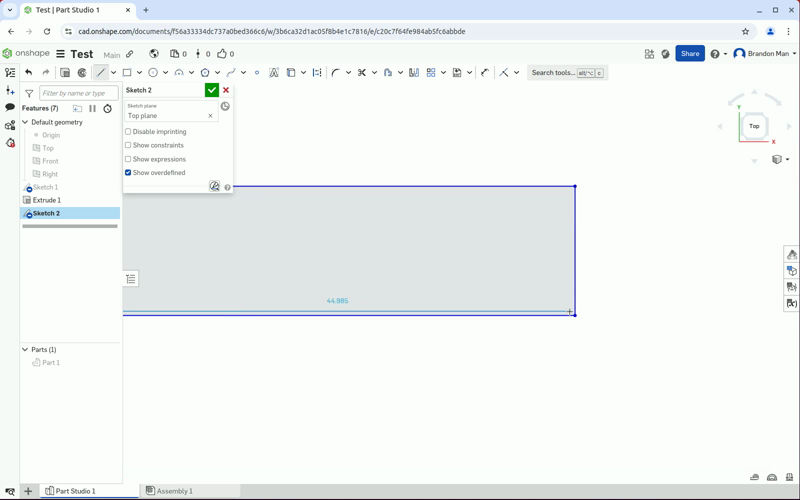
scroll(6)
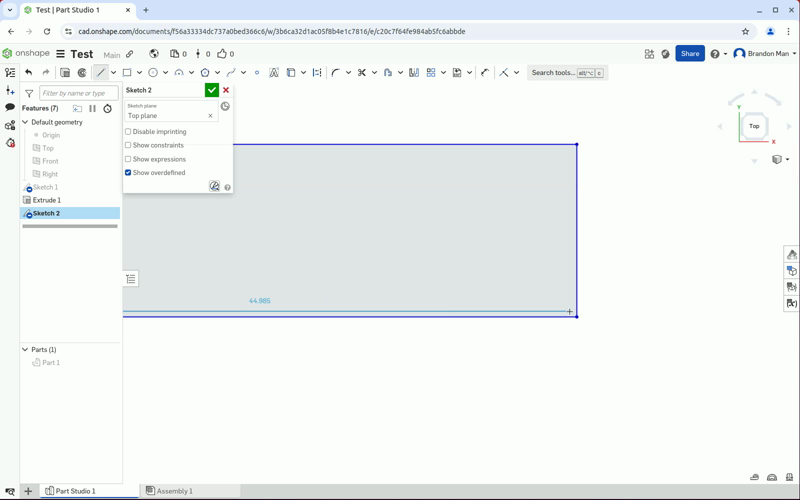
scroll(6)
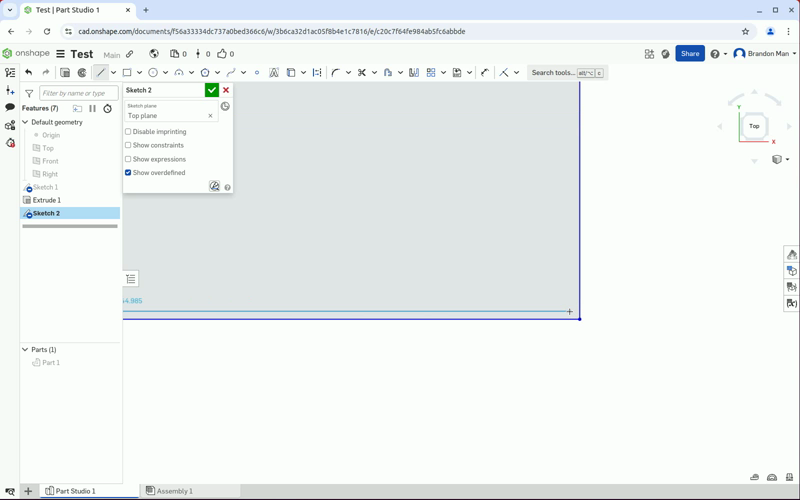
scroll(6)
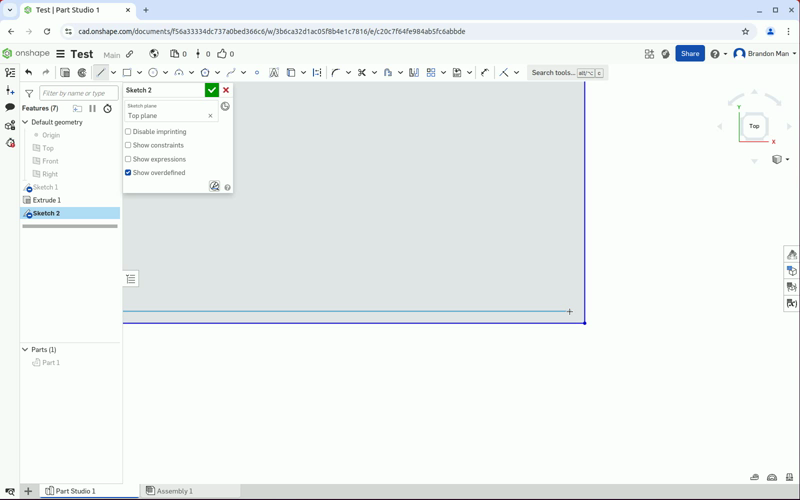
scroll(6)
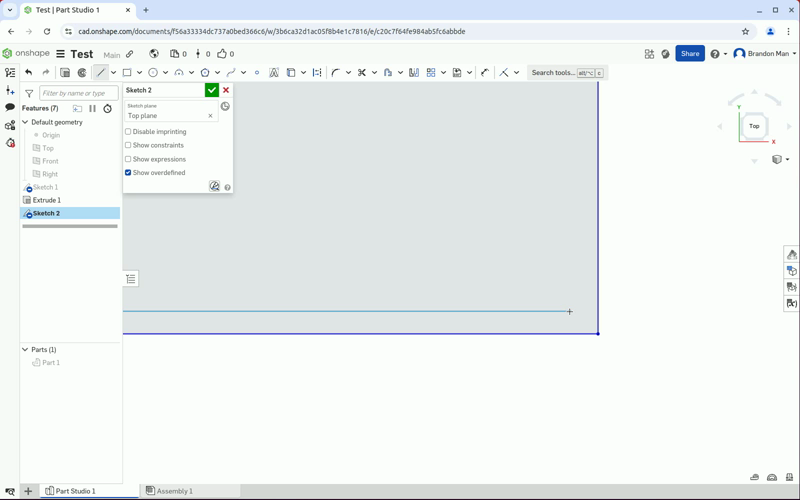
click(569, 311)
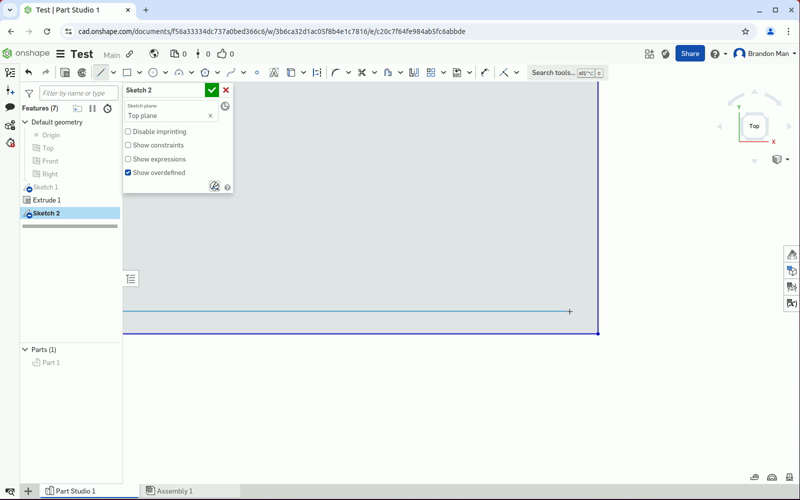
scroll(-6)
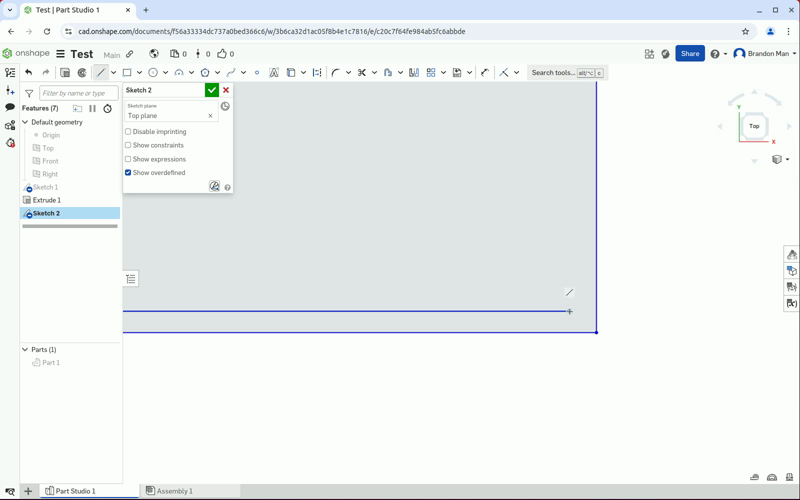
scroll(-6)
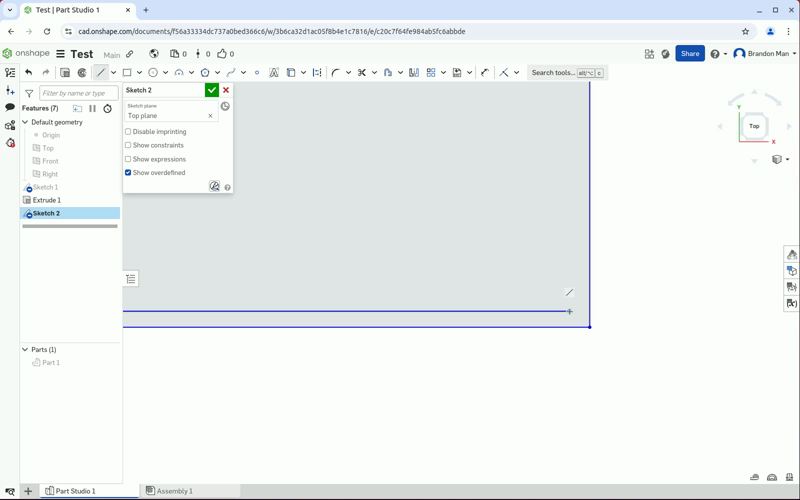
scroll(-6)
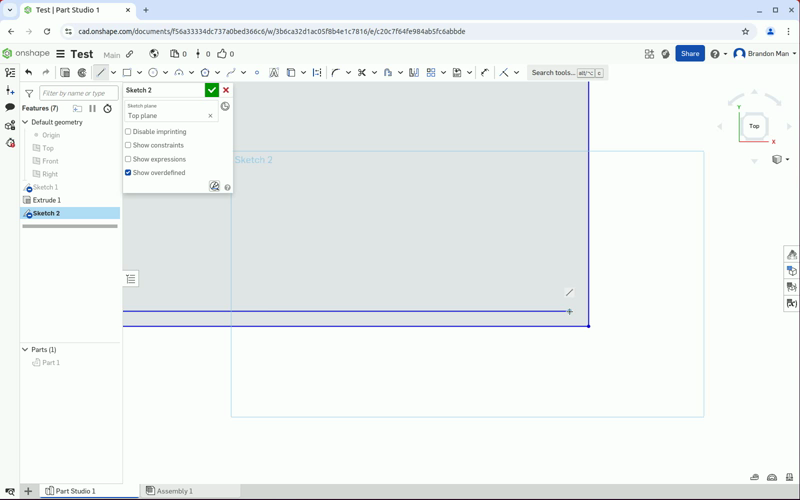
scroll(-6)
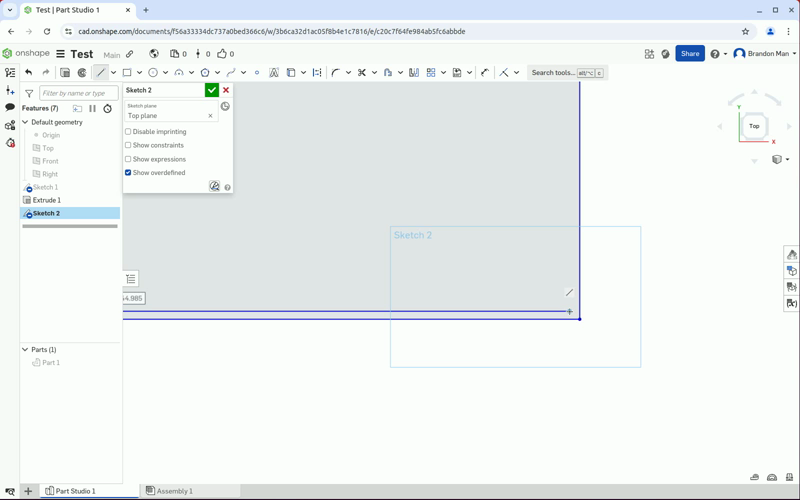
scroll(-6)
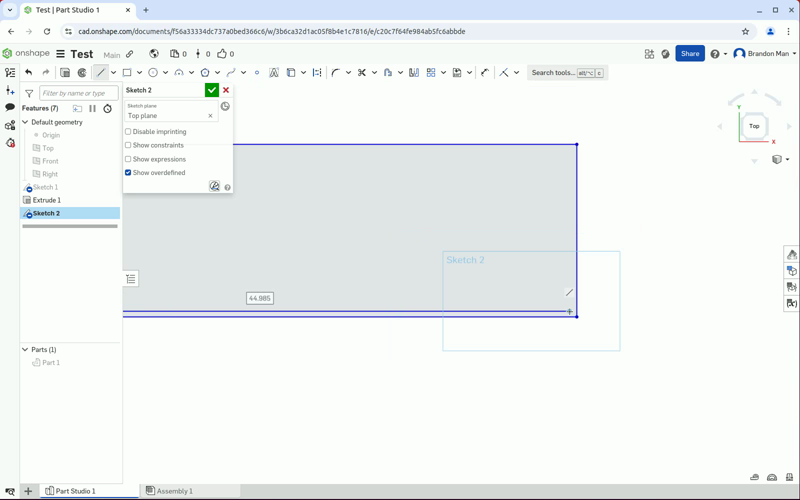
scroll(-6)
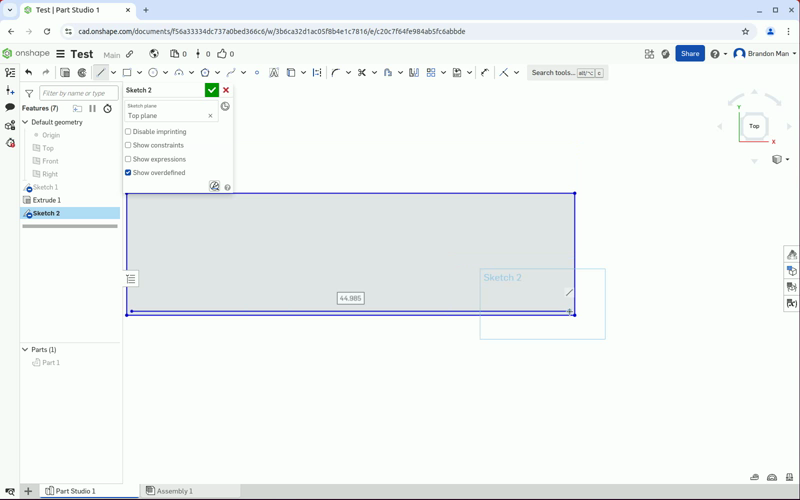
scroll(-6)
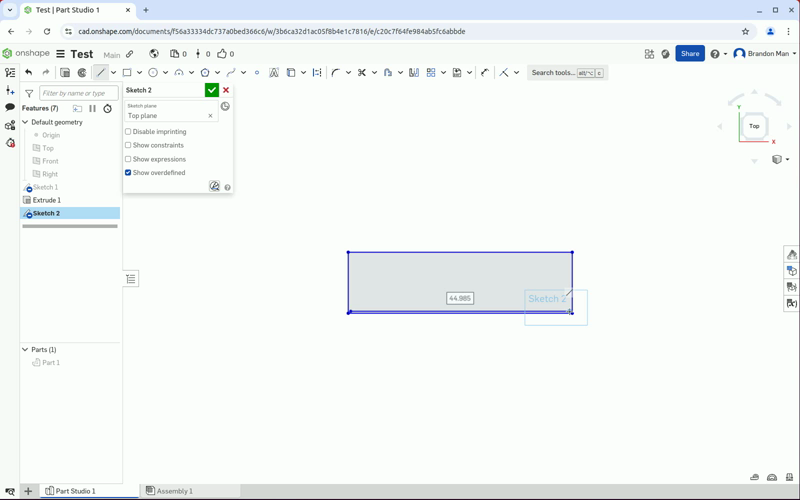
key_up(shift)
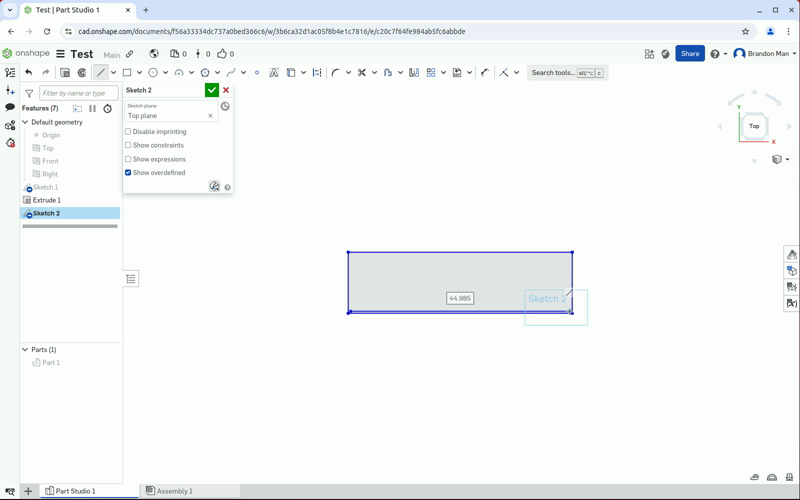
key_down(shift)
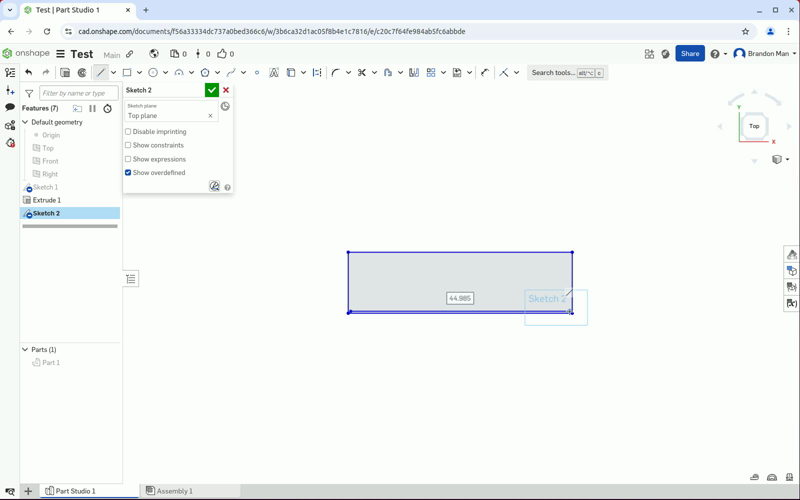
mouse_move(589, 311)
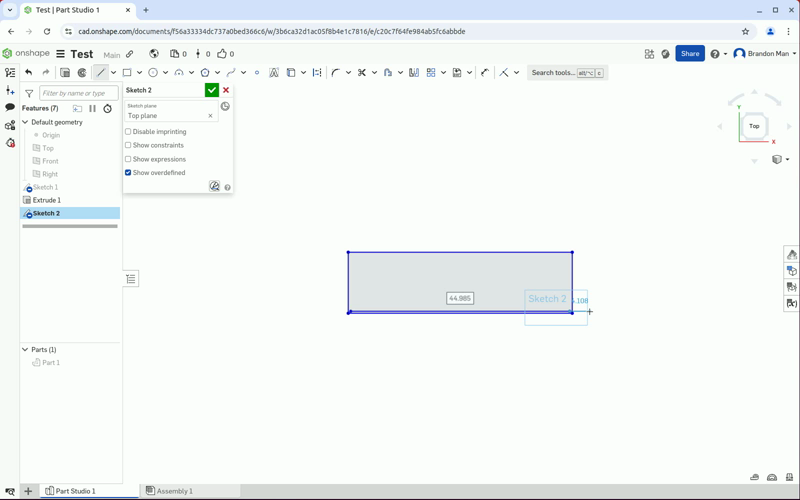
mouse_move(569, 254)
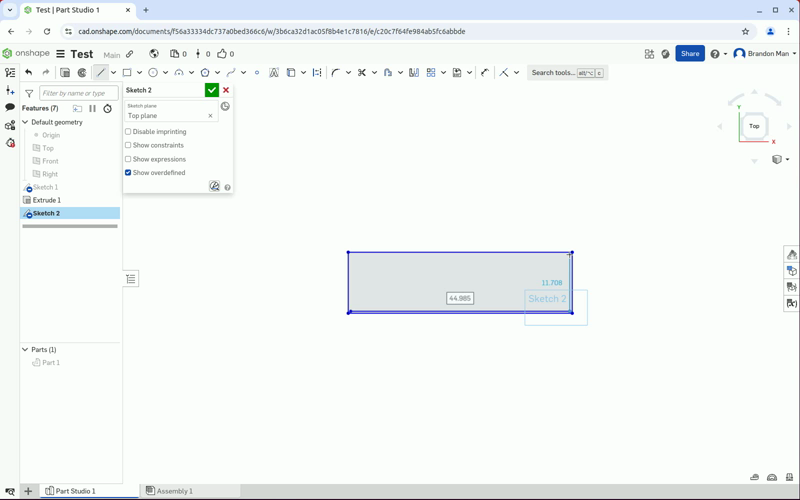
scroll(6)
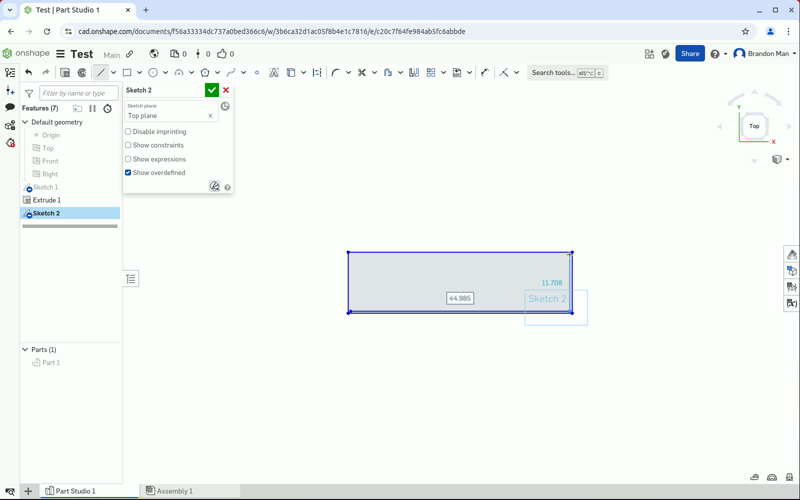
scroll(6)
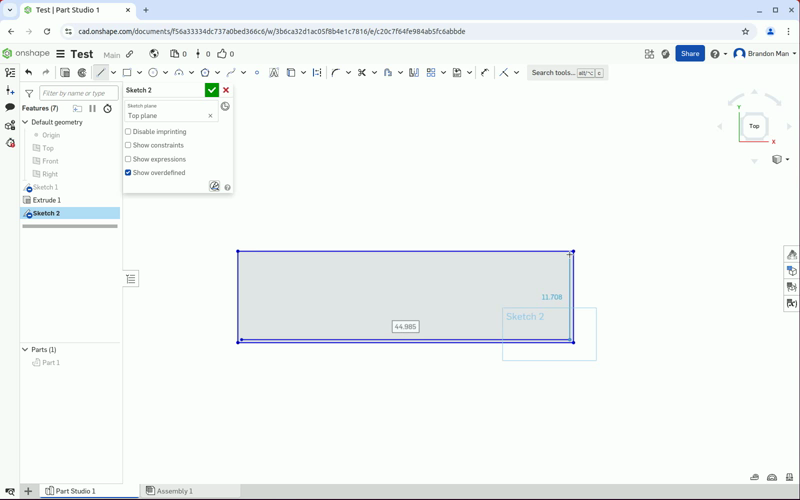
scroll(6)
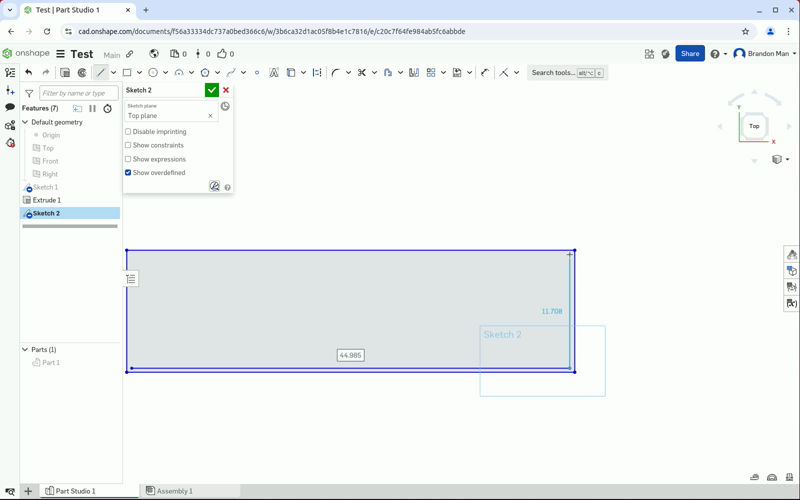
scroll(6)
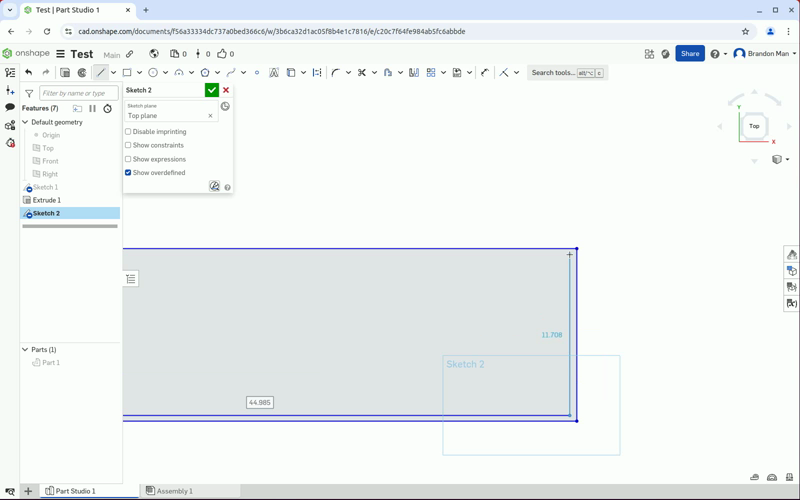
scroll(6)
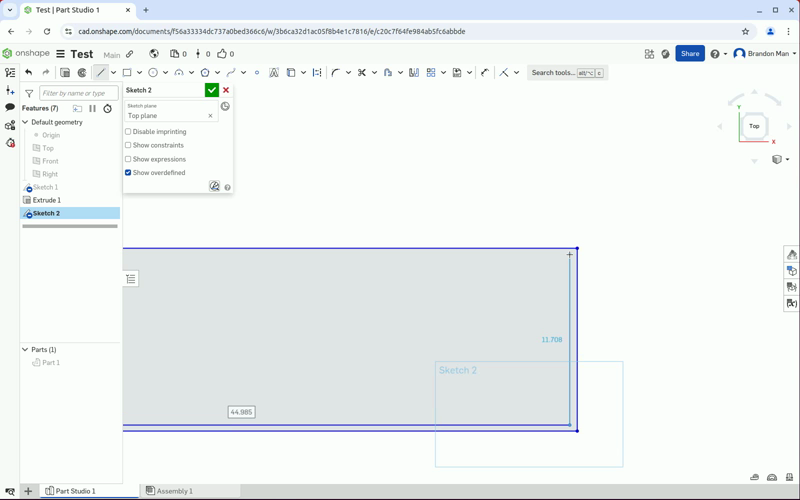
scroll(6)
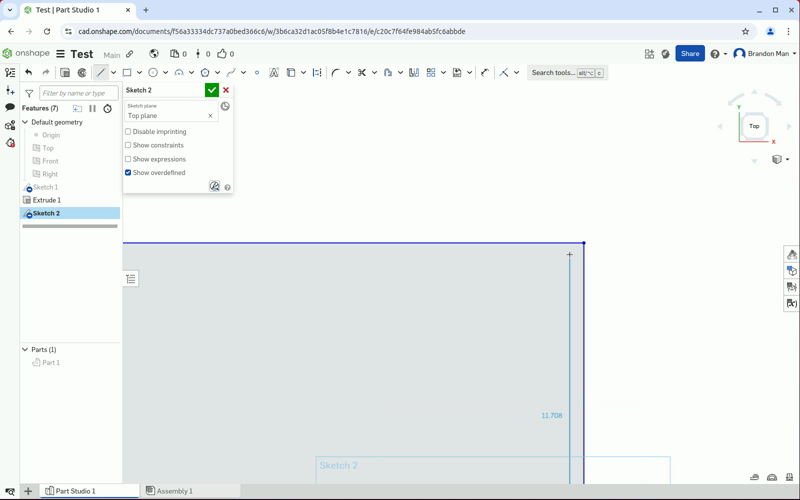
scroll(6)
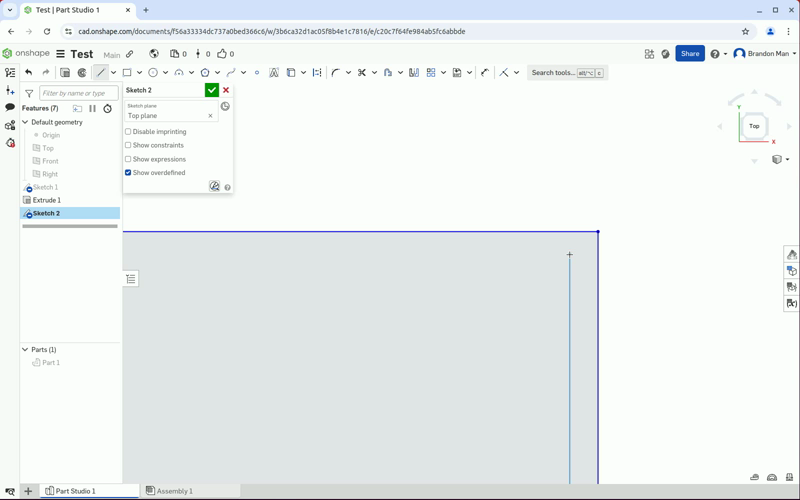
click(569, 254)
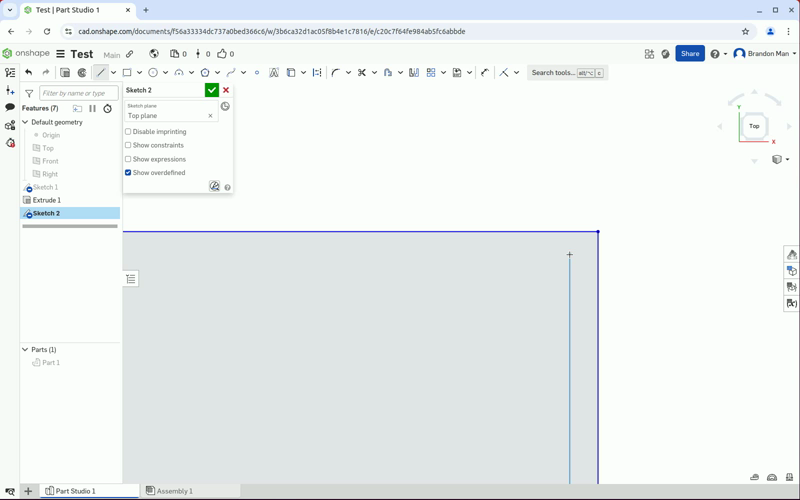
scroll(-6)
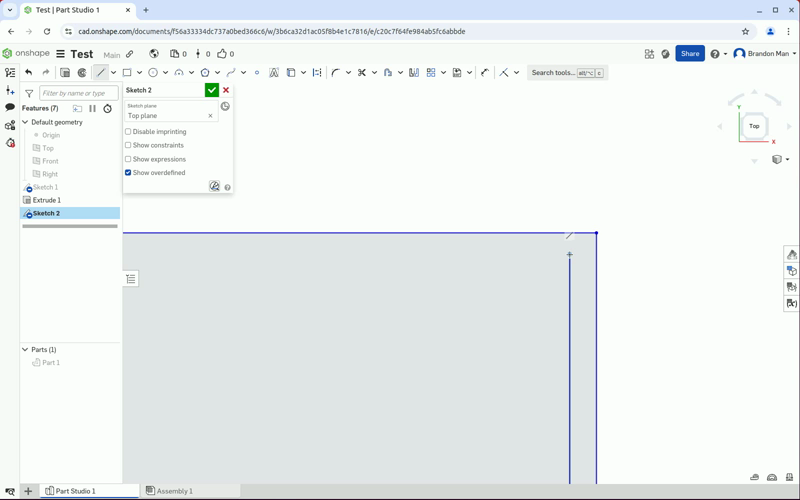
scroll(-6)
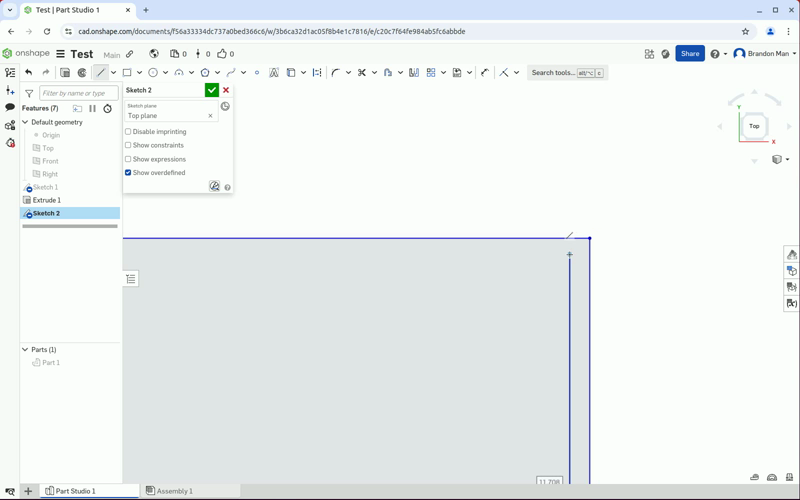
scroll(-6)
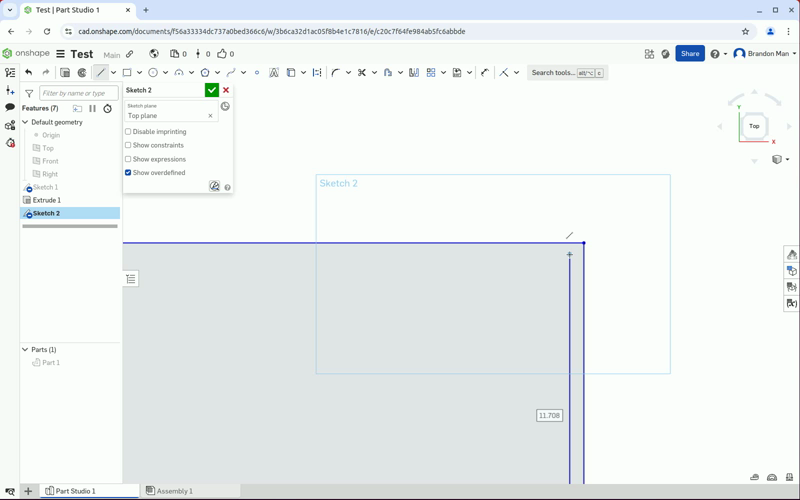
scroll(-6)
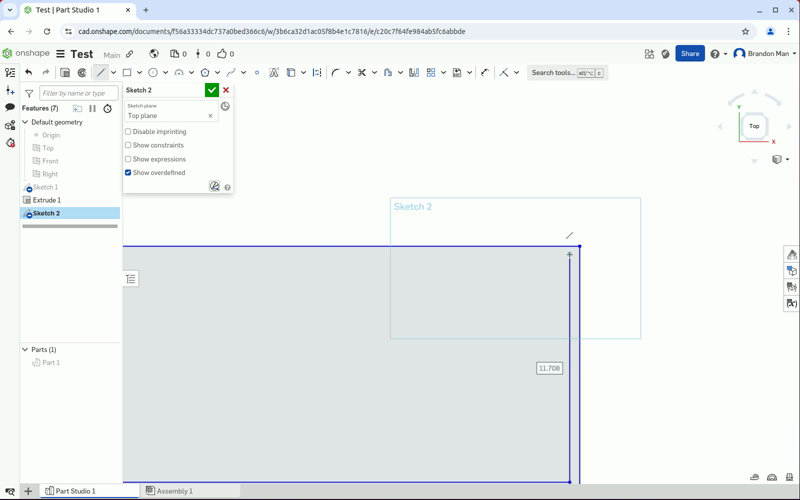
scroll(-6)
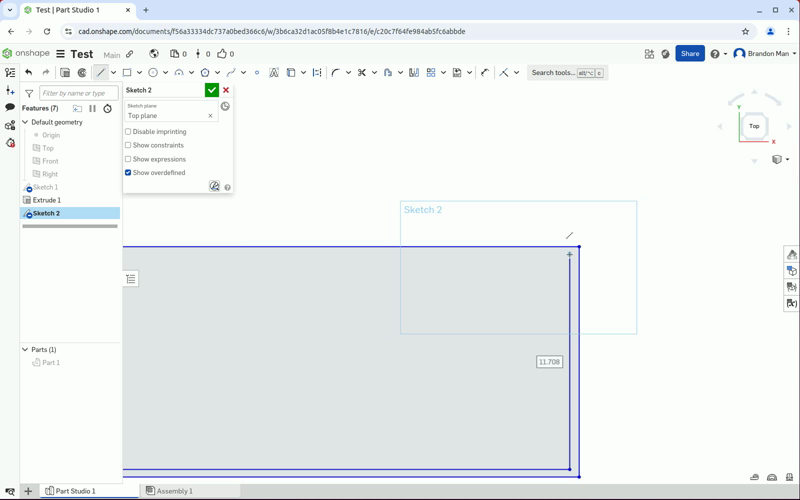
scroll(-6)
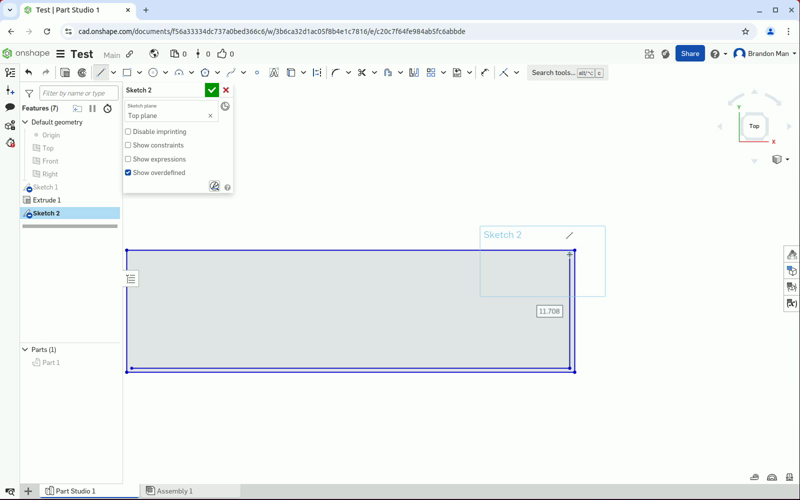
scroll(-6)
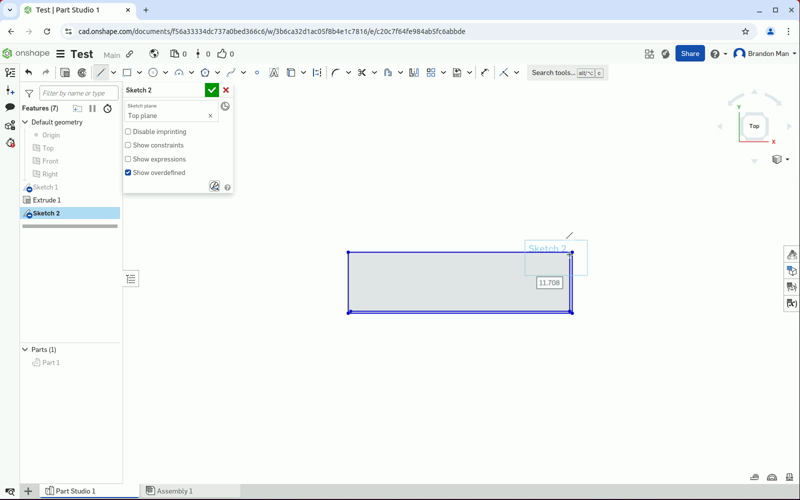
key_up(shift)
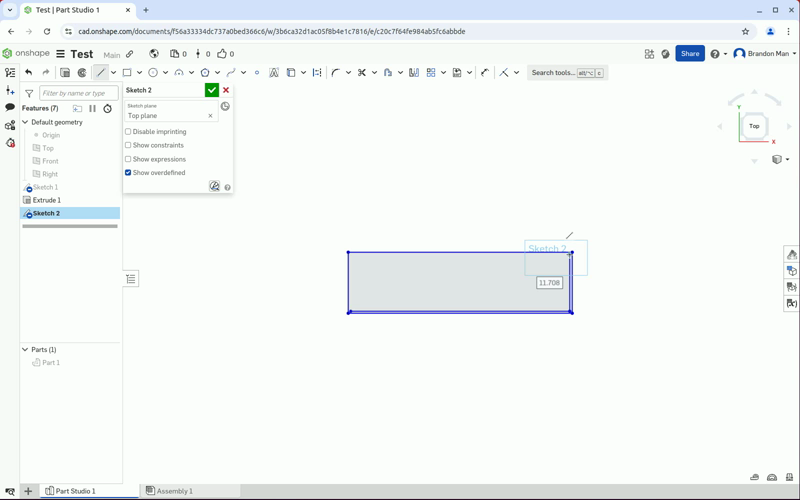
key_down(shift)
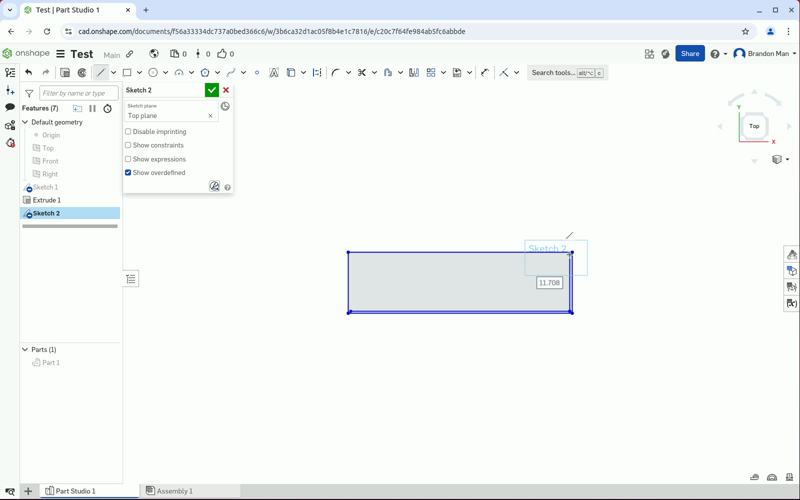
mouse_move(350, 254)
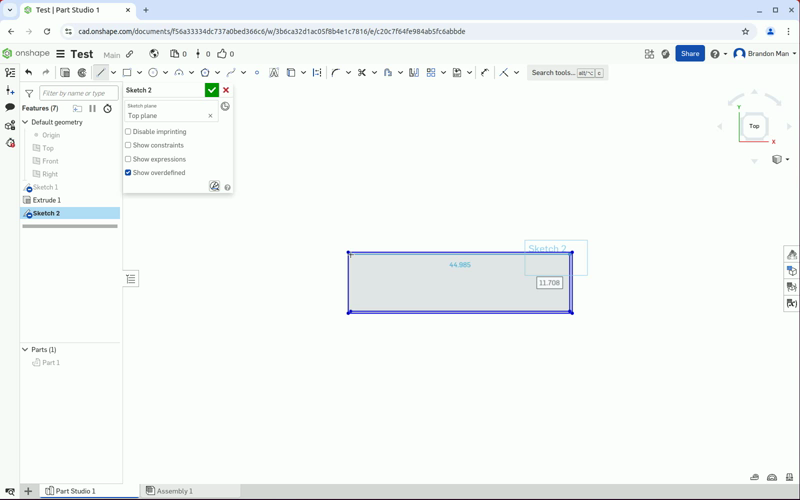
scroll(6)
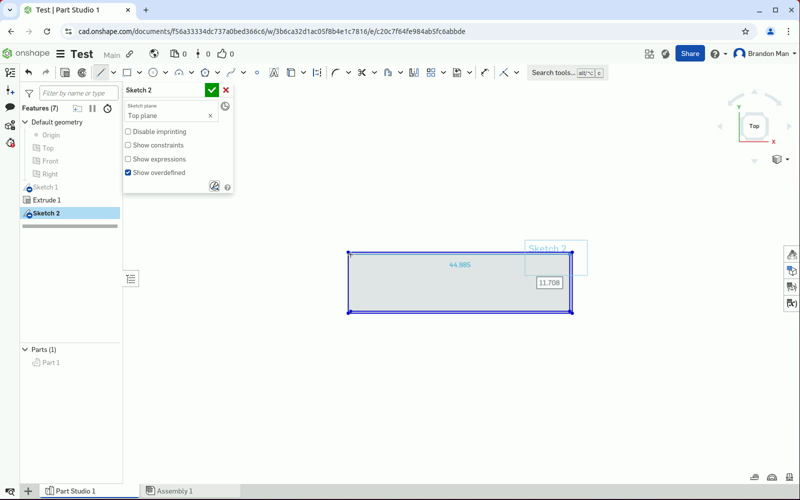
scroll(6)
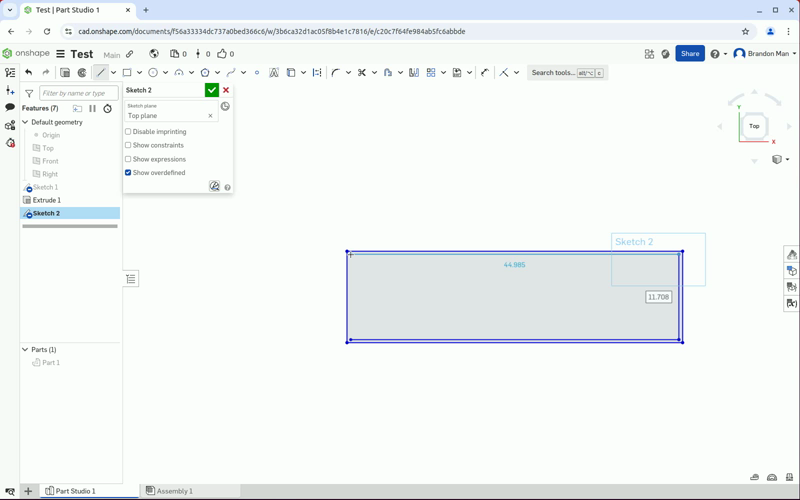
scroll(6)
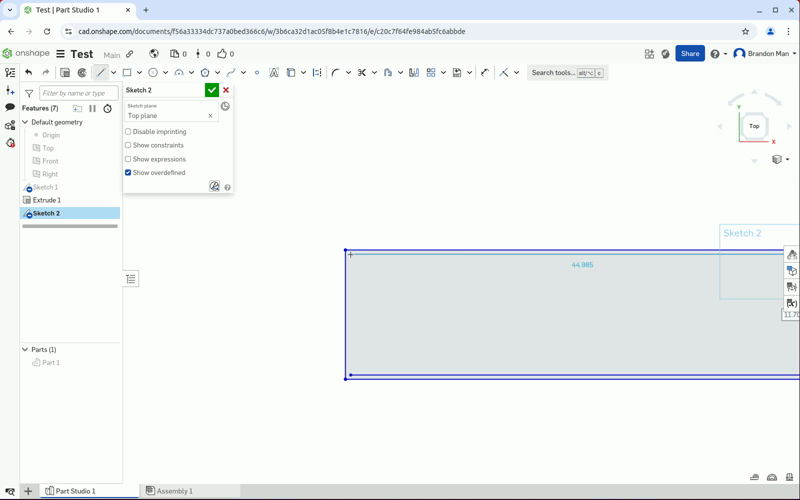
scroll(6)
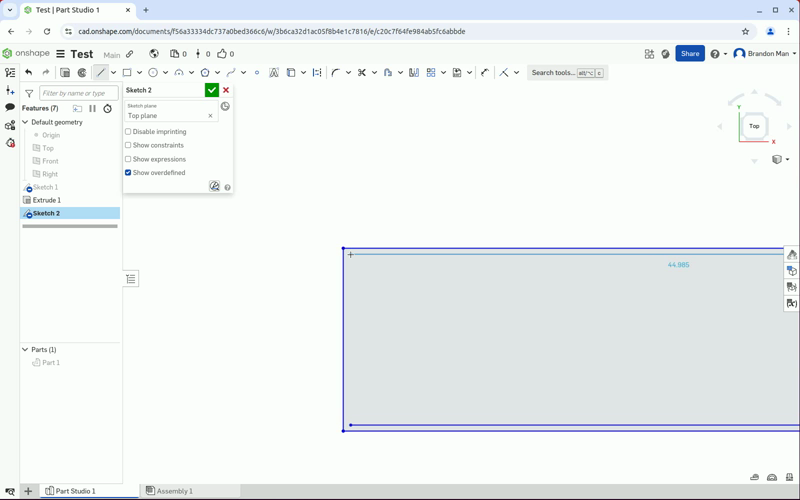
scroll(6)
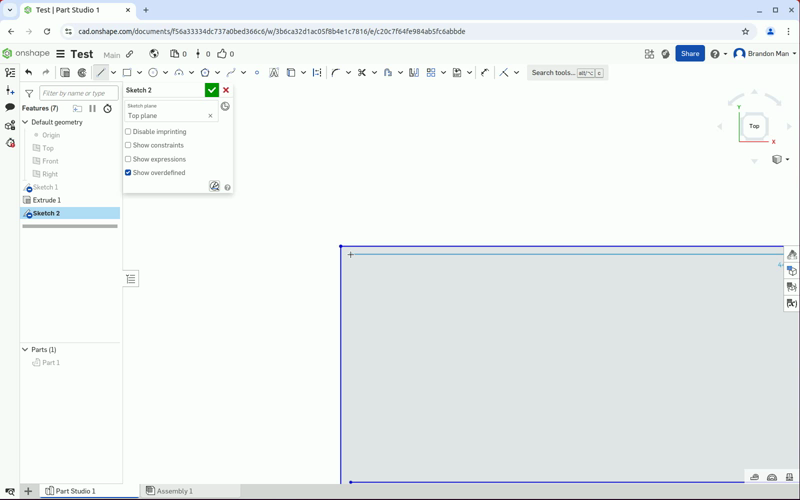
scroll(6)
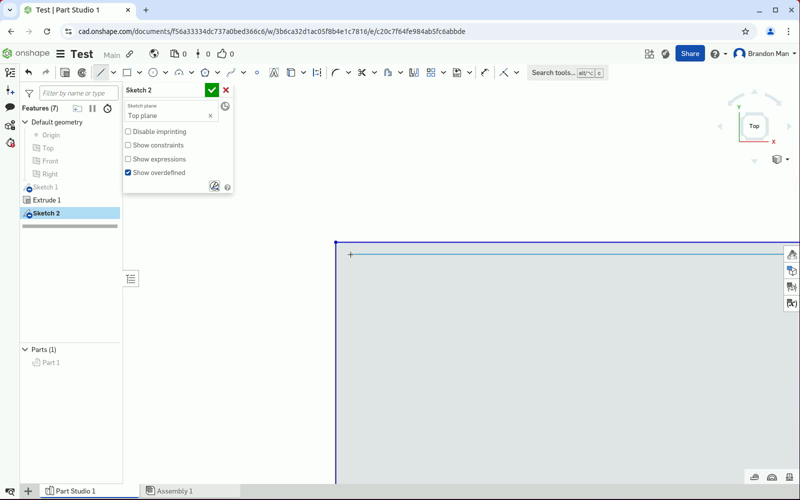
scroll(6)
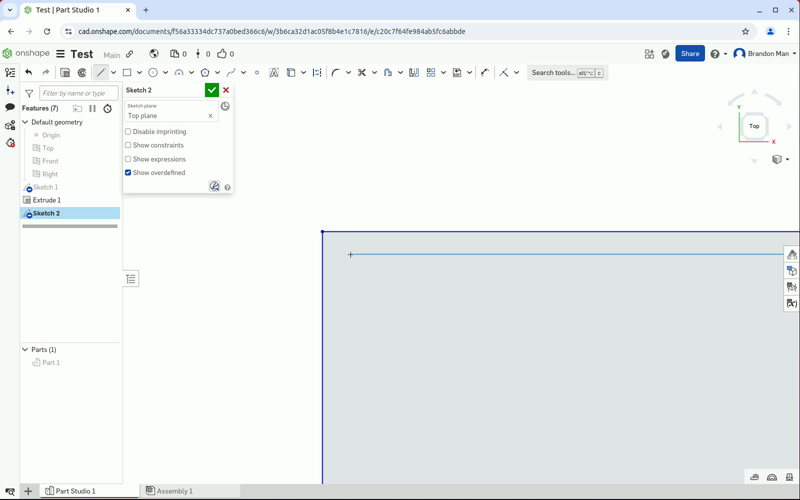
click(350, 254)
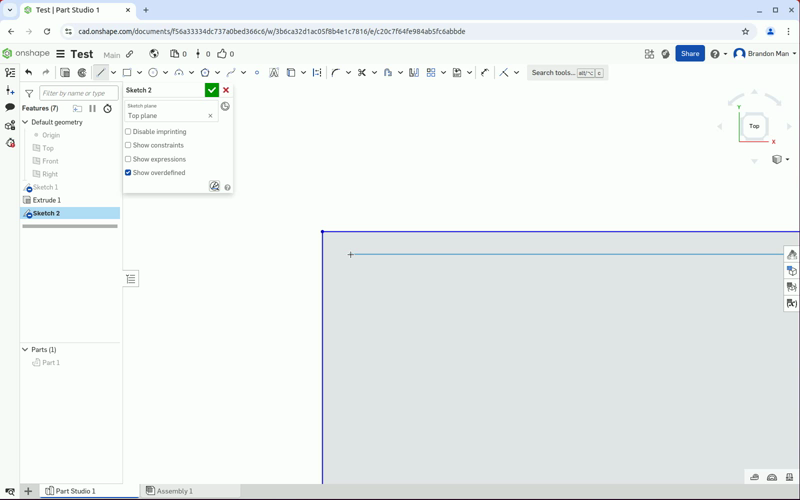
scroll(-6)
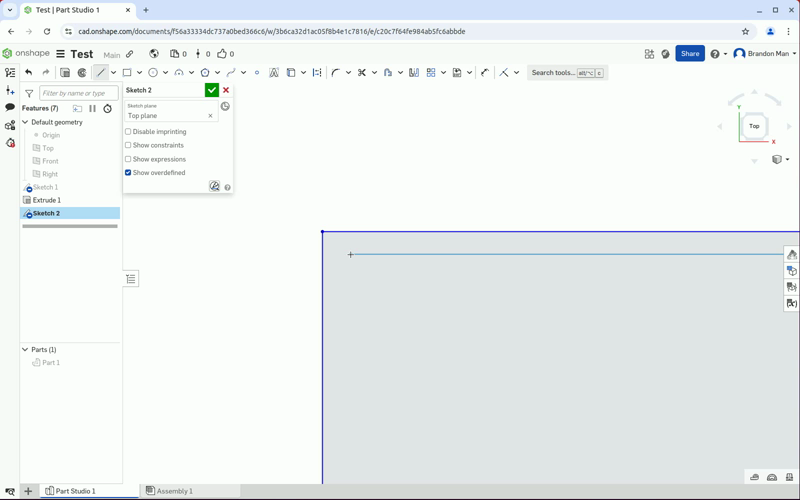
scroll(-6)
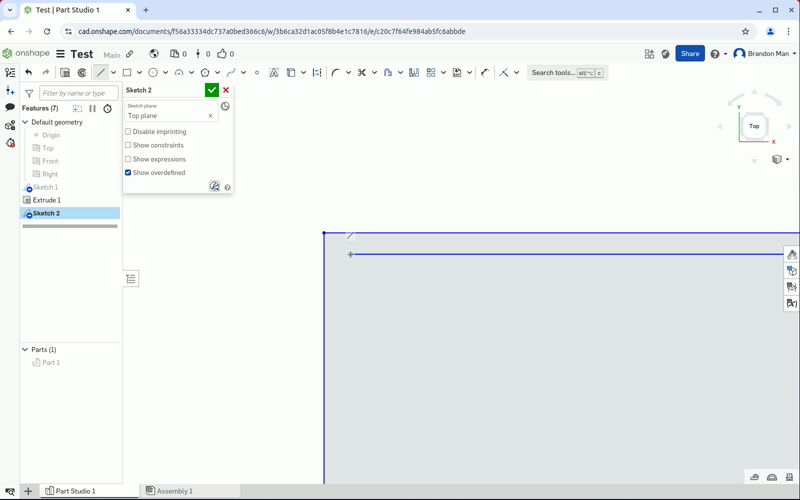
scroll(-6)
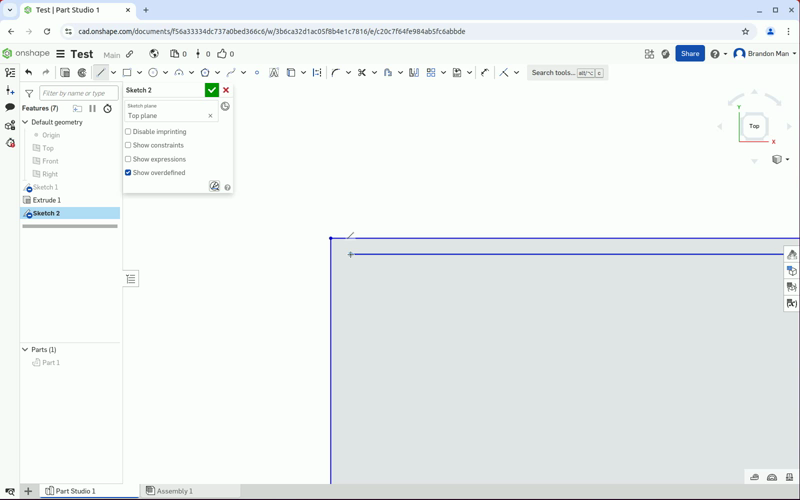
scroll(-6)
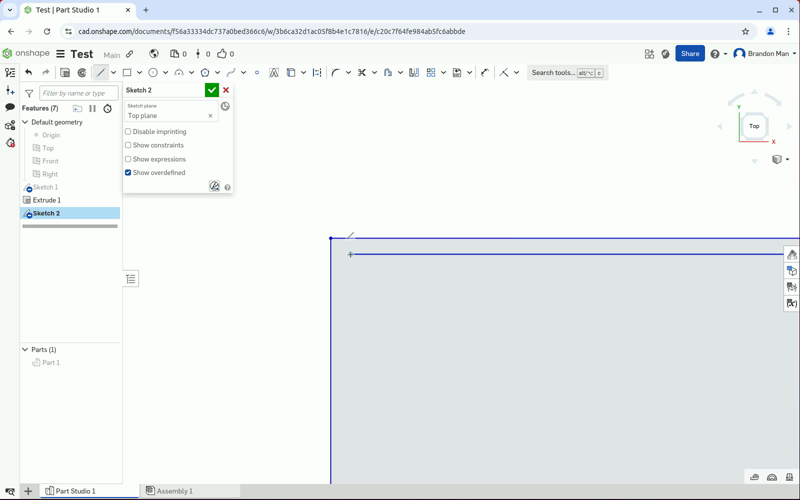
scroll(-6)
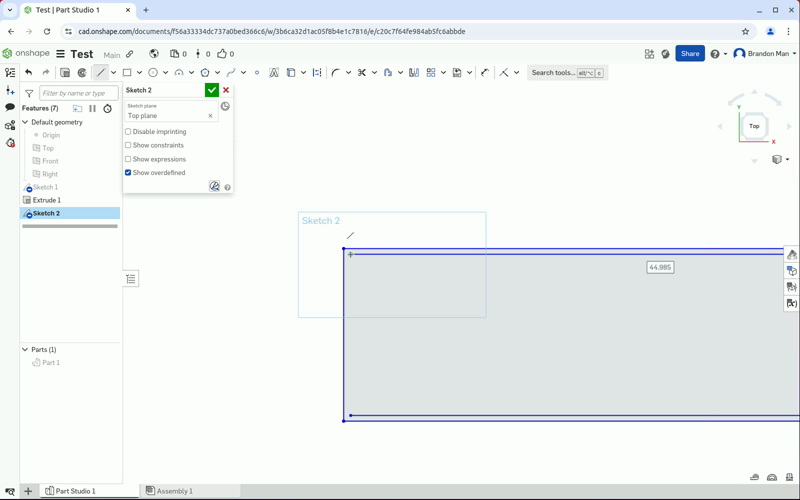
scroll(-6)
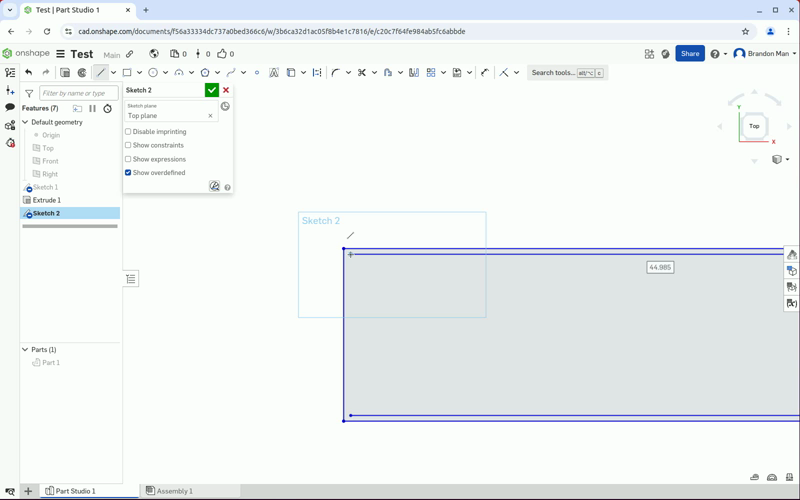
scroll(-6)
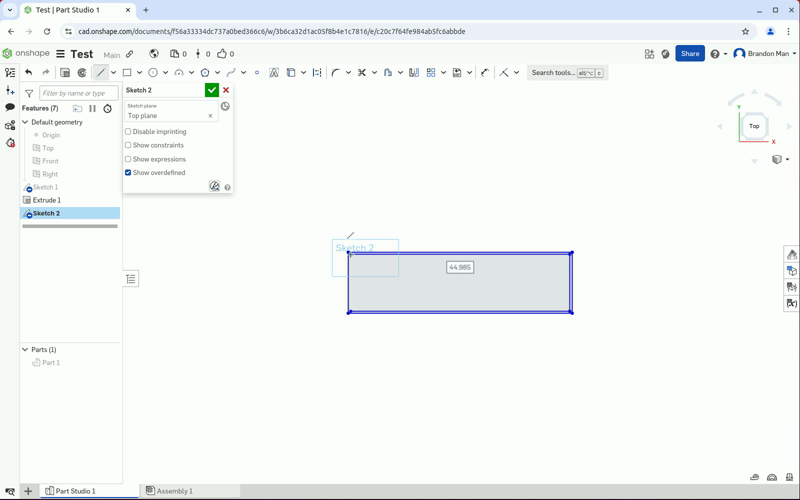
key_up(shift)
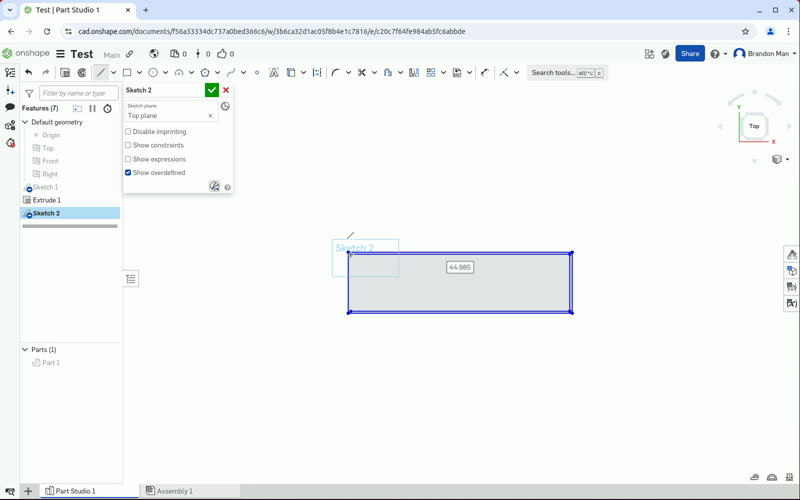
mouse_move(380, 254)
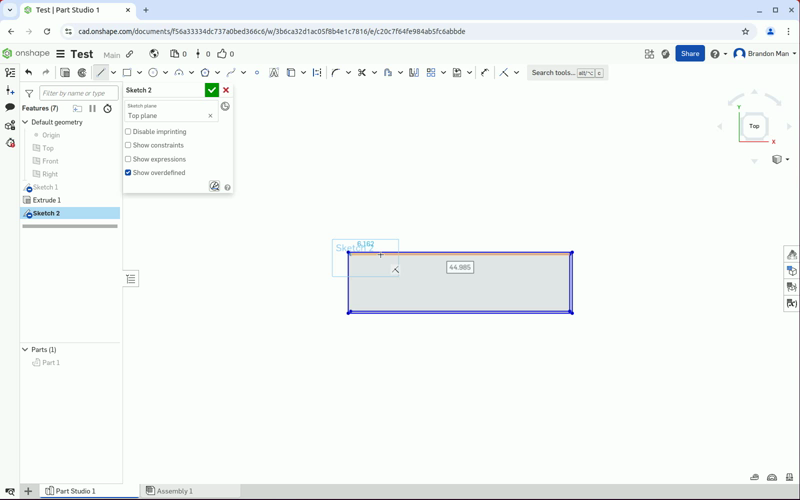
key_down(shift)
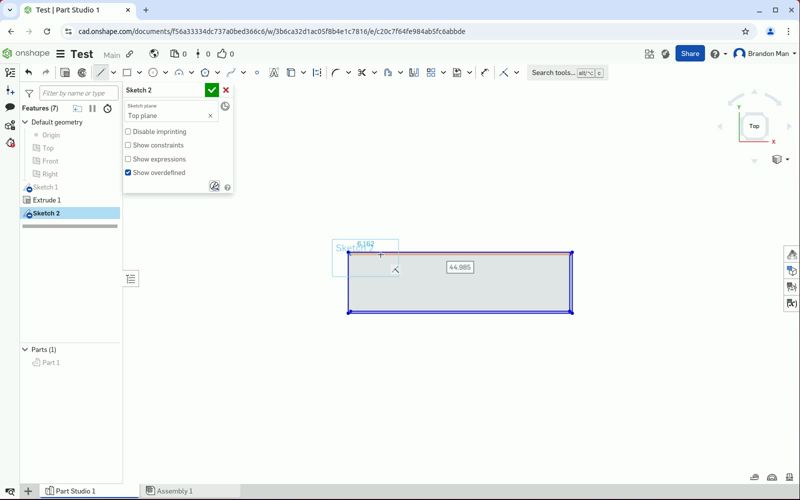
mouse_move(350, 311)
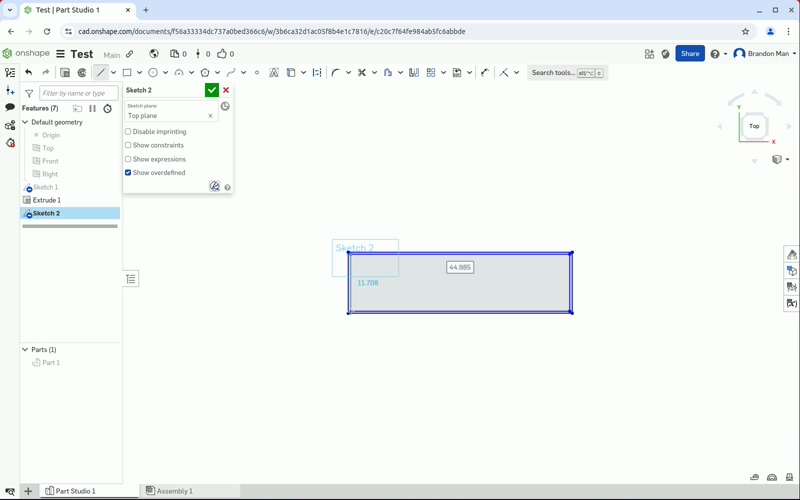
scroll(6)
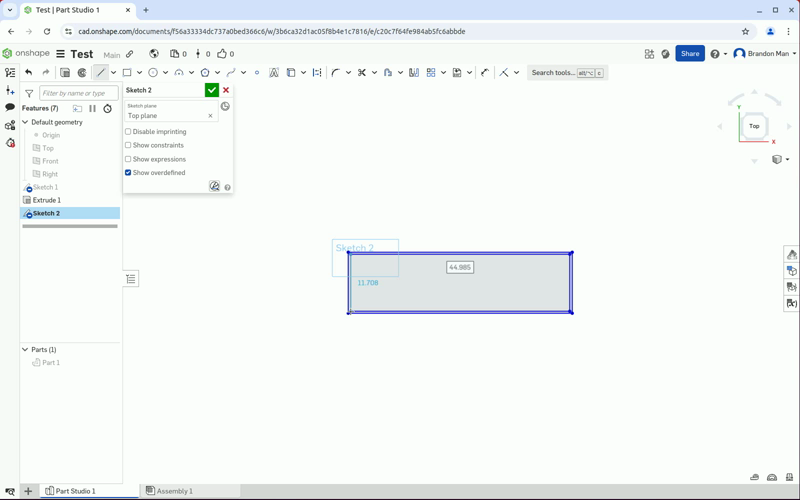
scroll(6)
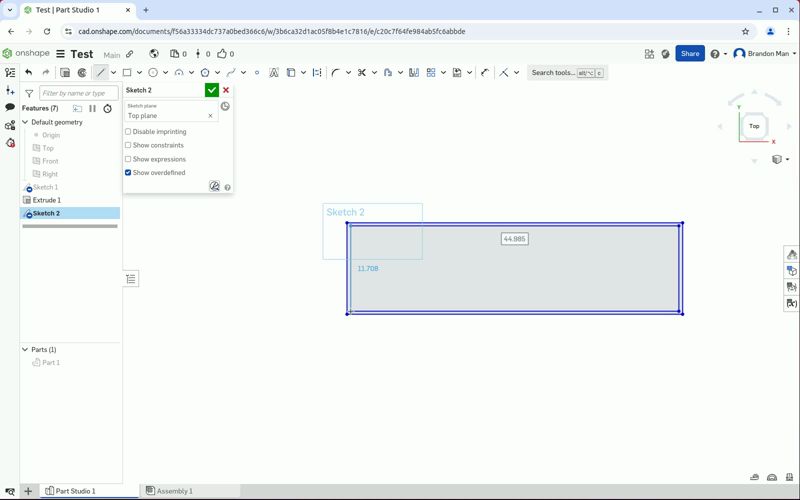
scroll(6)
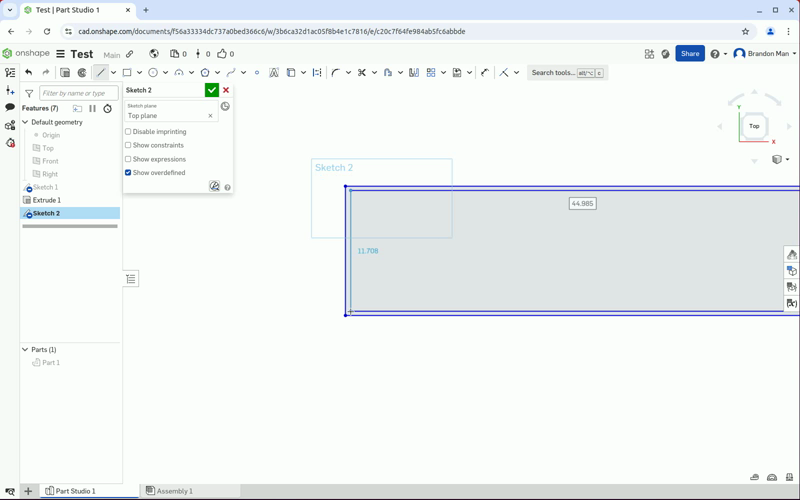
scroll(6)
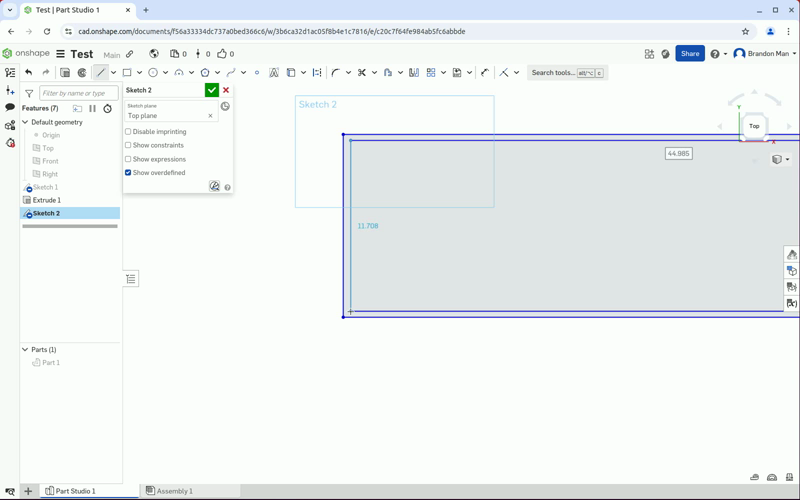
scroll(6)
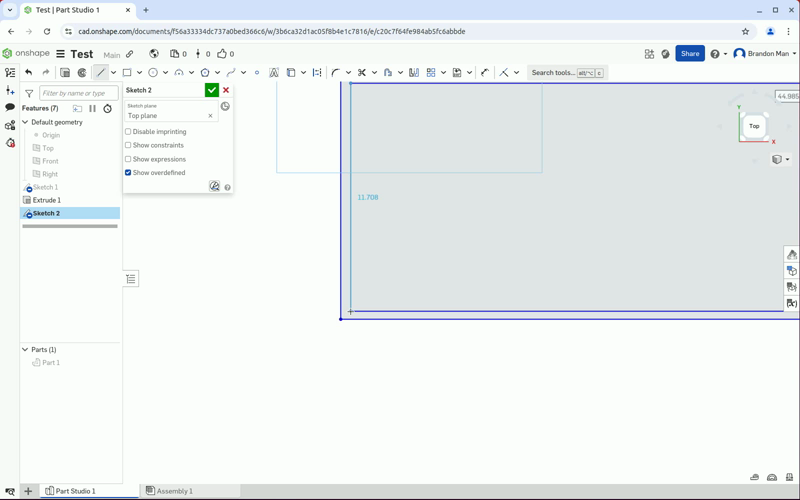
scroll(6)
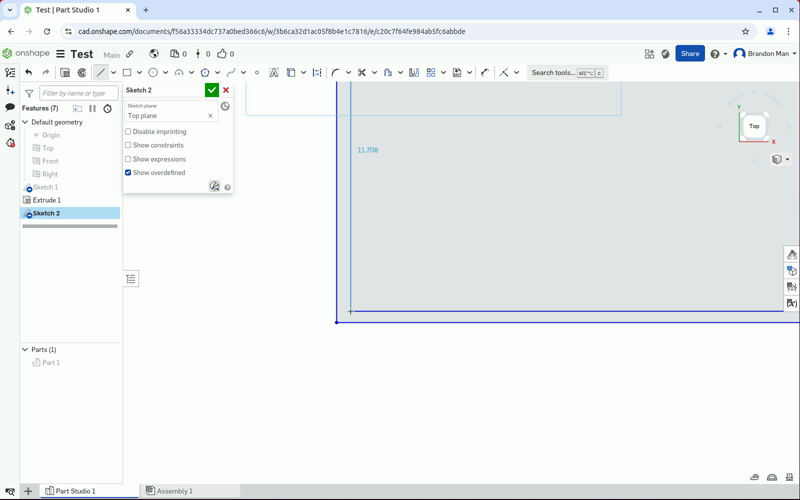
scroll(6)
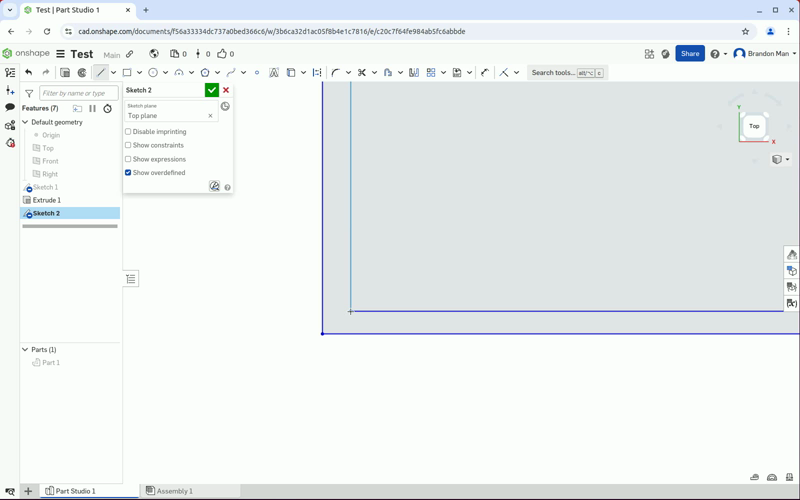
key_up(shift)
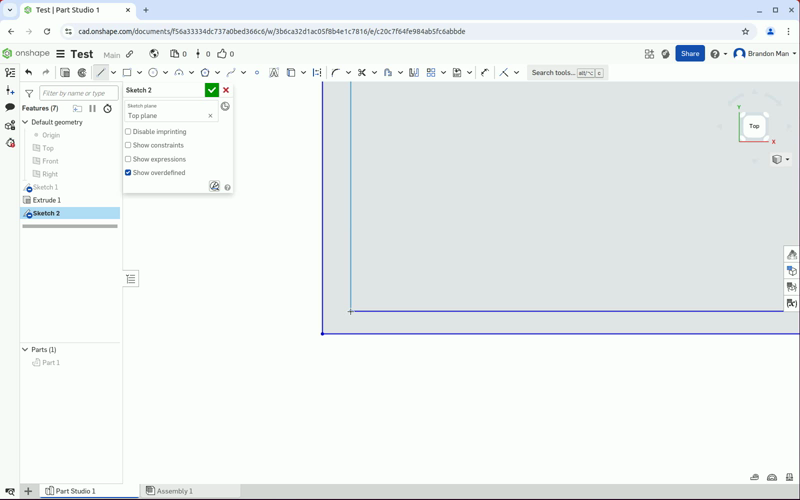
click(350, 311)
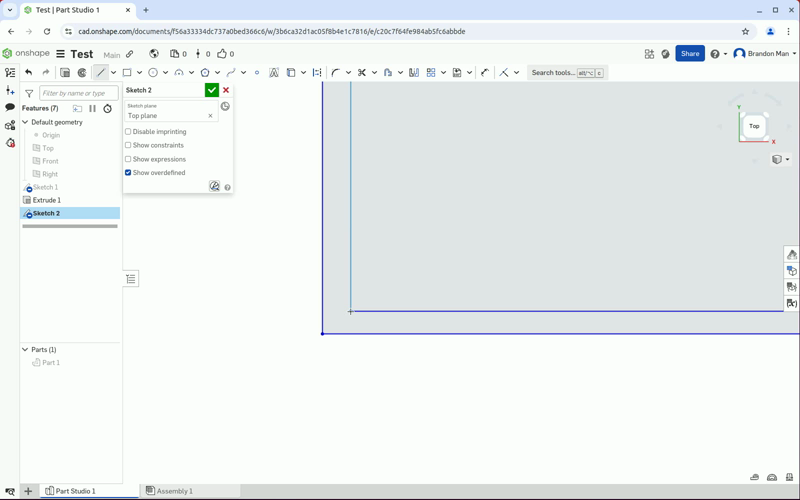
scroll(-6)
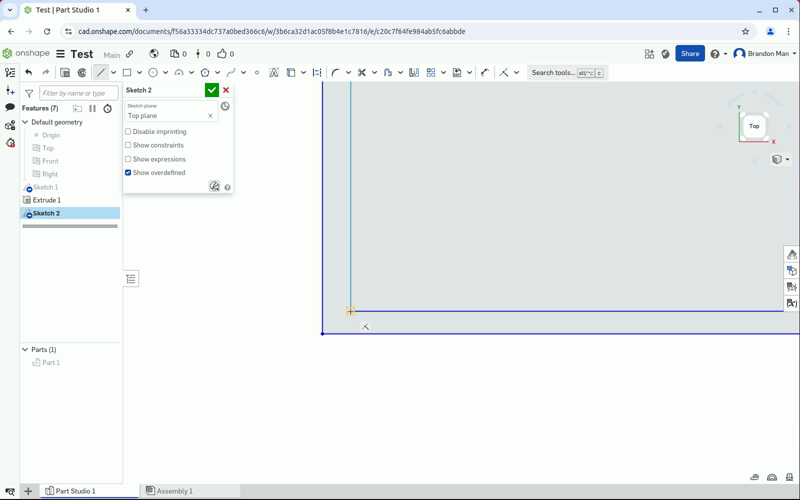
scroll(-6)
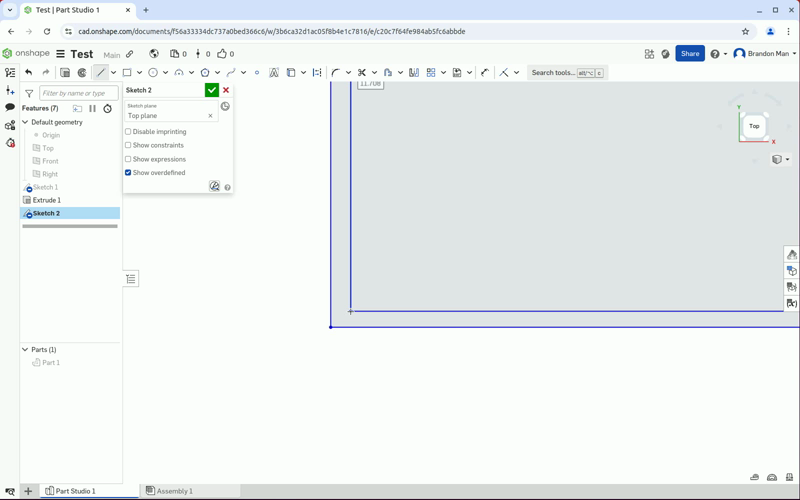
scroll(-6)
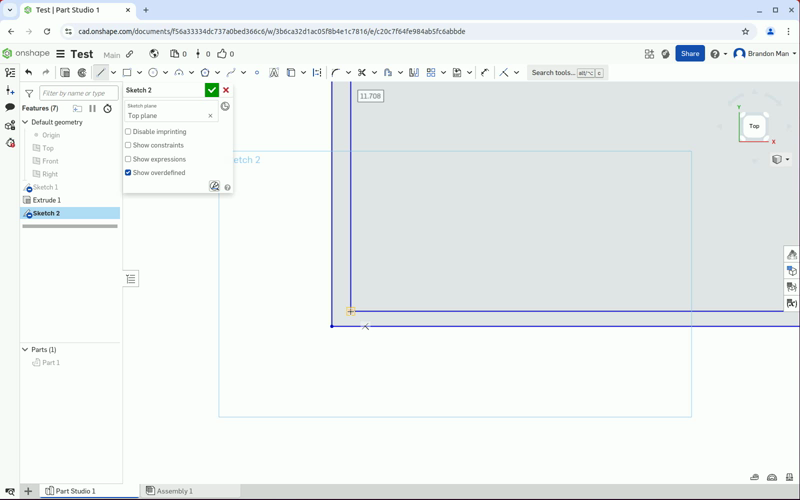
scroll(-6)
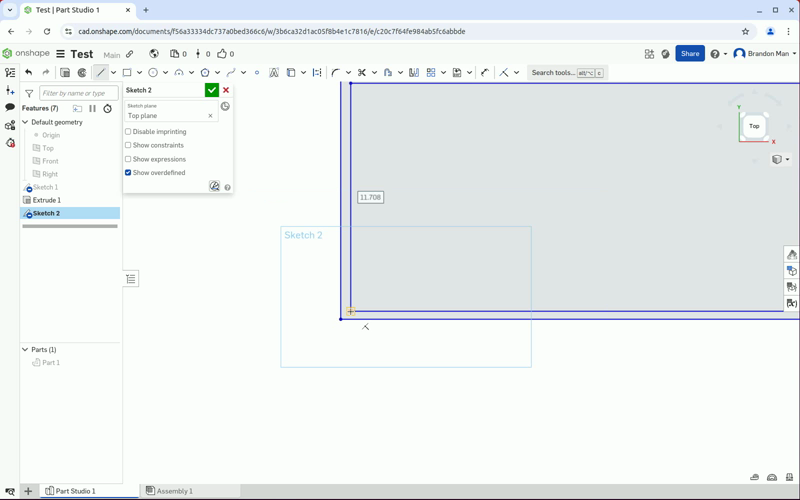
scroll(-6)
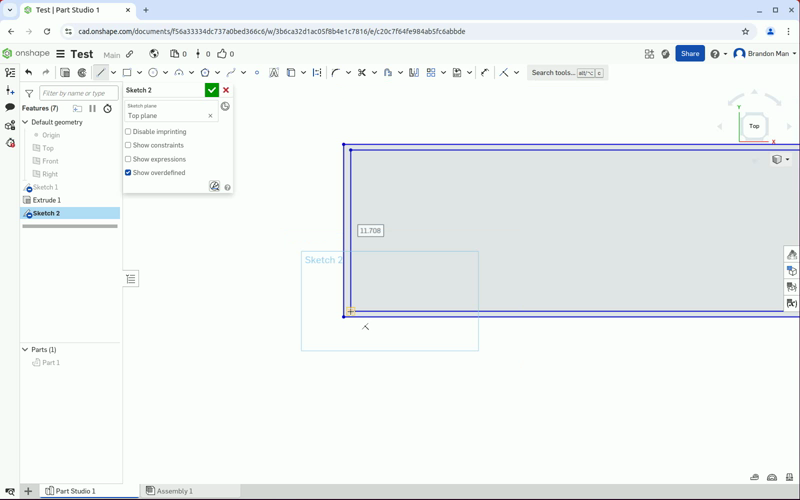
scroll(-6)
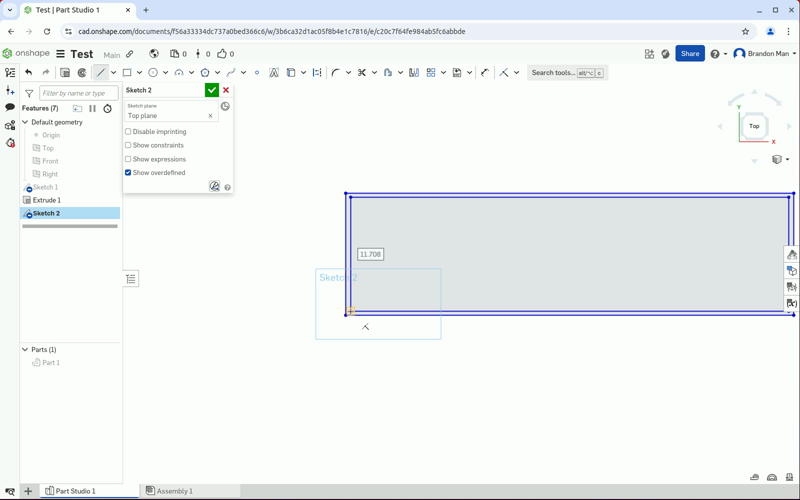
scroll(-6)
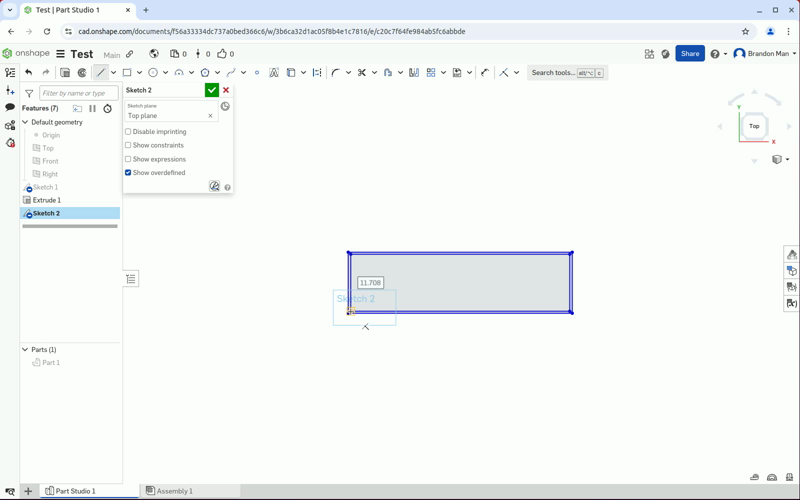
key(esc)
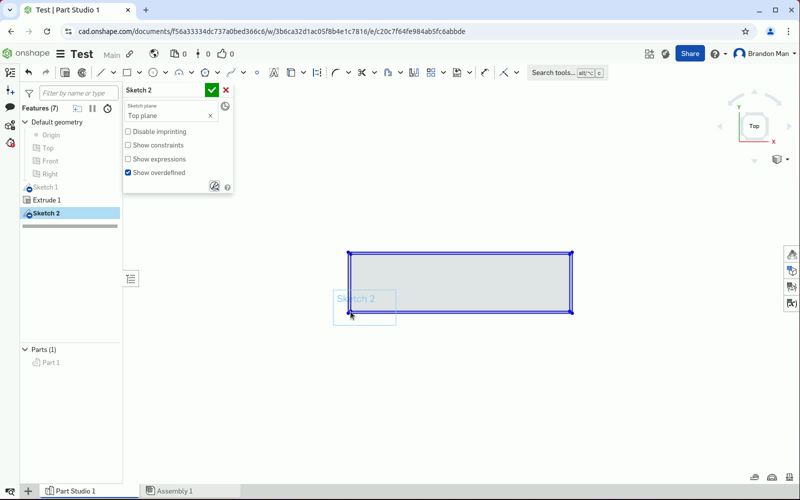
mouse_move(349, 254)
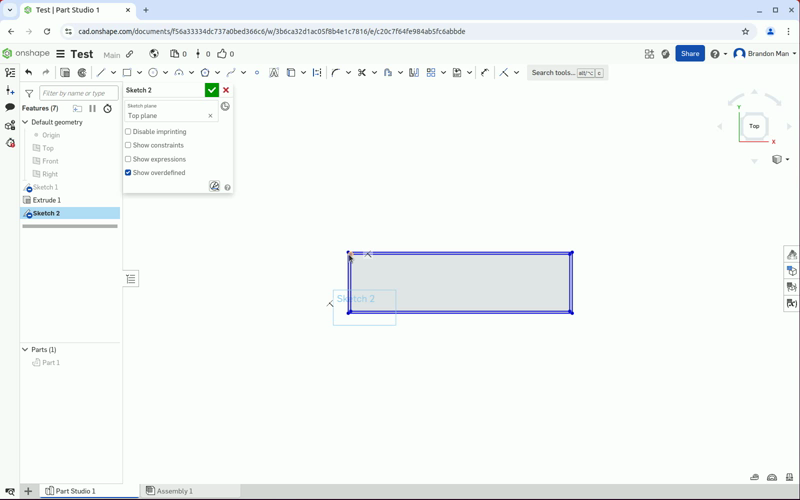
scroll(6)
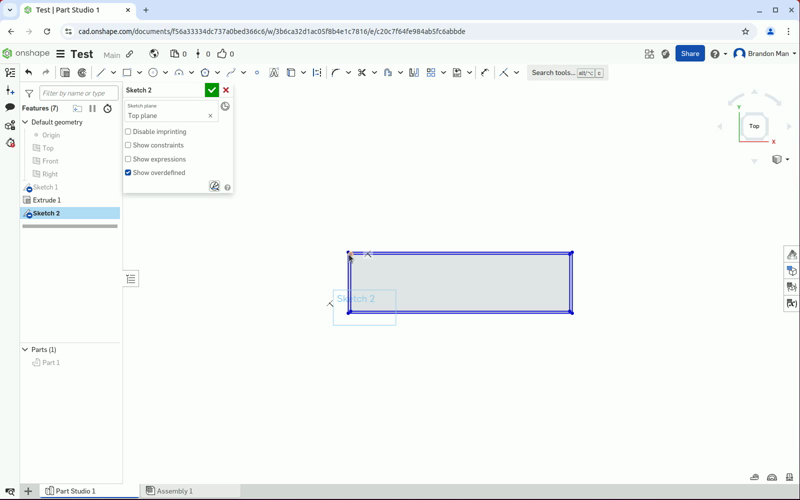
scroll(6)
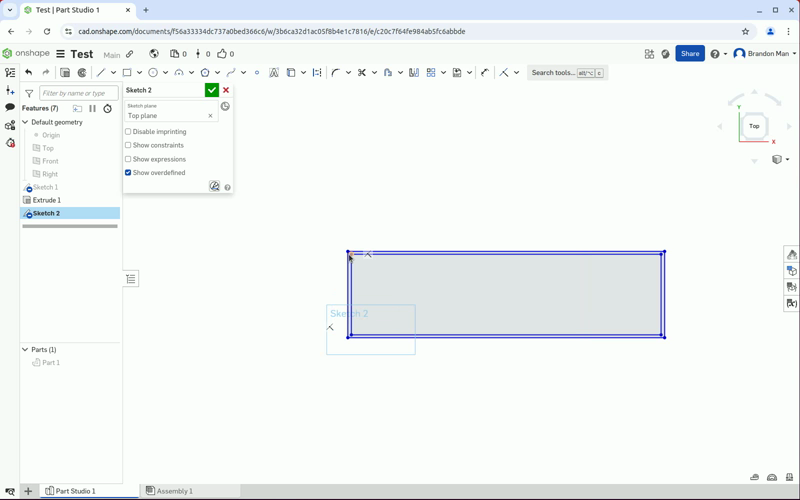
scroll(6)
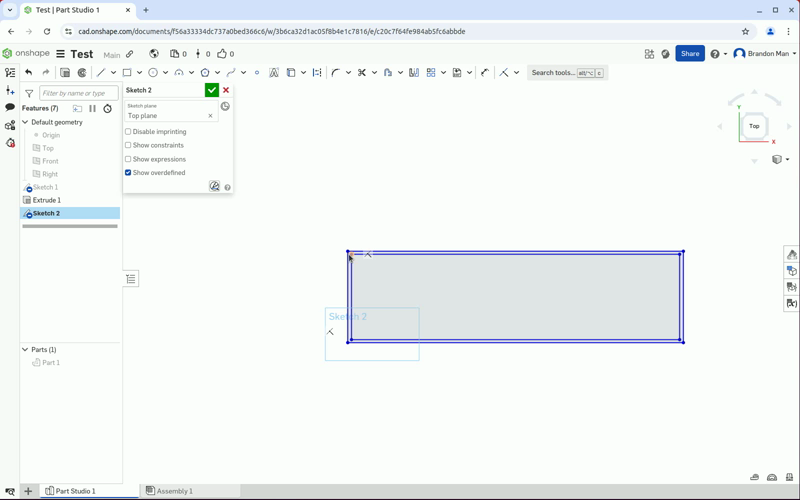
scroll(6)
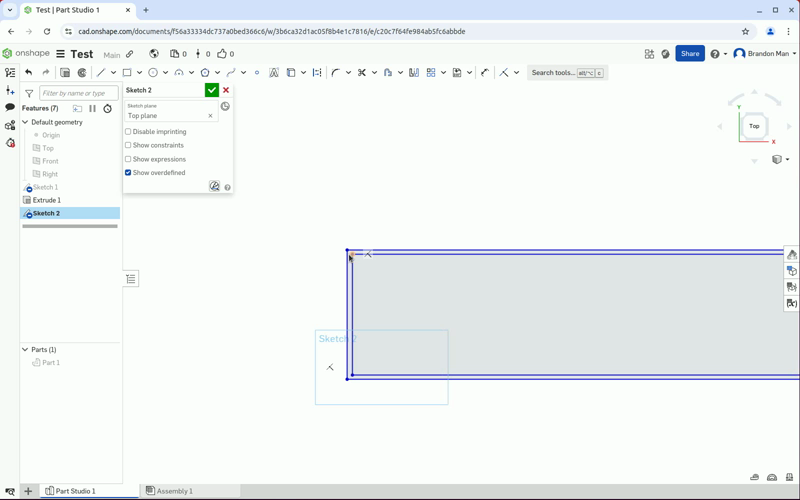
scroll(6)
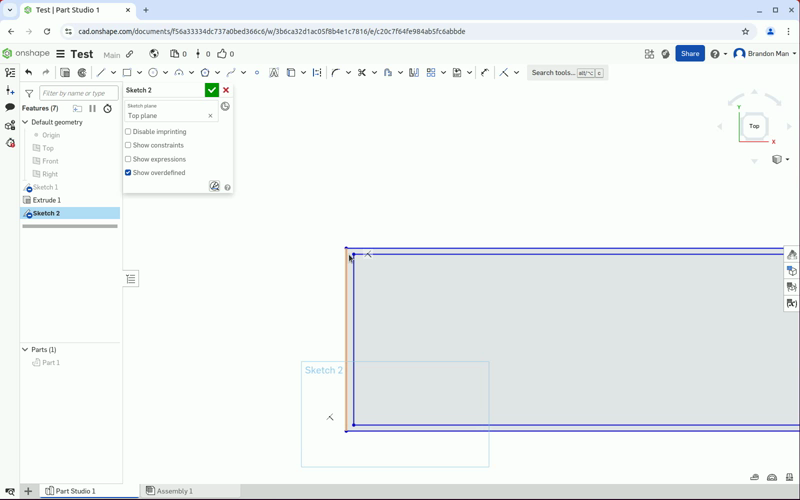
scroll(6)
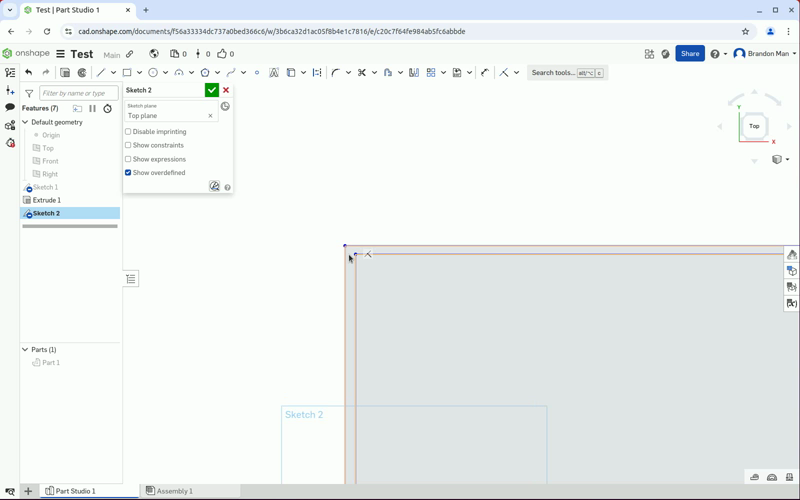
scroll(6)
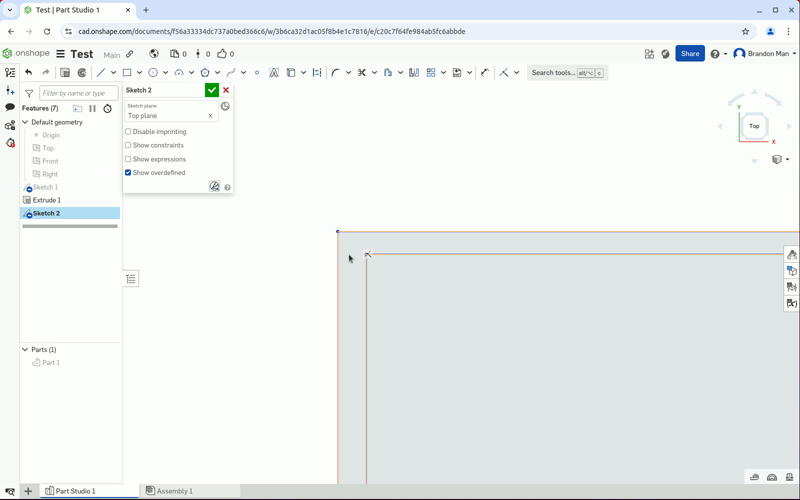
click(349, 254)
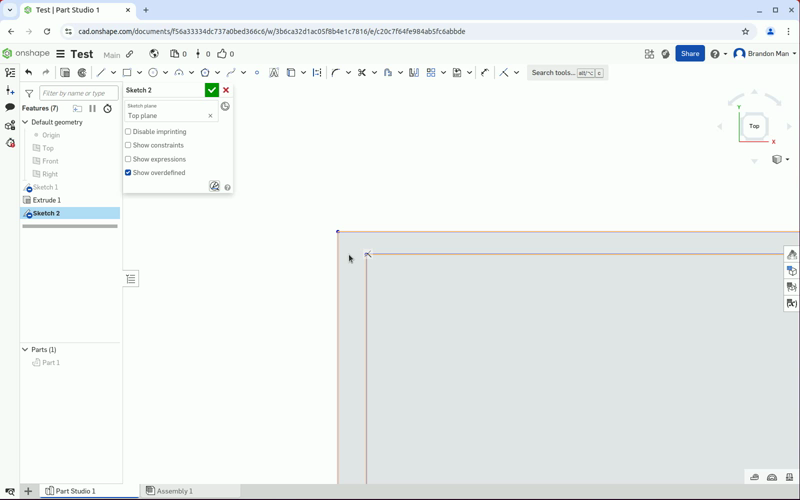
scroll(-6)
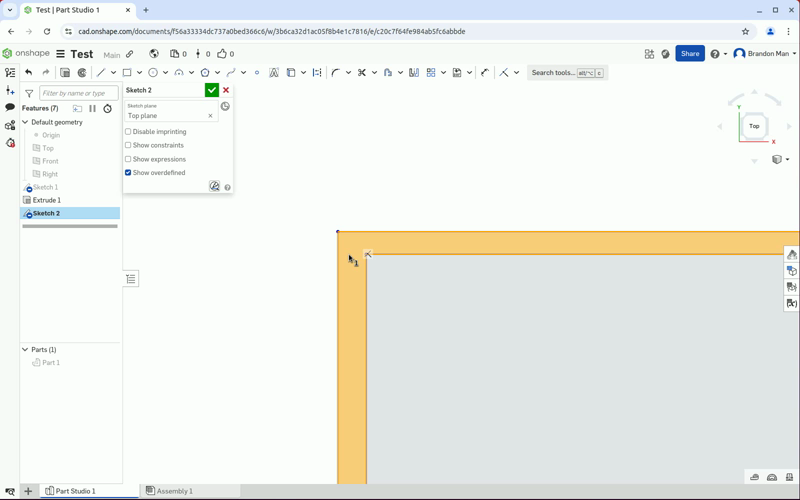
scroll(-6)
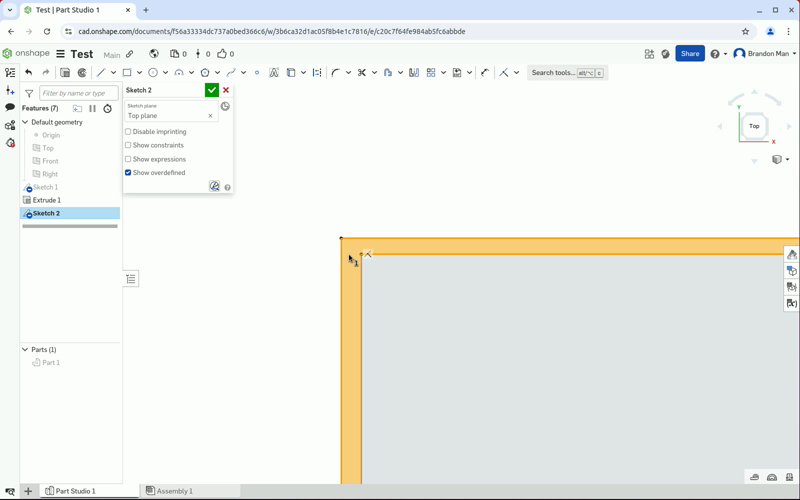
scroll(-6)
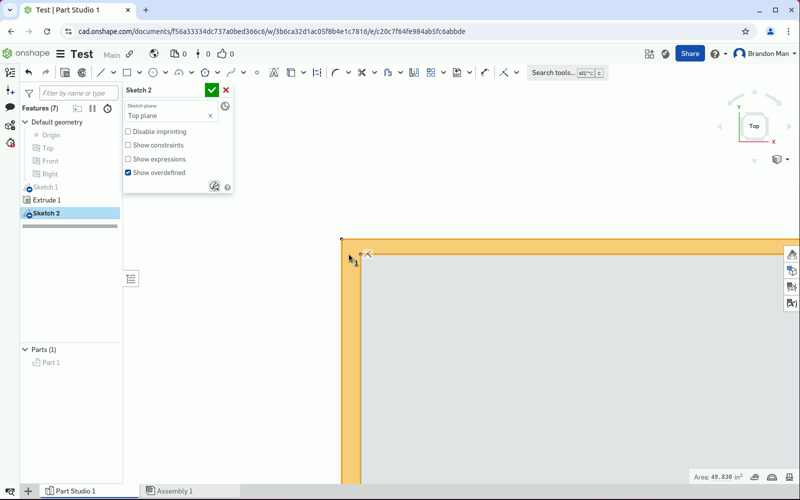
scroll(-6)
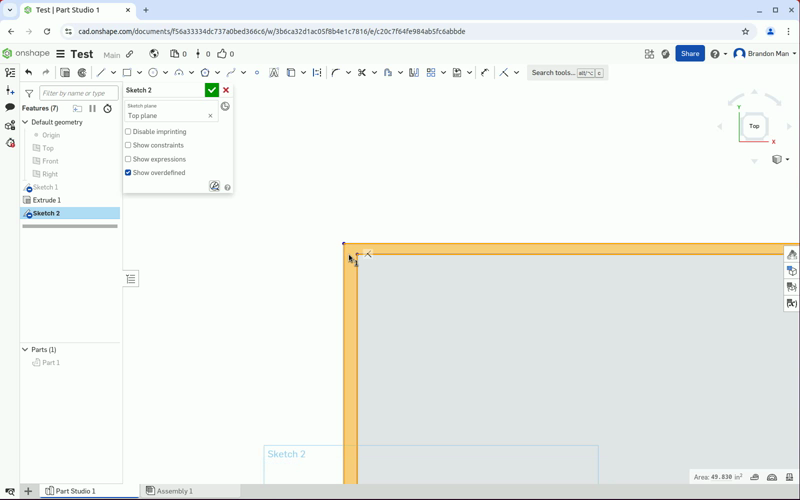
scroll(-6)
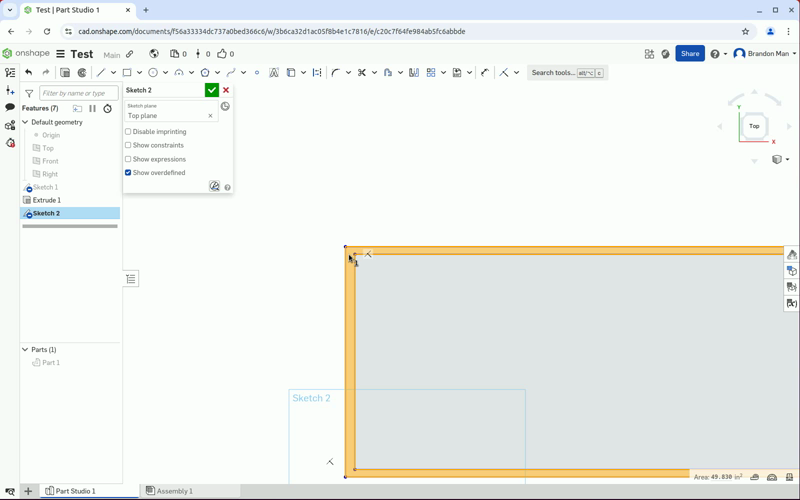
scroll(-6)
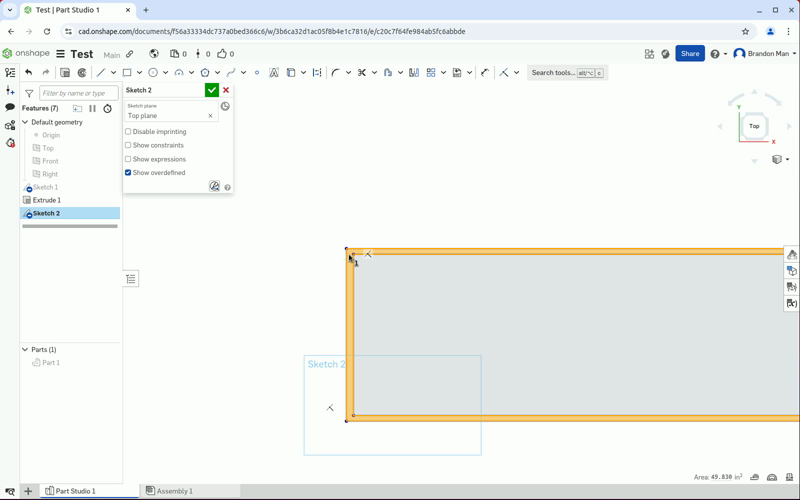
scroll(-6)
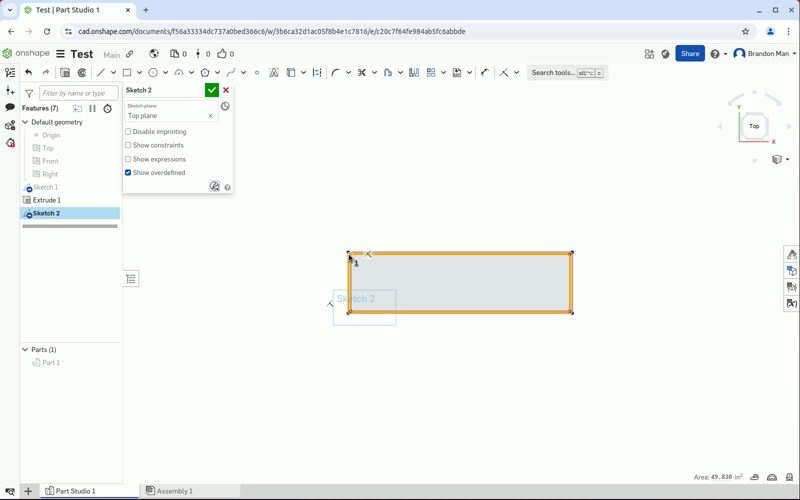
mouse_move(73, 352)
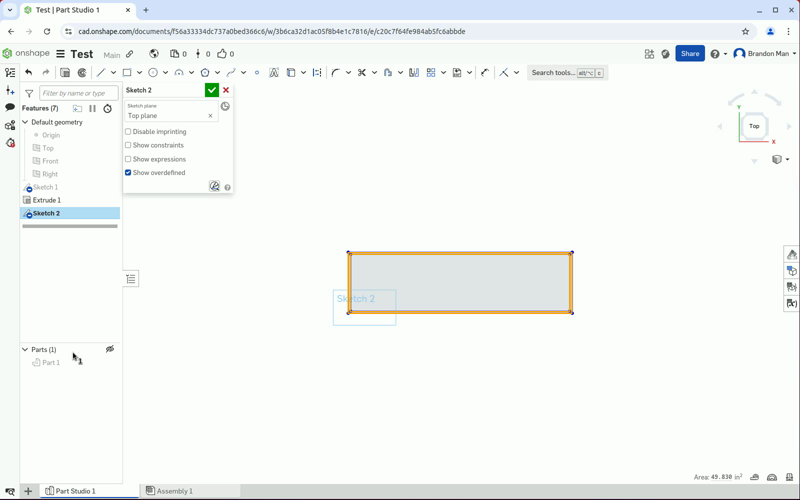
key(shift+y)
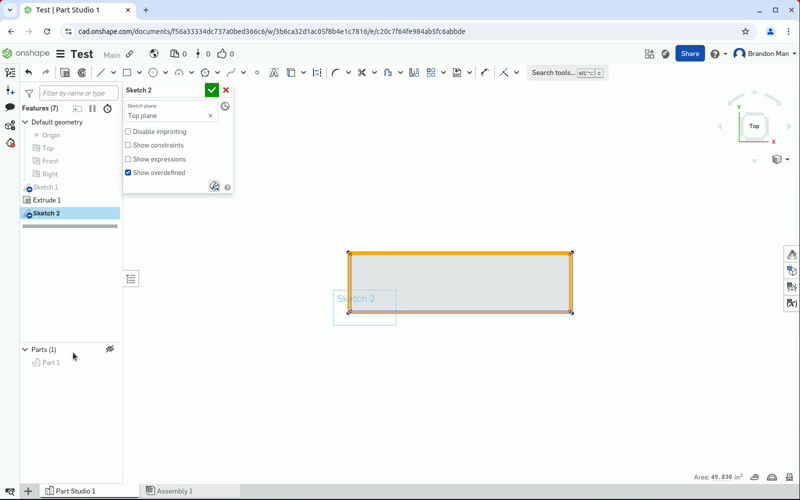
key(shift+e)
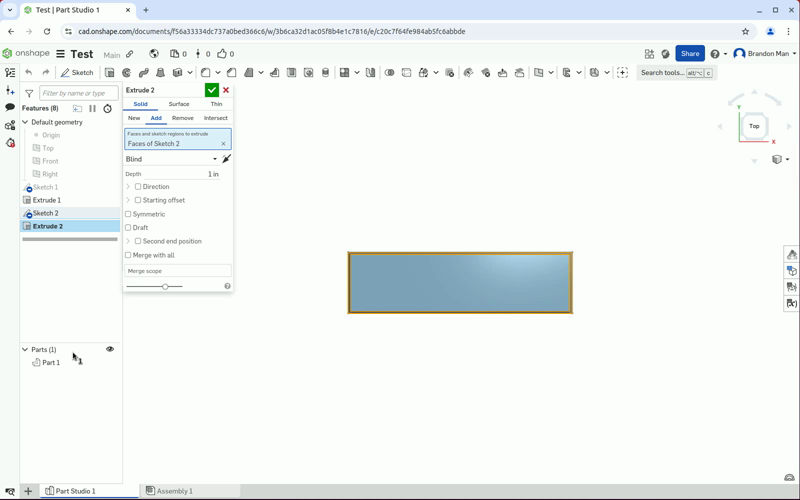
mouse_move(143, 106)
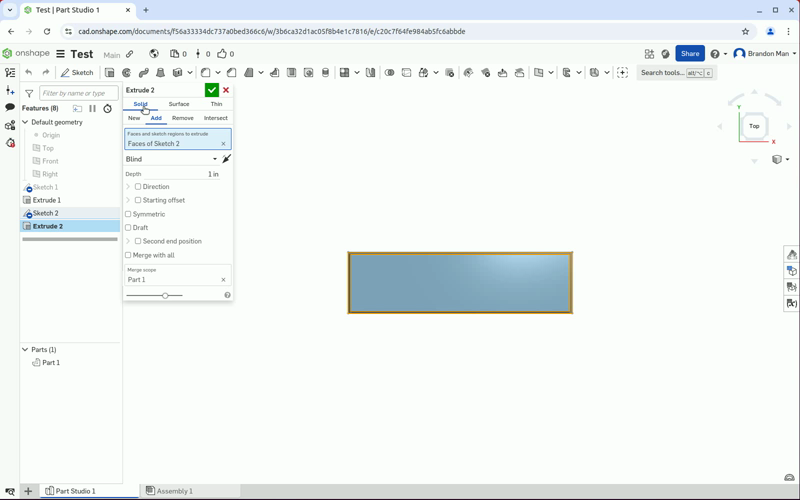
click(143, 106)
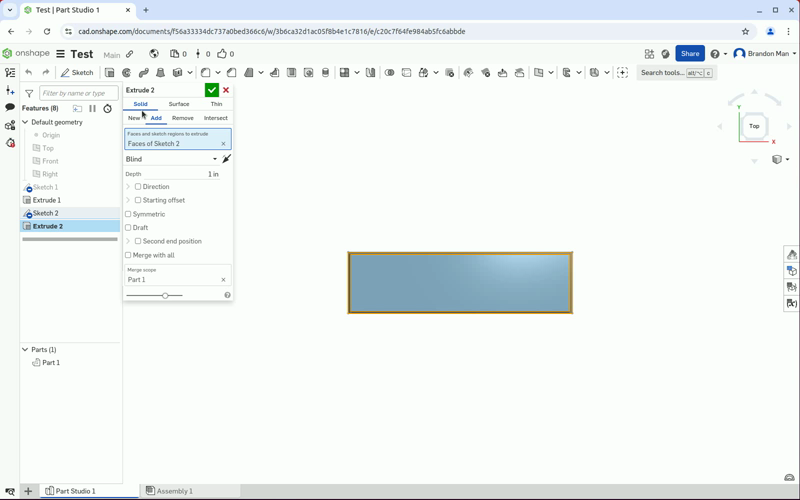
mouse_move(137, 120)
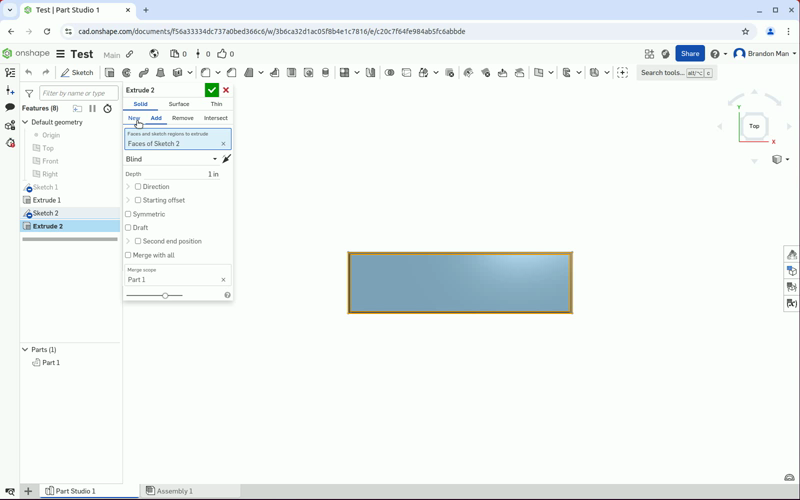
click(137, 120)
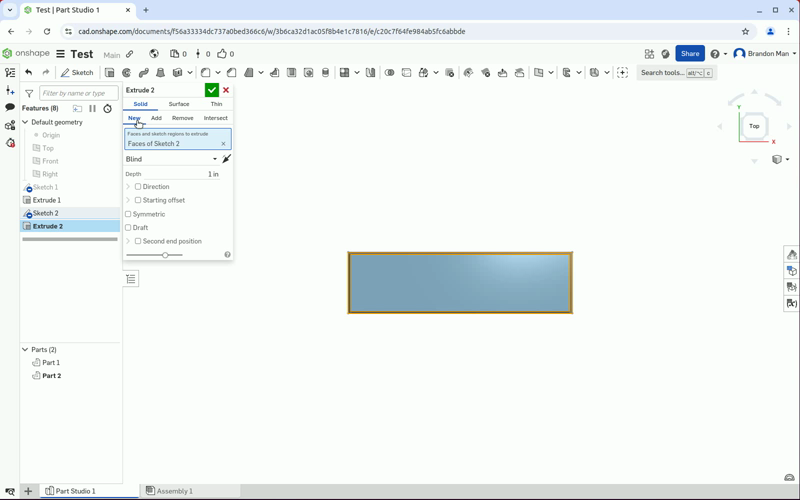
key(tab, 4)
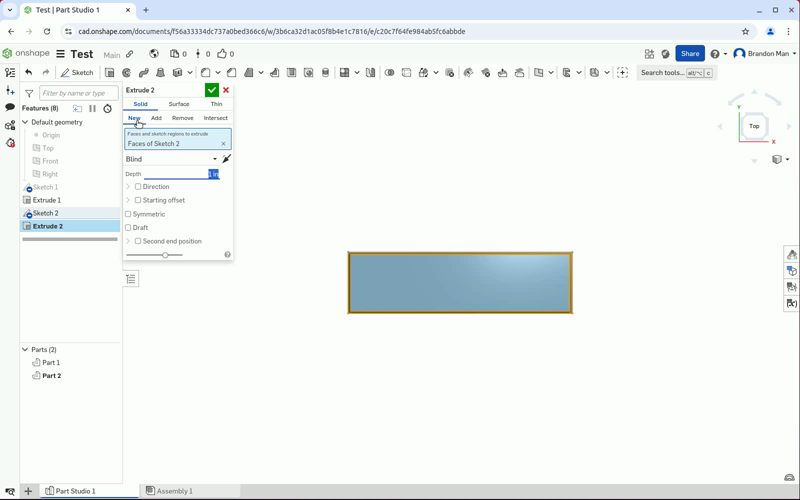
text(14.443)
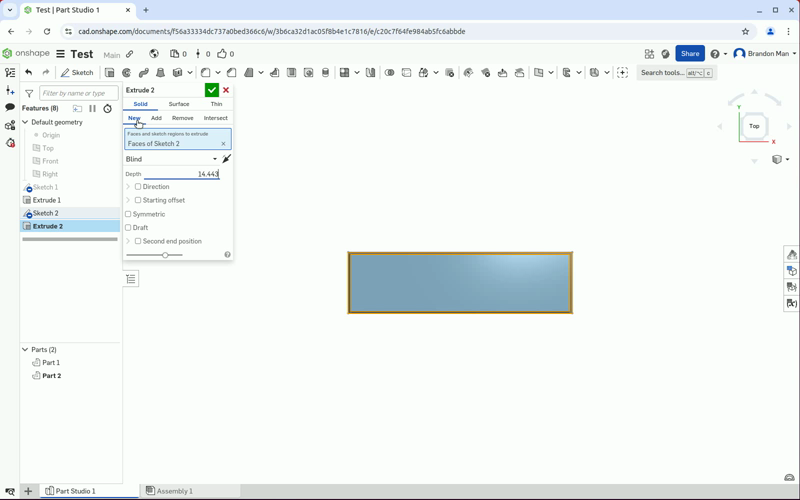
key(enter)
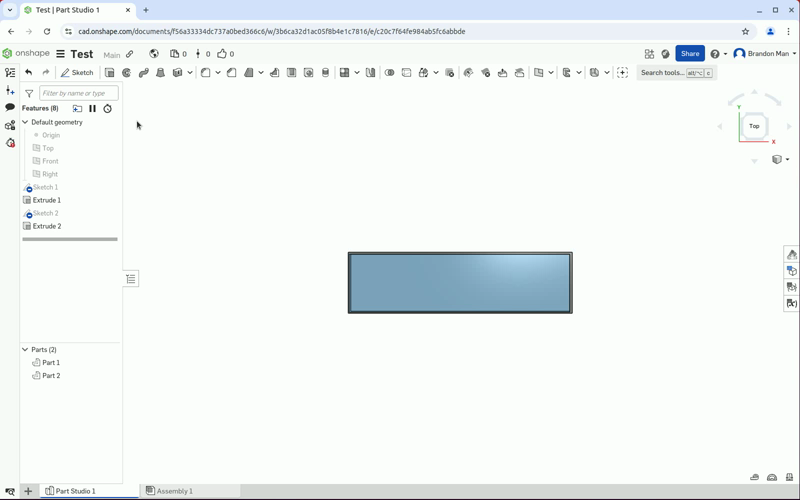
key(shift+h)
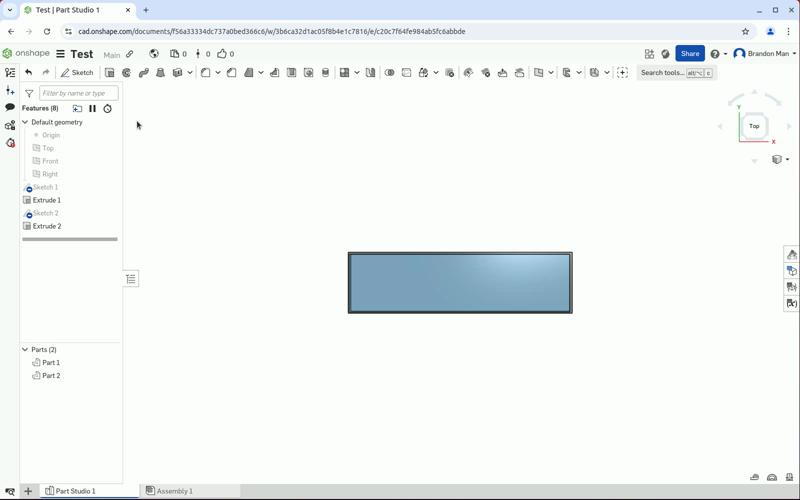
key(shift+h)
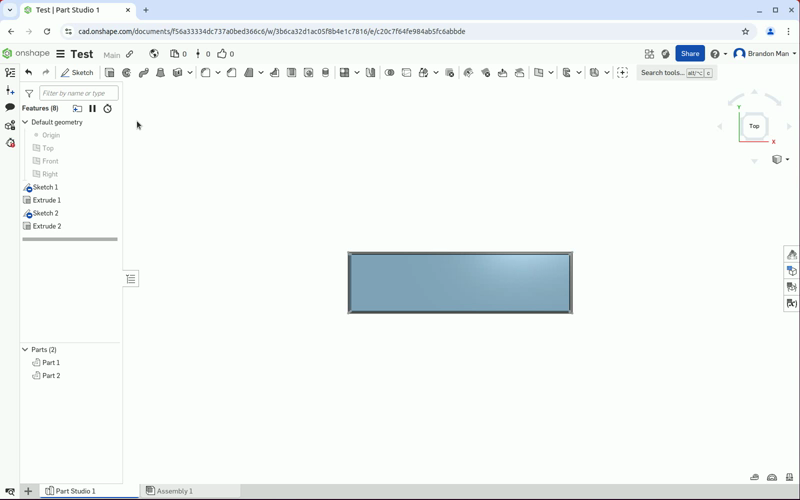
key(shift+7)
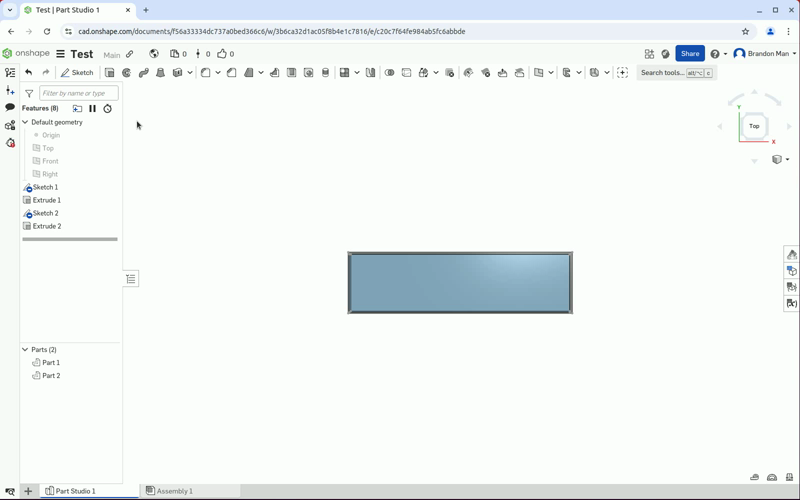
key(up, 3)
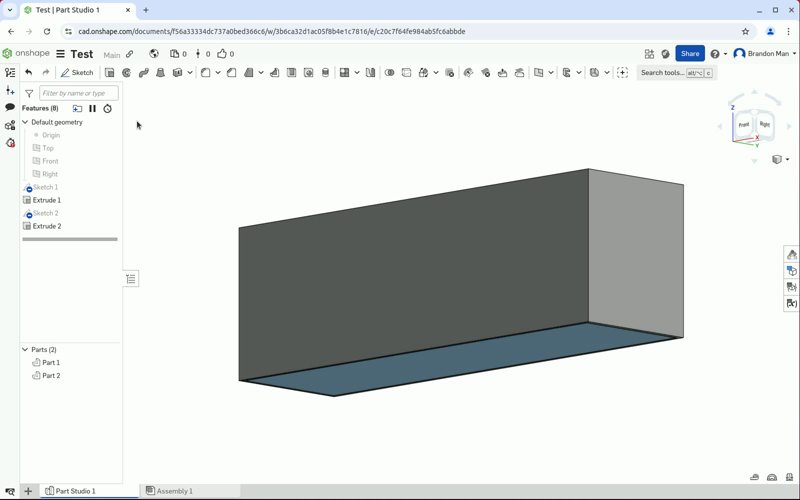
key(left, 3)
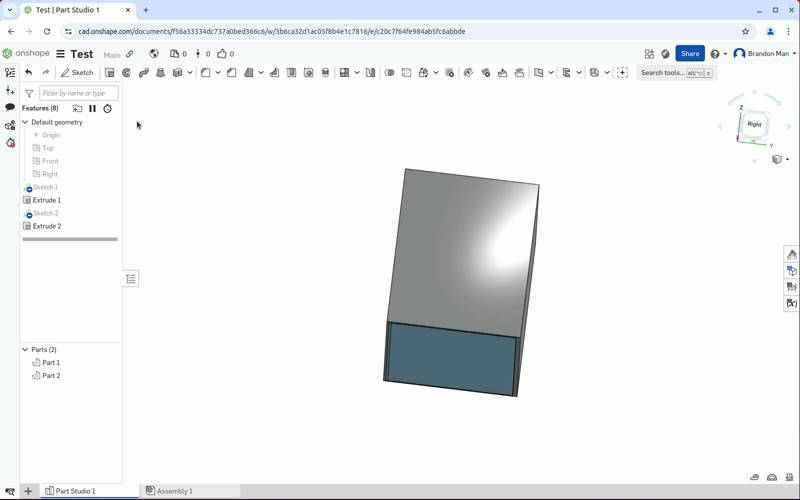
key(right, 3)
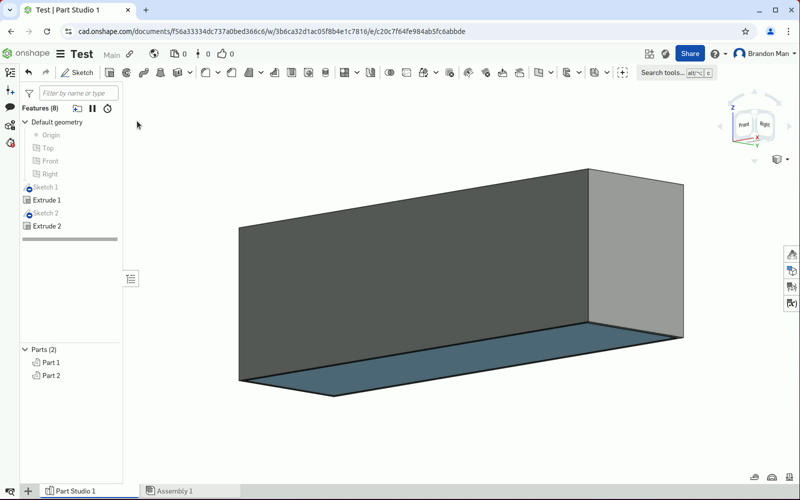
key(down, 3)
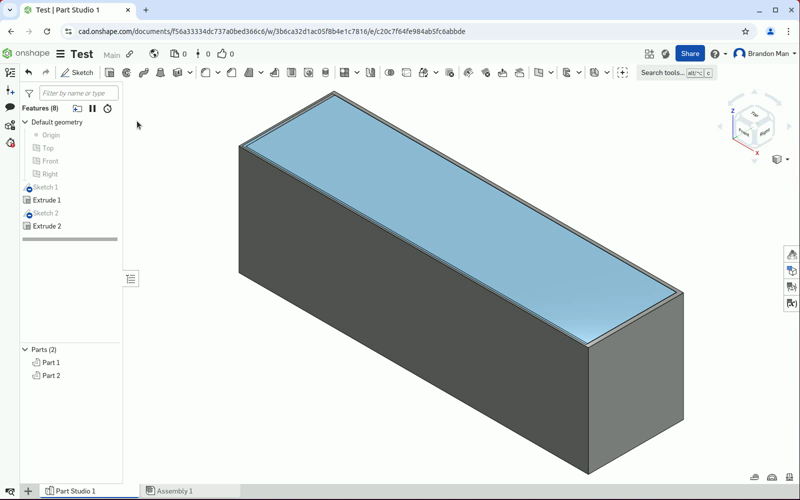
mouse_move(73, 189)
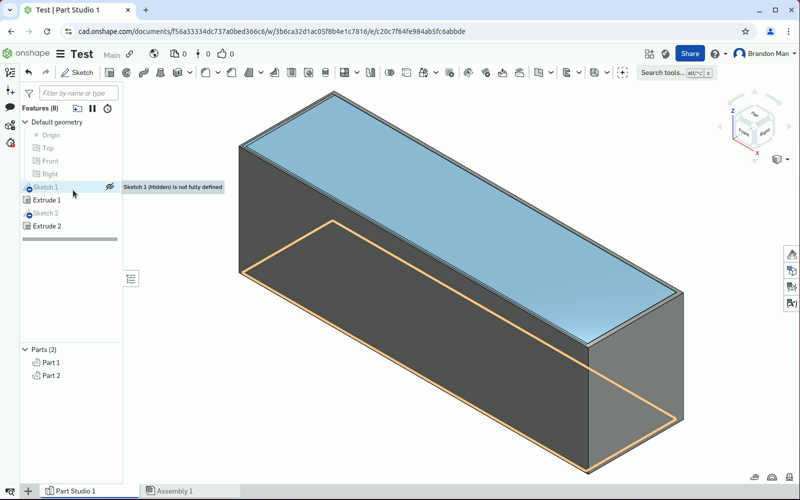
click(73, 189)